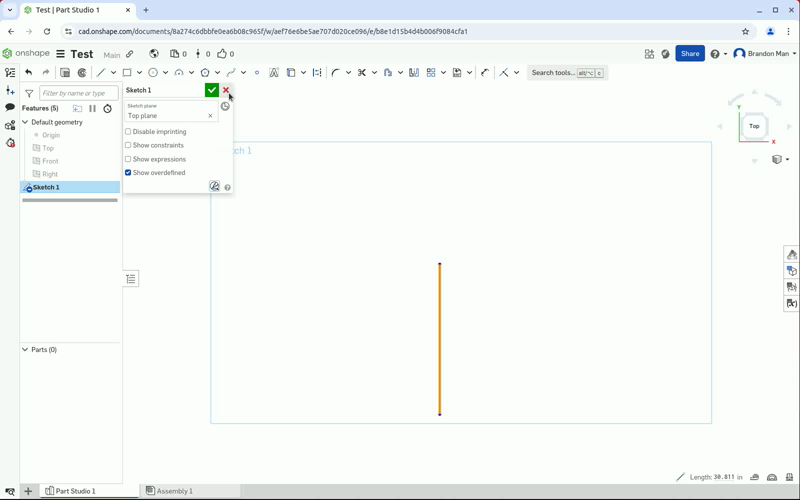
key(shift+h)
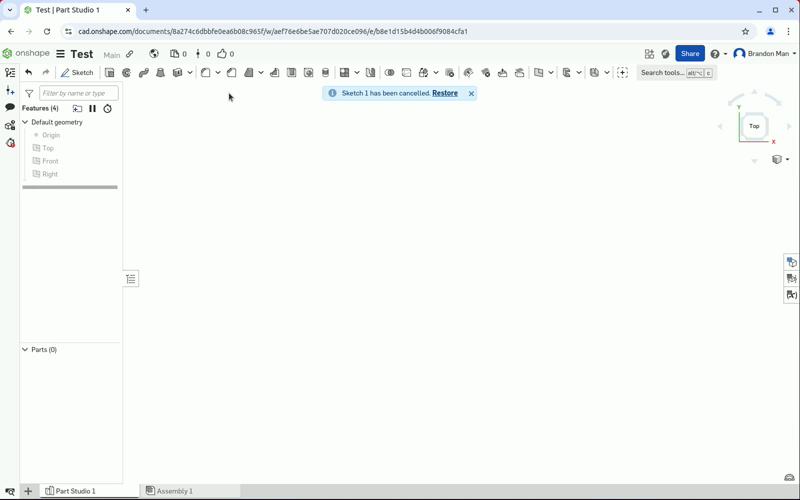
mouse_move(73, 352)
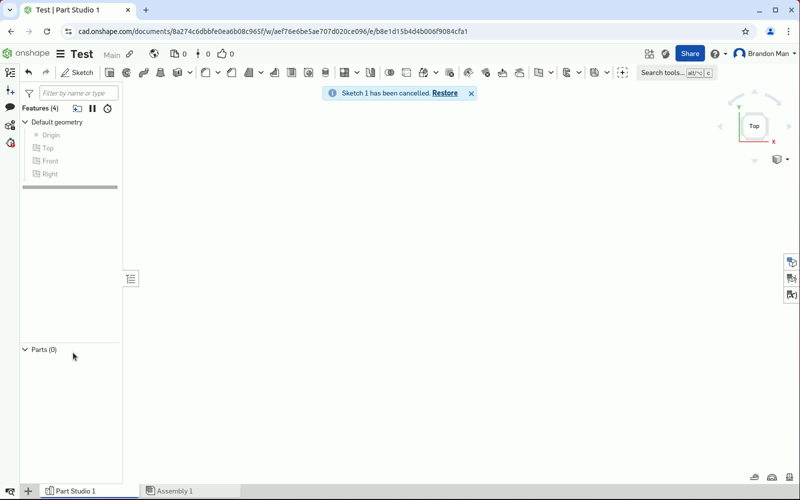
key(y)
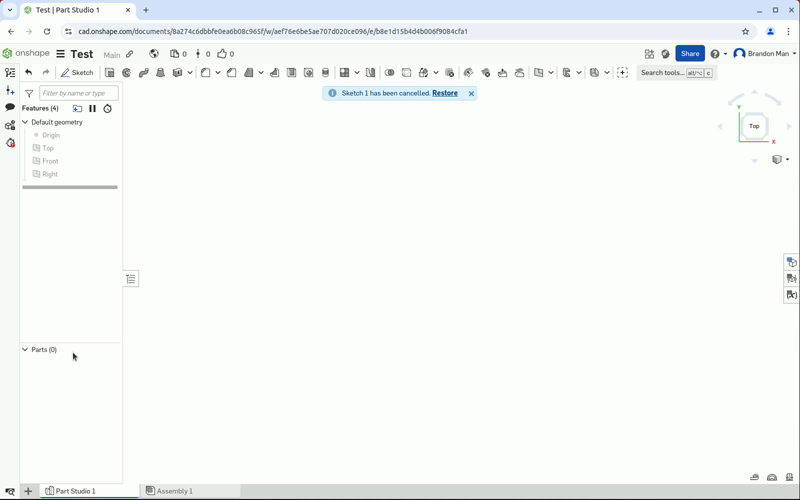
key(shift+p)
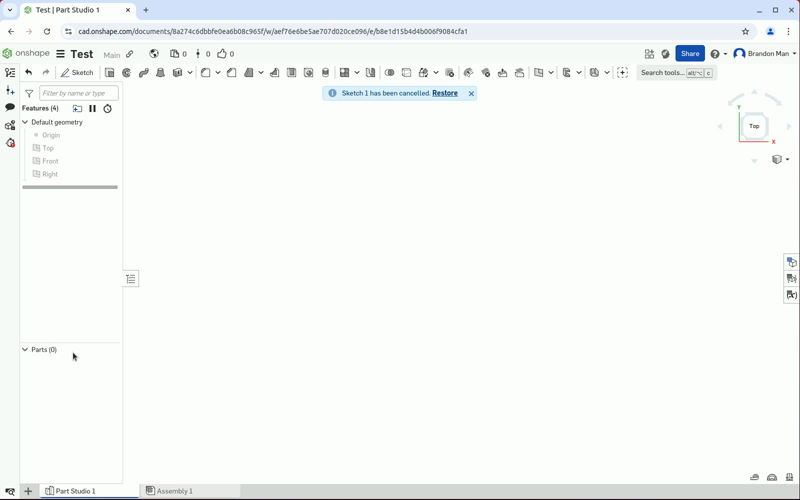
key(space)
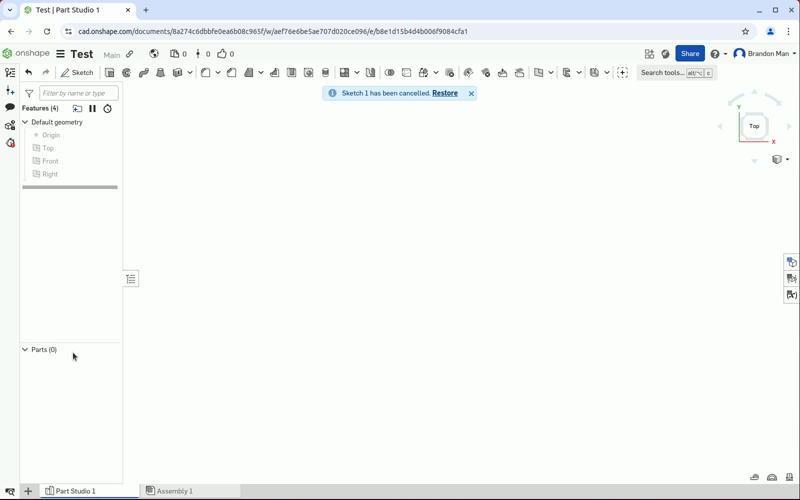
key_down(shift)
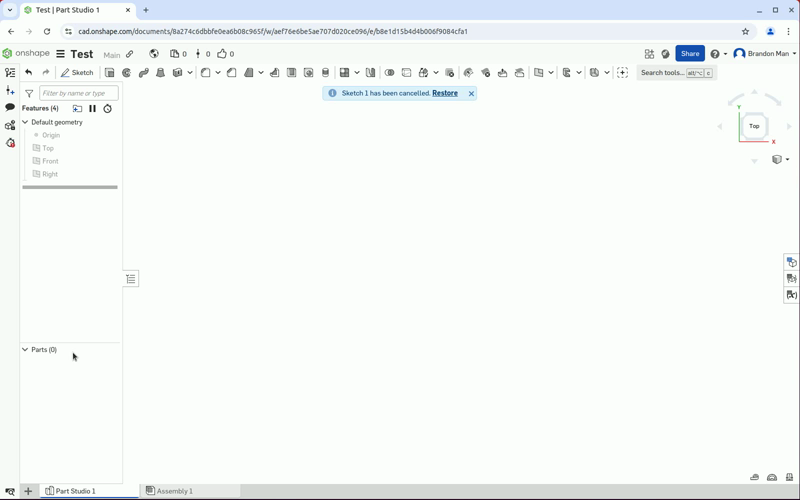
key(up)
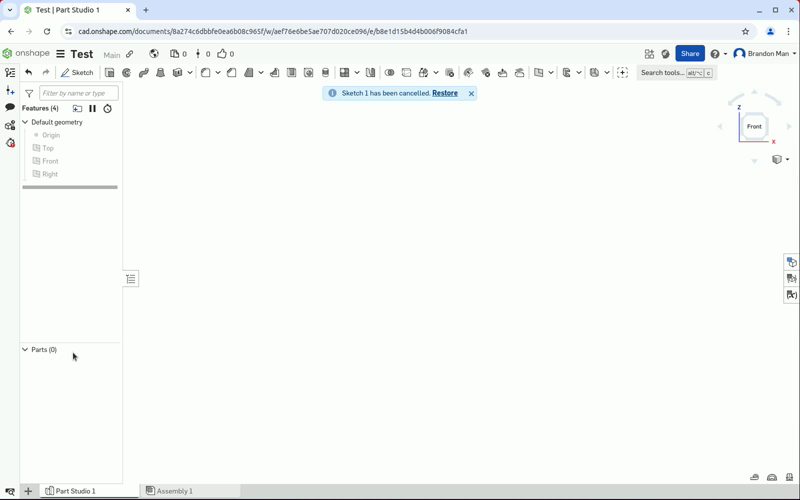
key_up(shift)
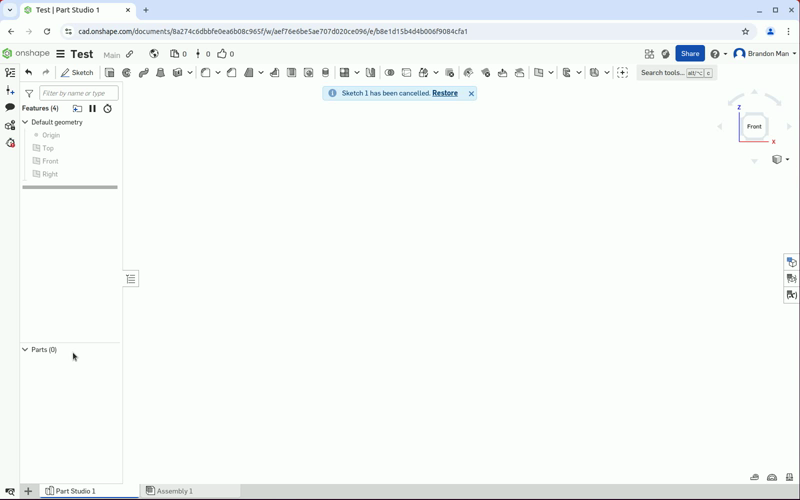
mouse_move(73, 352)
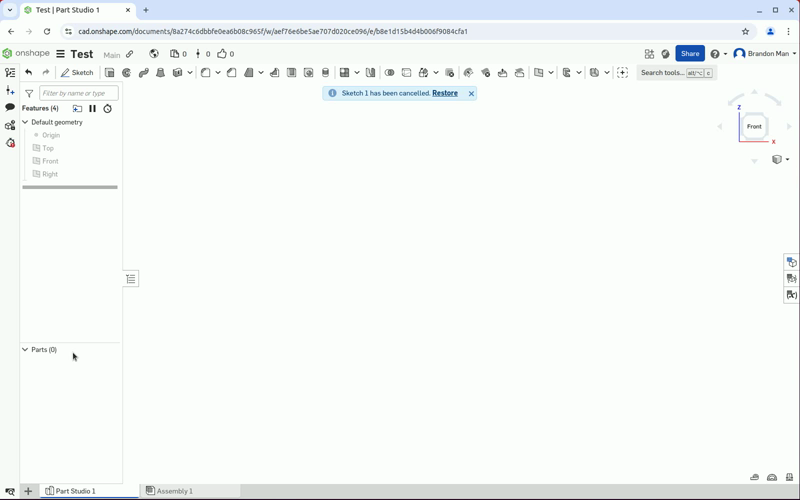
key(shift+y)
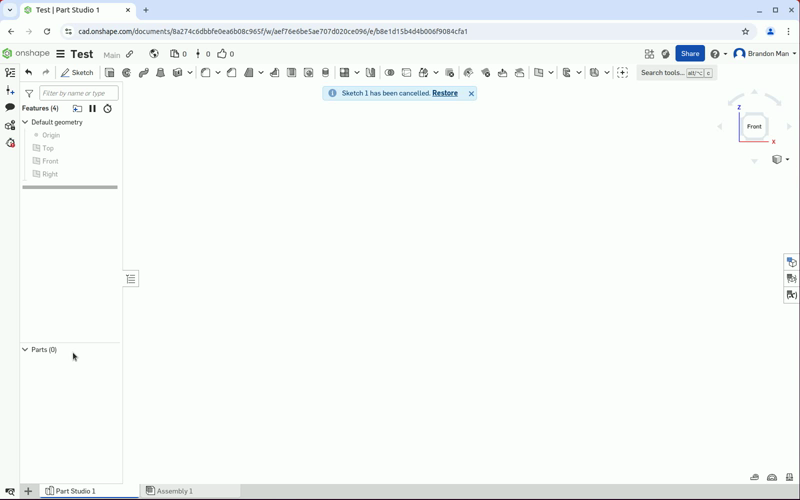
key(shift+s)
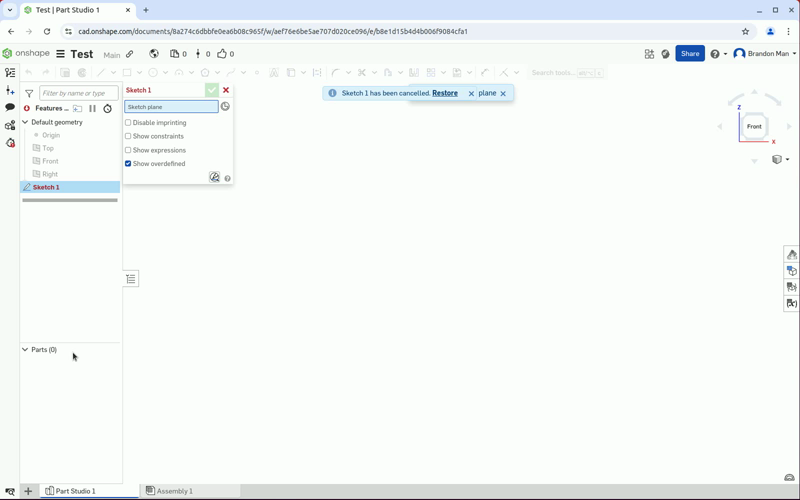
mouse_move(73, 163)
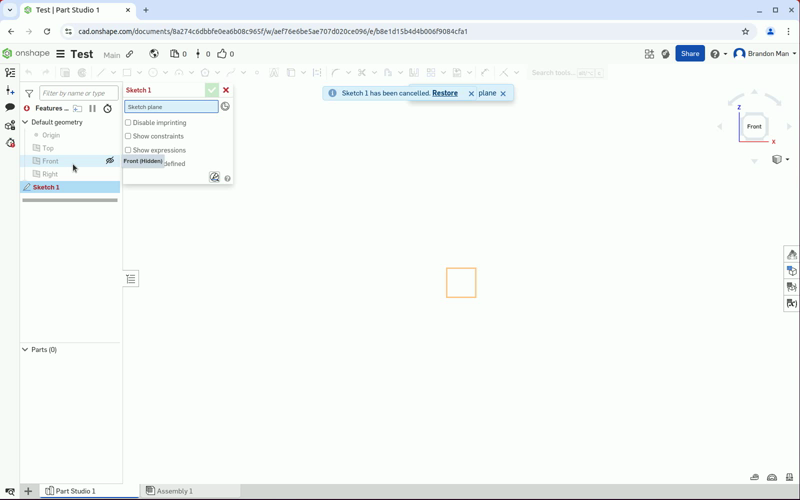
click(73, 163)
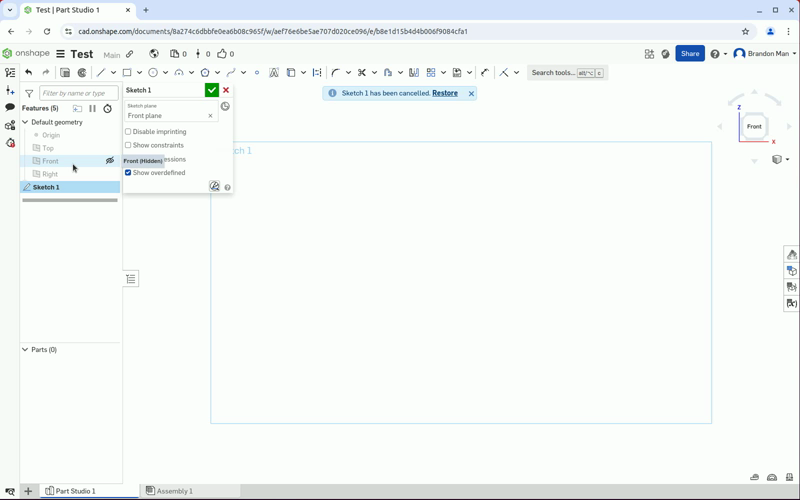
mouse_move(73, 352)
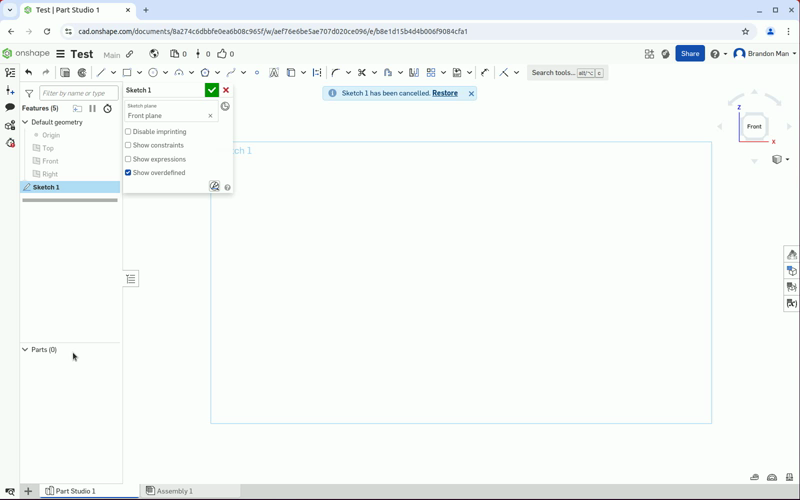
key(y)
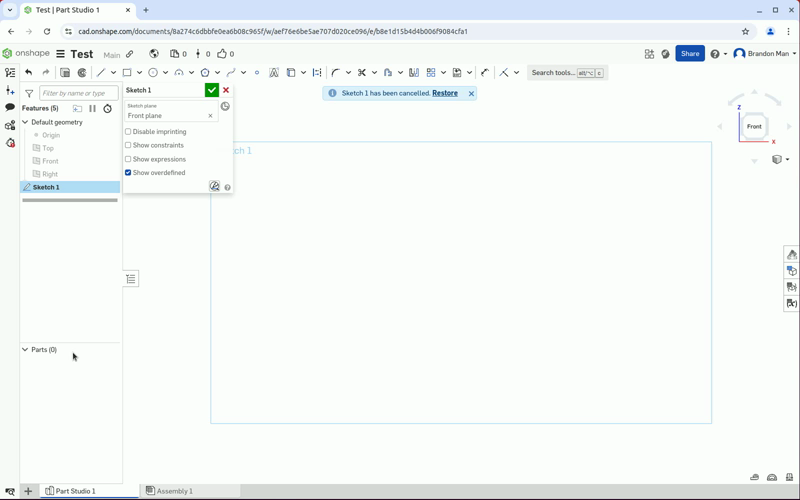
key(l)
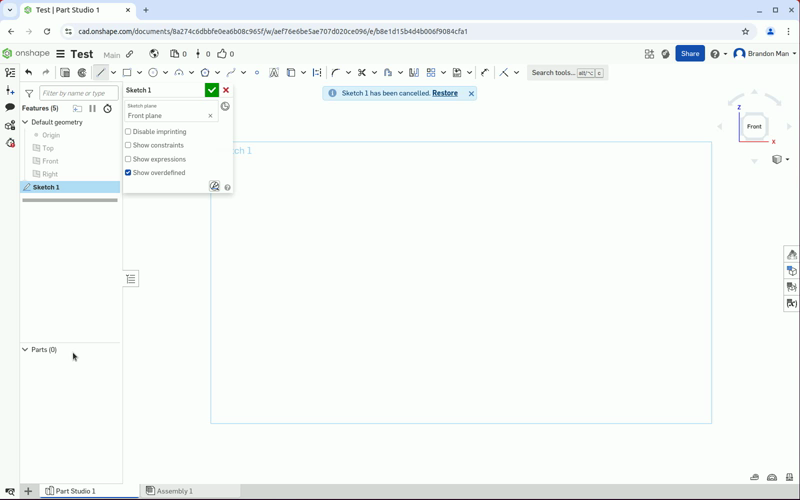
key_down(shift)
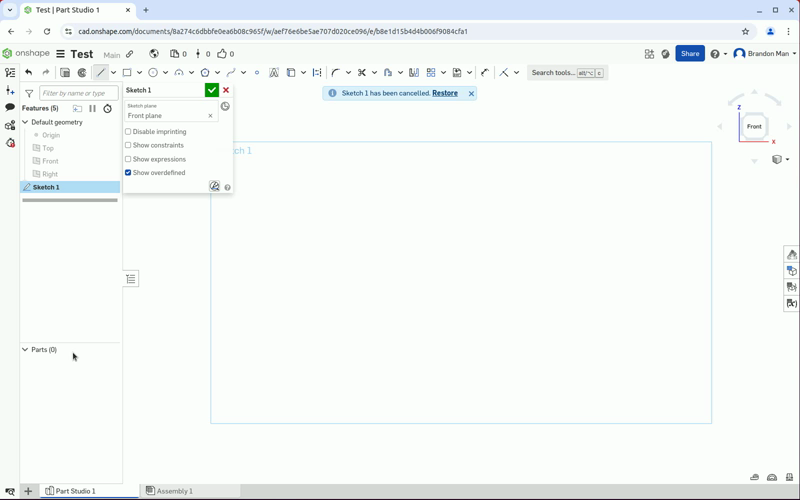
mouse_move(385, 282)
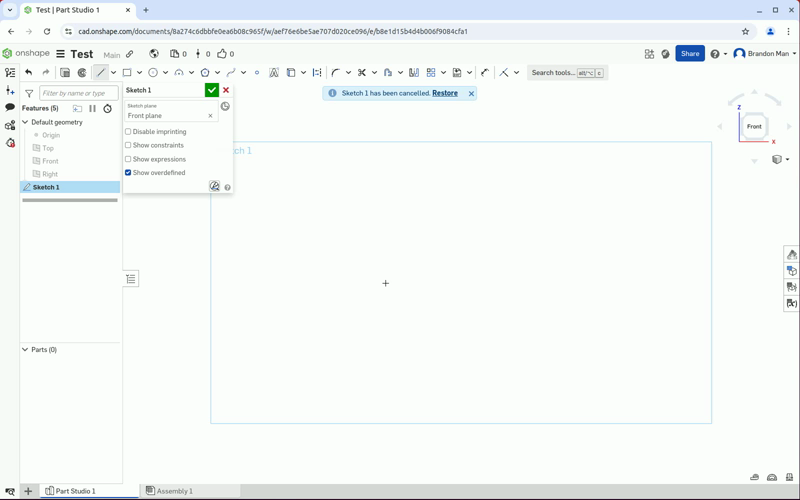
click(385, 282)
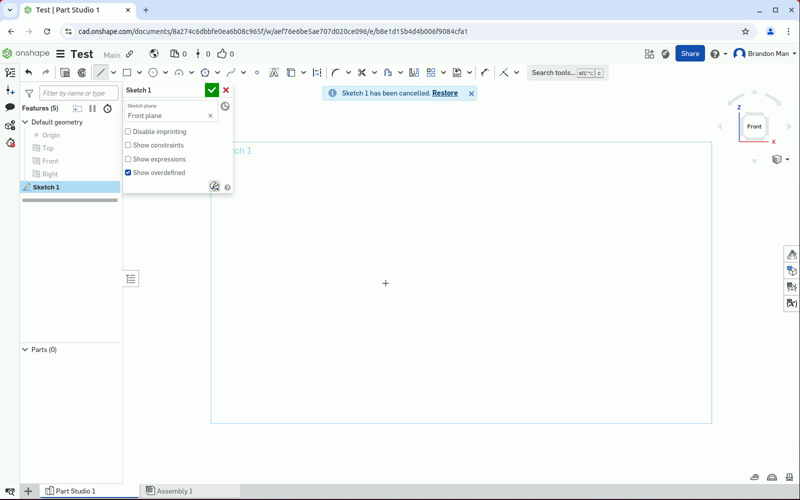
key_up(shift)
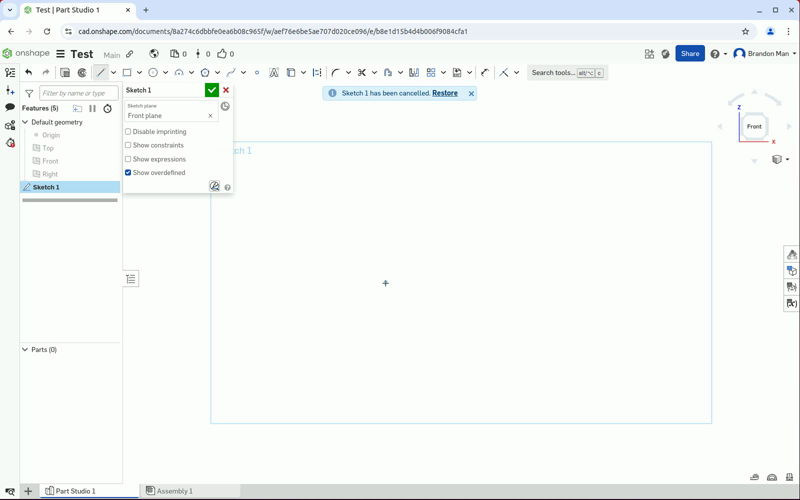
key_down(shift)
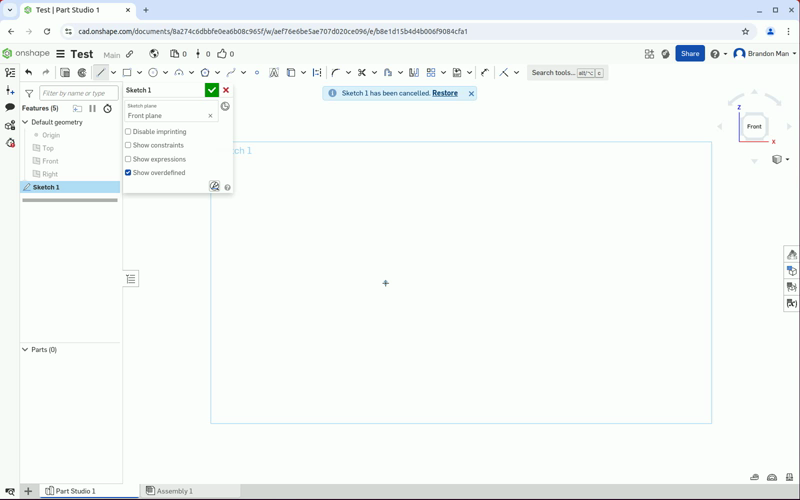
mouse_move(461, 282)
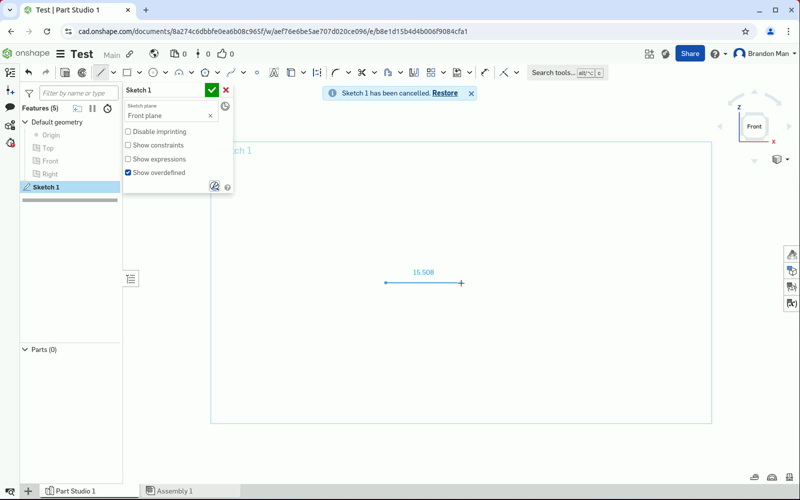
click(461, 282)
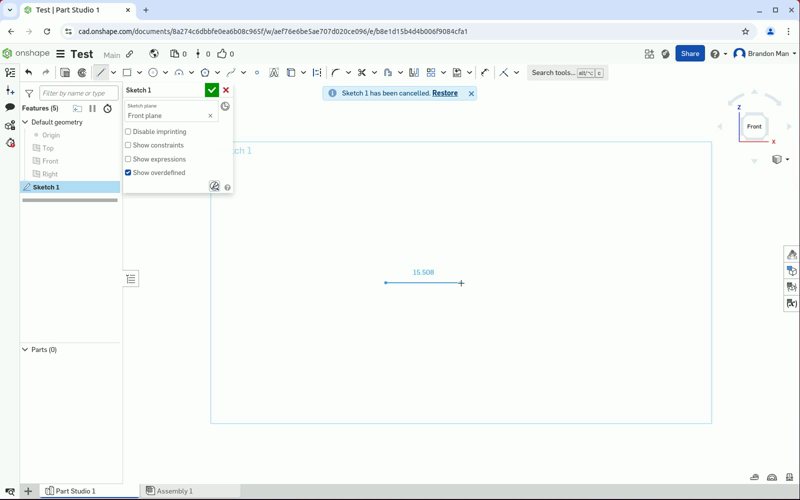
key_up(shift)
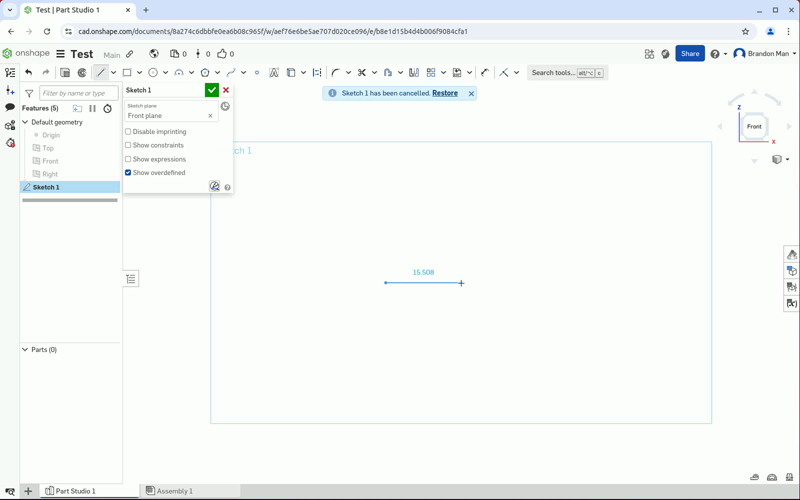
key(esc)
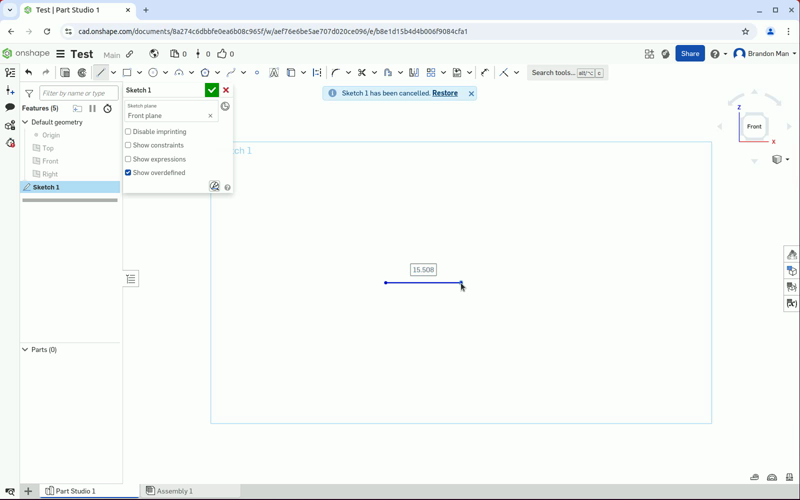
key(a)
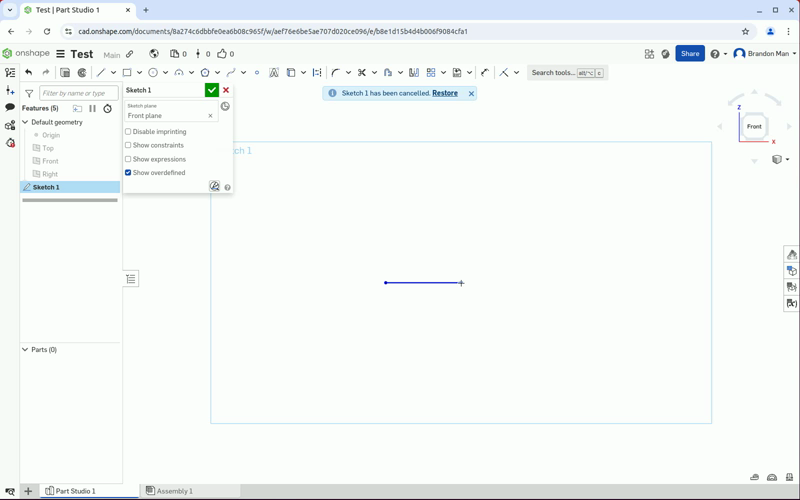
mouse_move(461, 282)
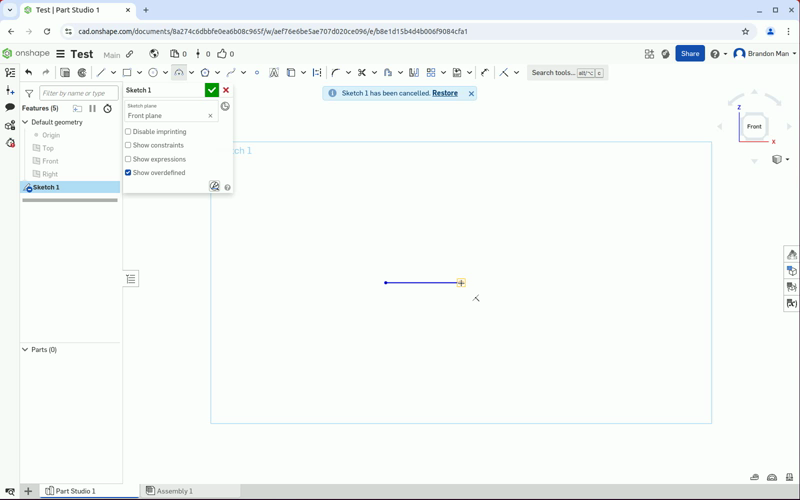
click(461, 282)
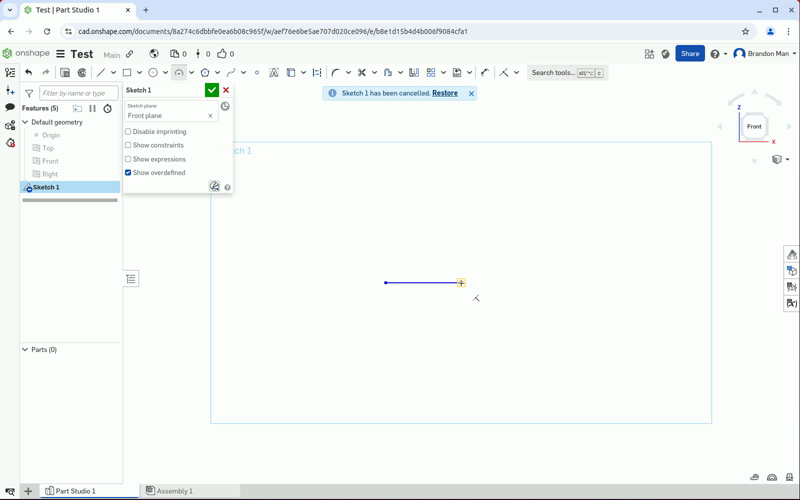
key_down(shift)
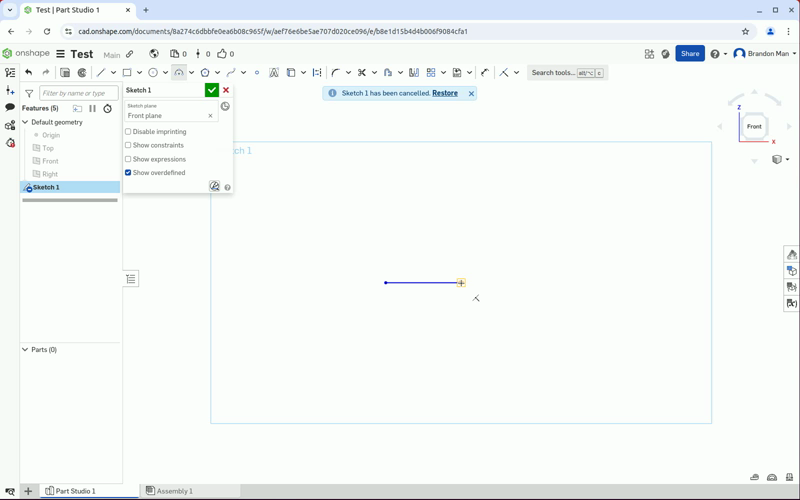
mouse_move(497, 245)
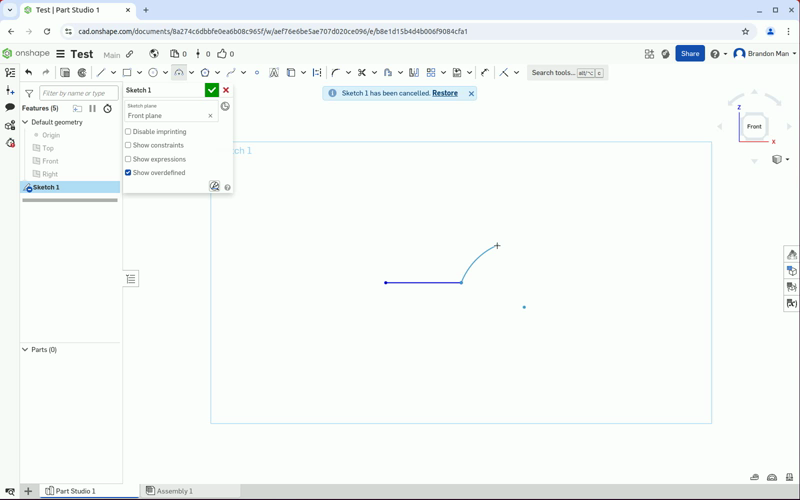
click(497, 245)
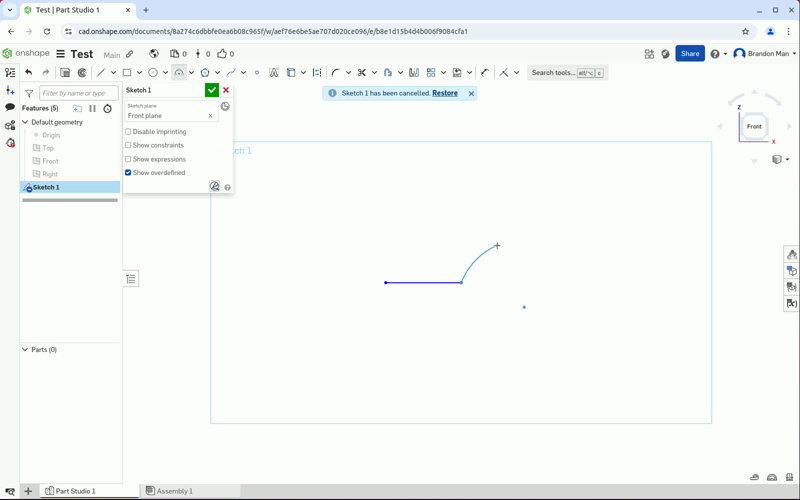
mouse_move(487, 271)
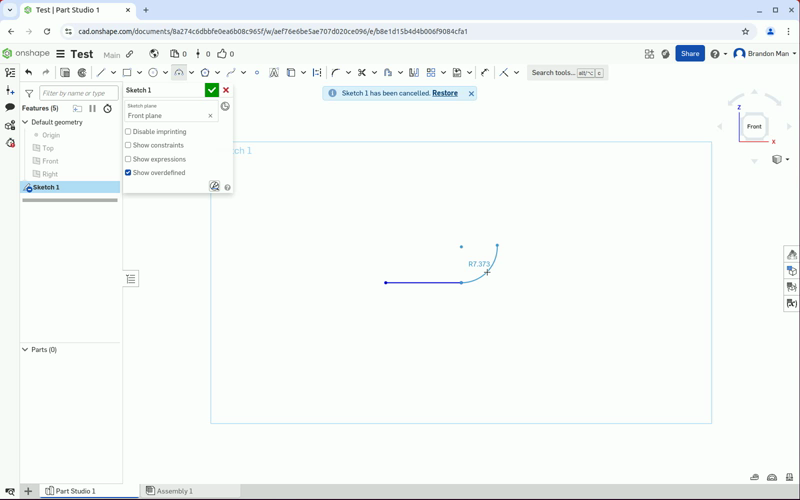
click(487, 271)
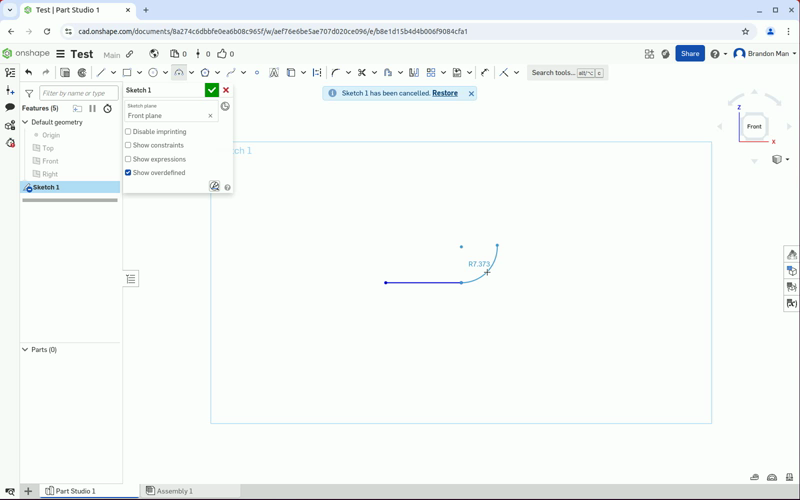
key_up(shift)
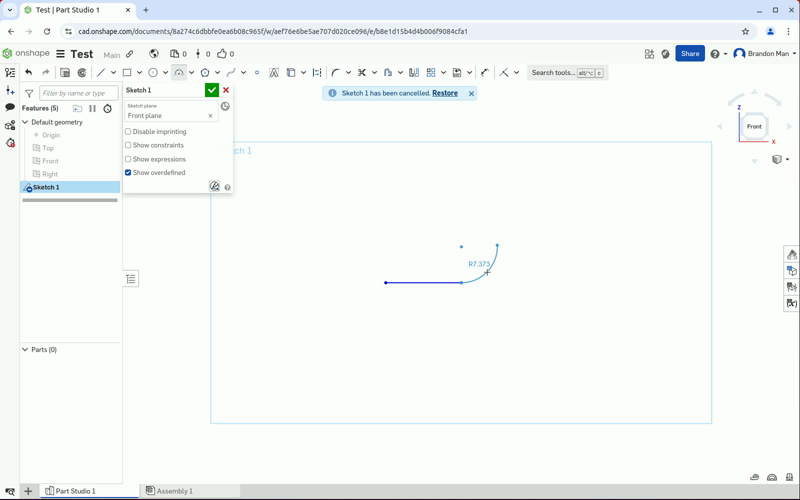
key(esc)
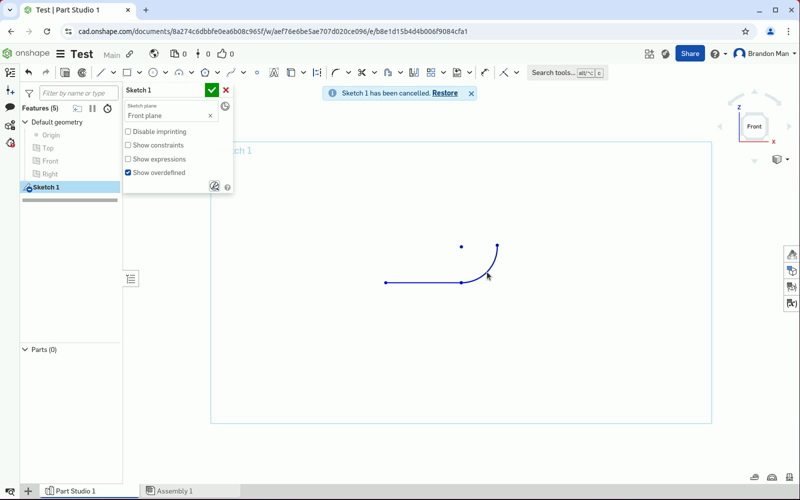
key(l)
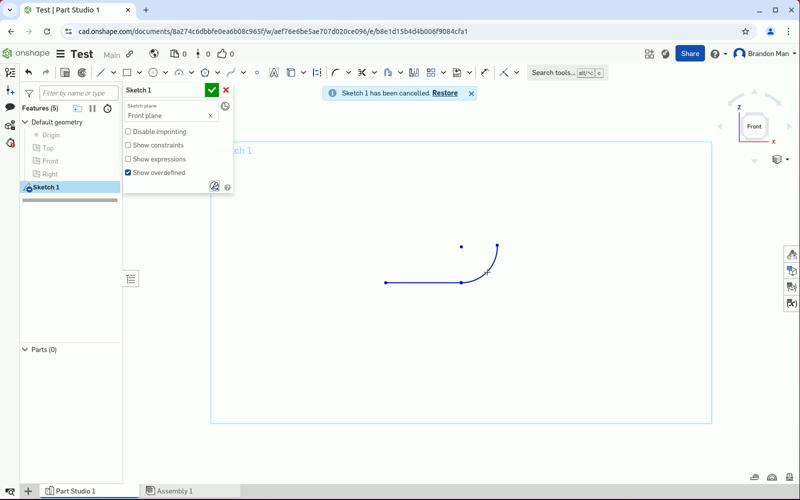
mouse_move(497, 245)
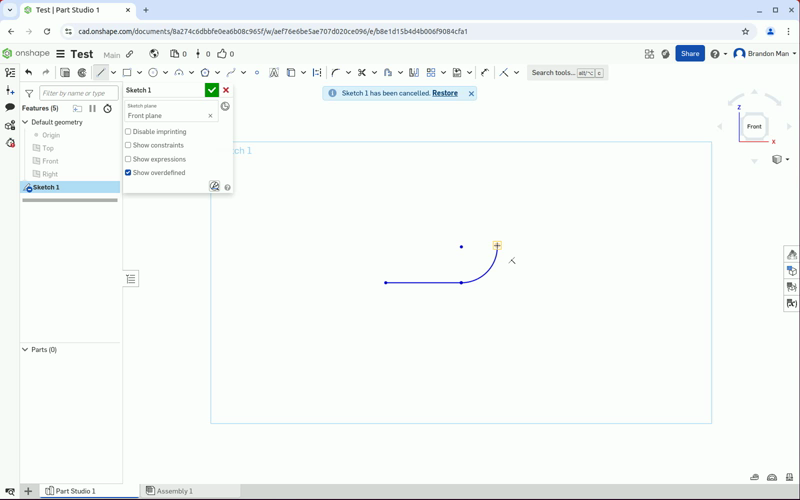
click(497, 245)
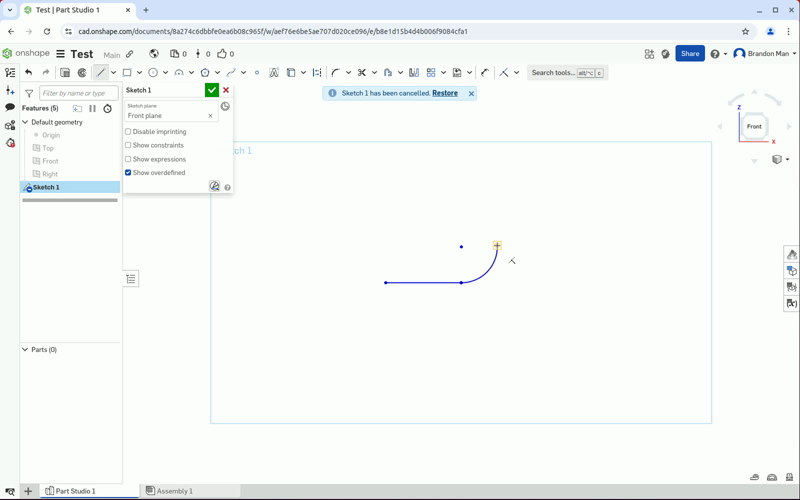
key_down(shift)
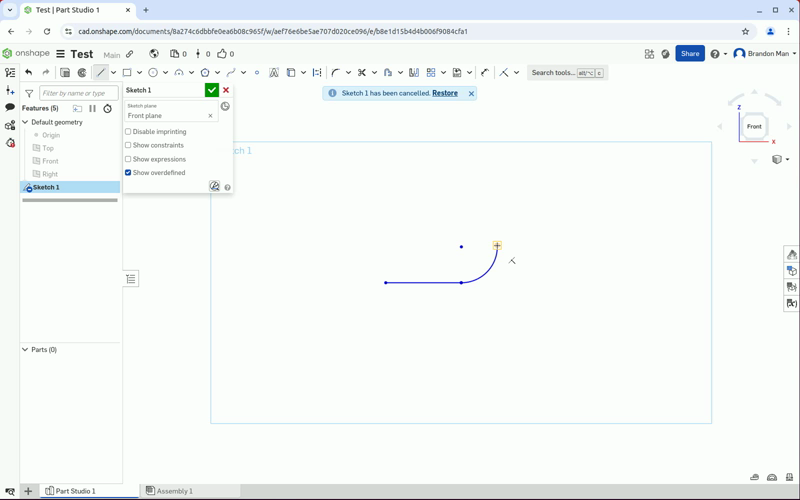
mouse_move(527, 245)
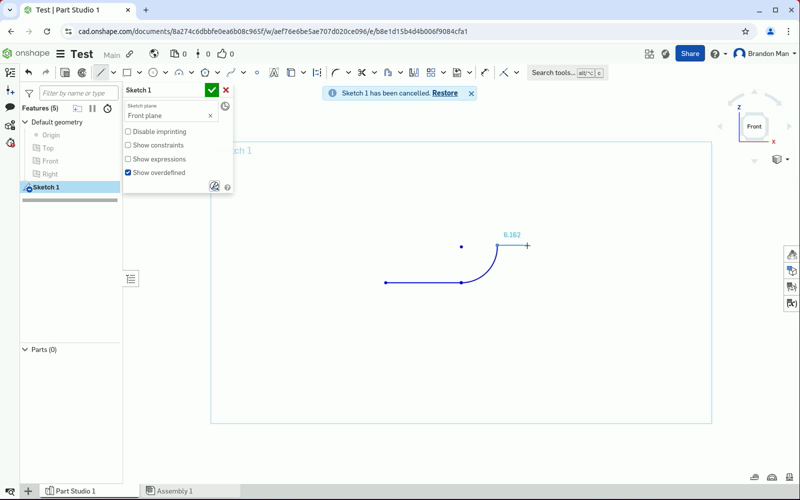
mouse_move(497, 229)
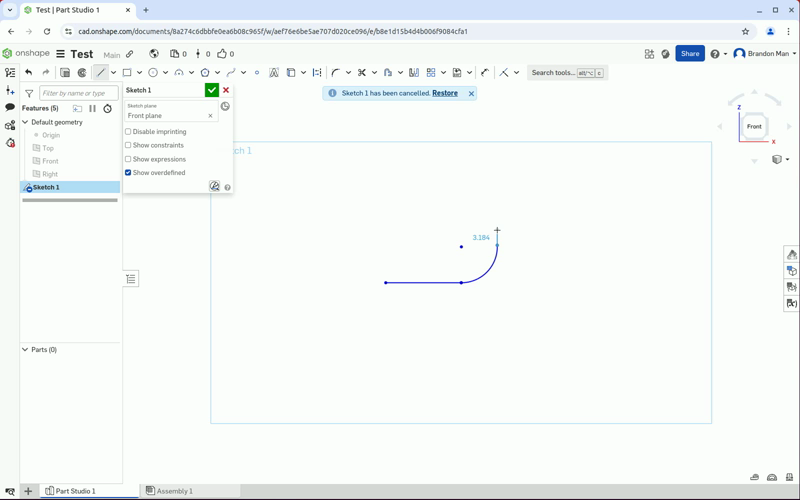
click(497, 229)
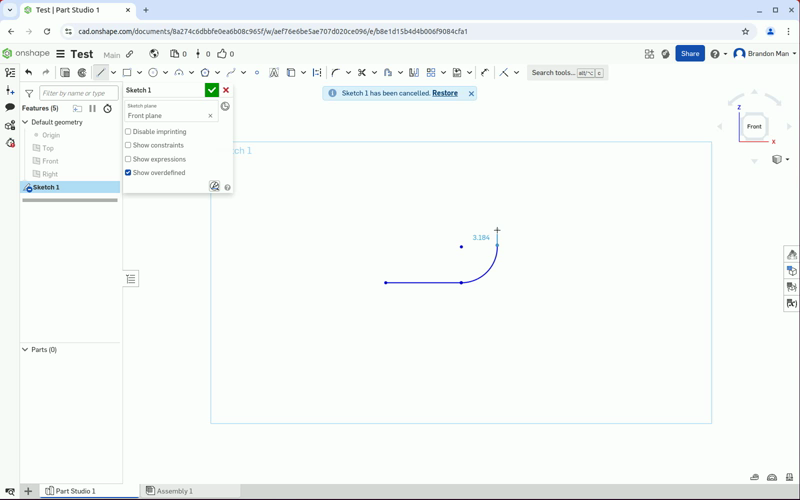
key_up(shift)
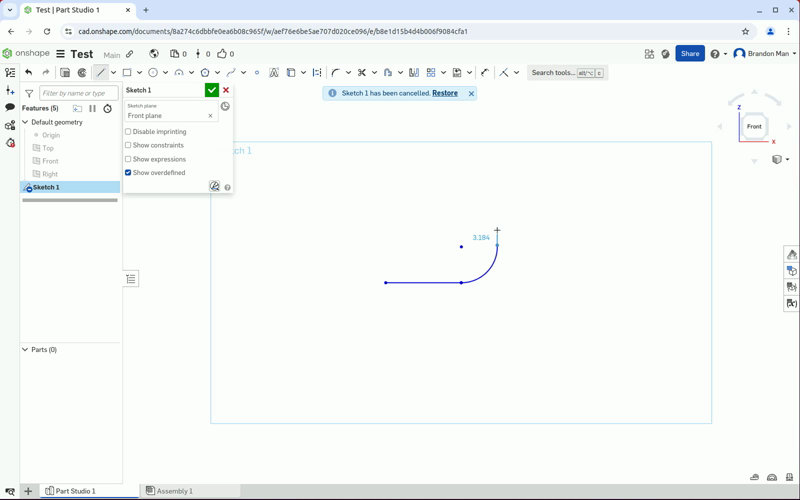
key_down(shift)
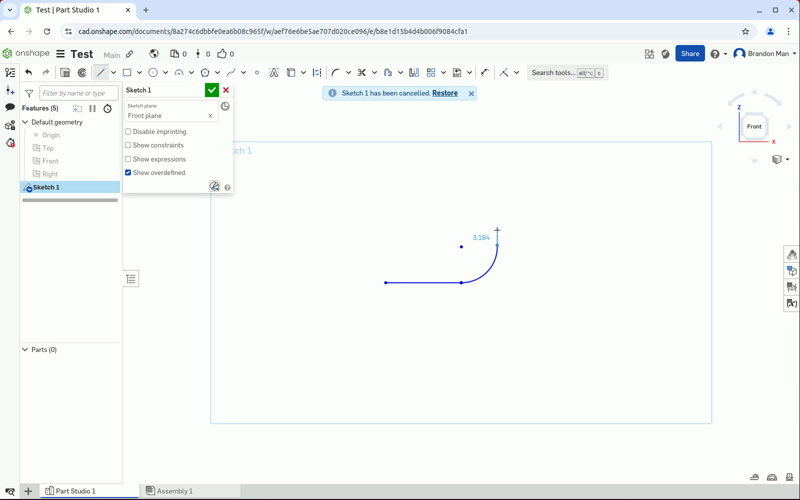
mouse_move(565, 229)
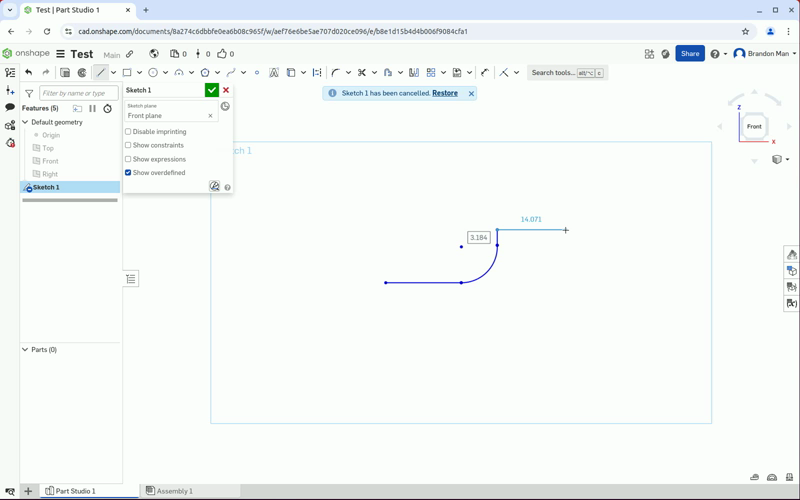
click(565, 229)
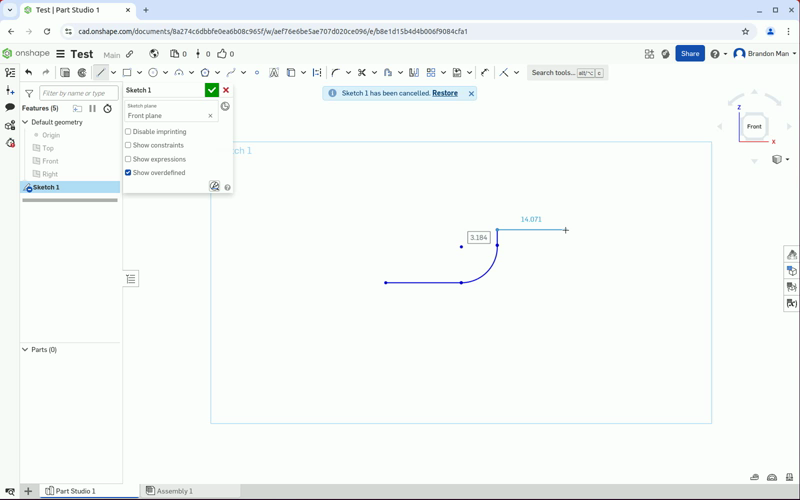
key_up(shift)
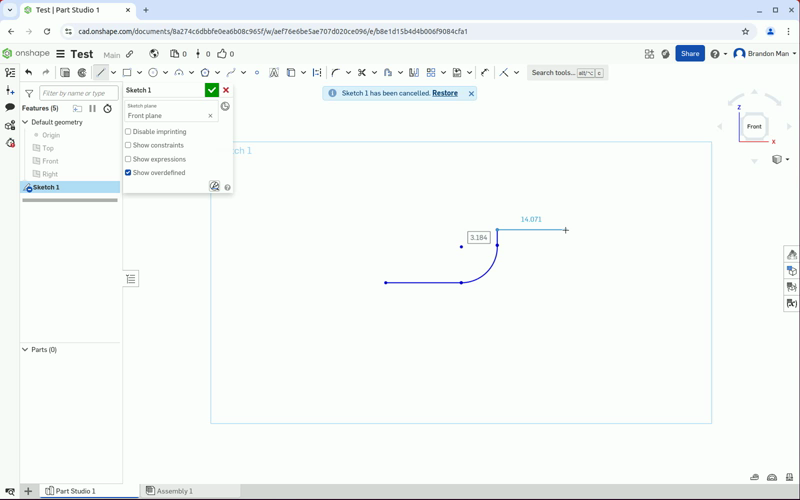
key_down(shift)
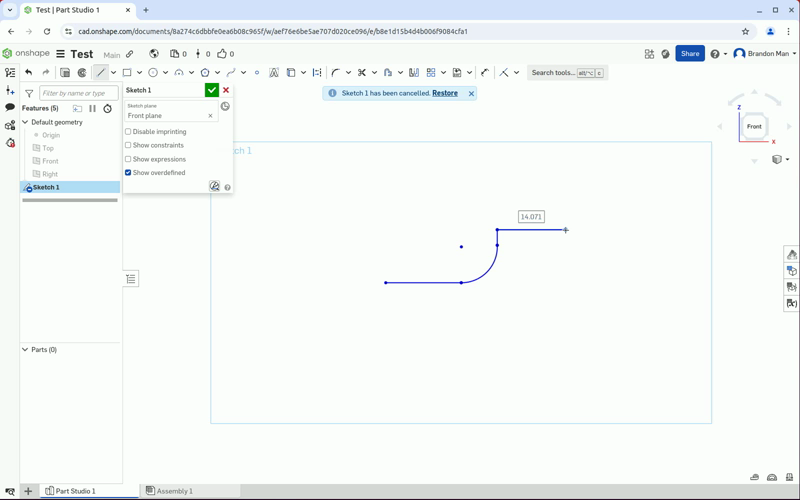
mouse_move(589, 229)
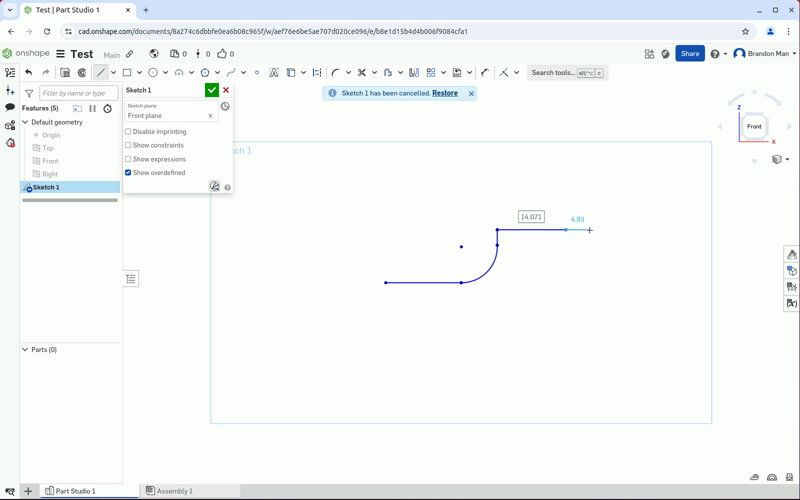
mouse_move(565, 207)
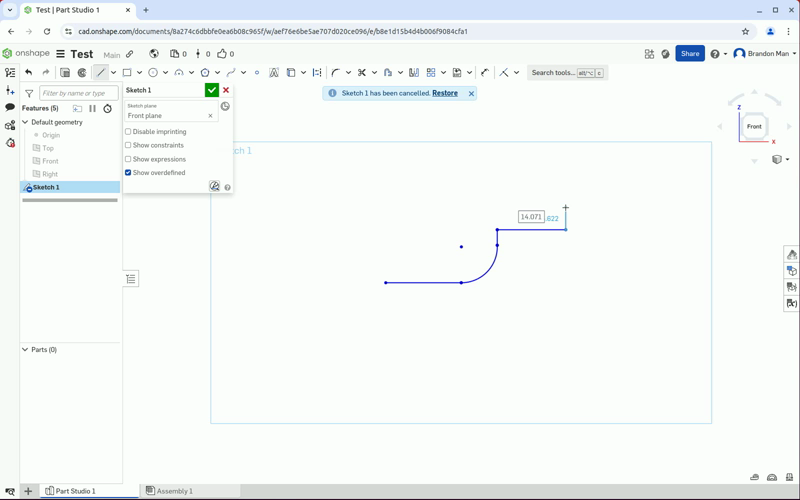
click(565, 207)
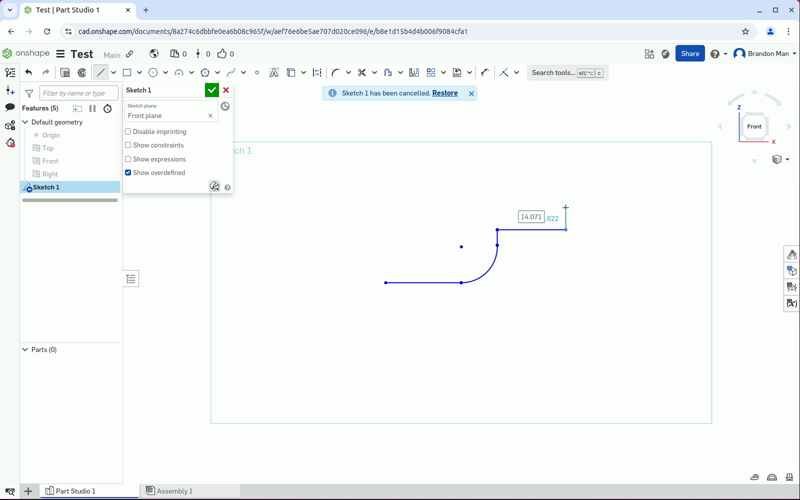
key_up(shift)
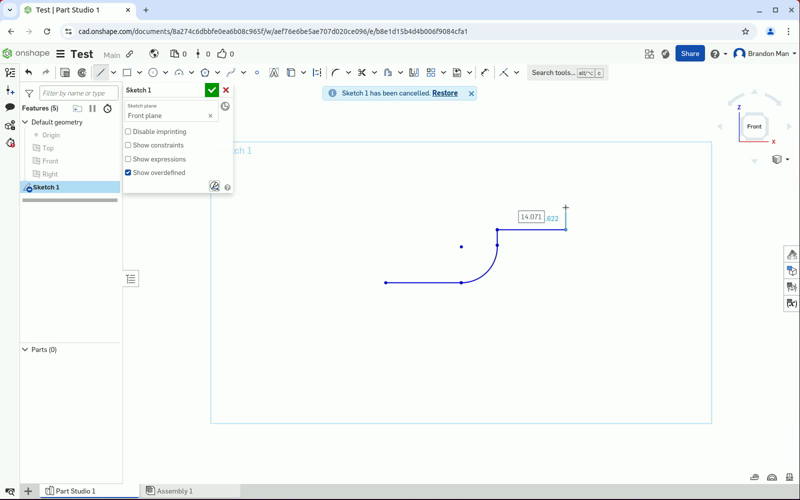
key_down(shift)
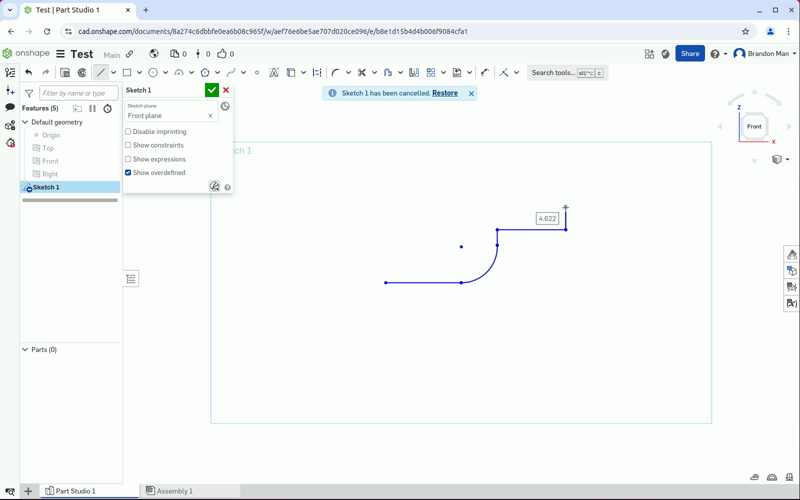
mouse_move(461, 207)
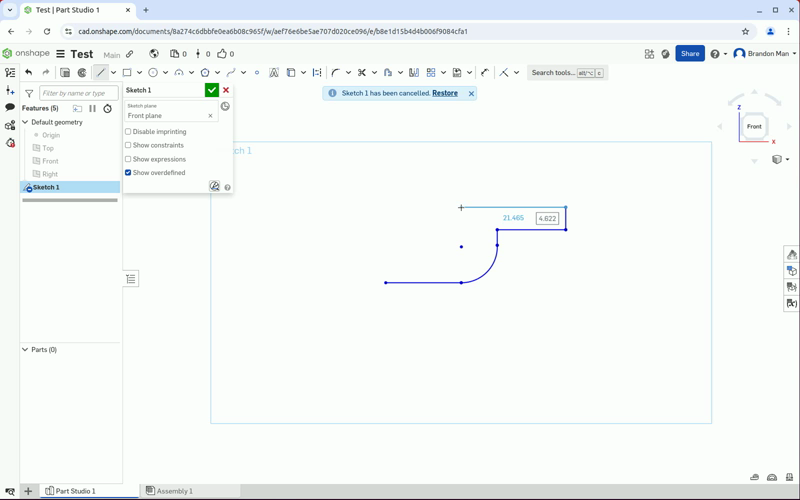
click(461, 207)
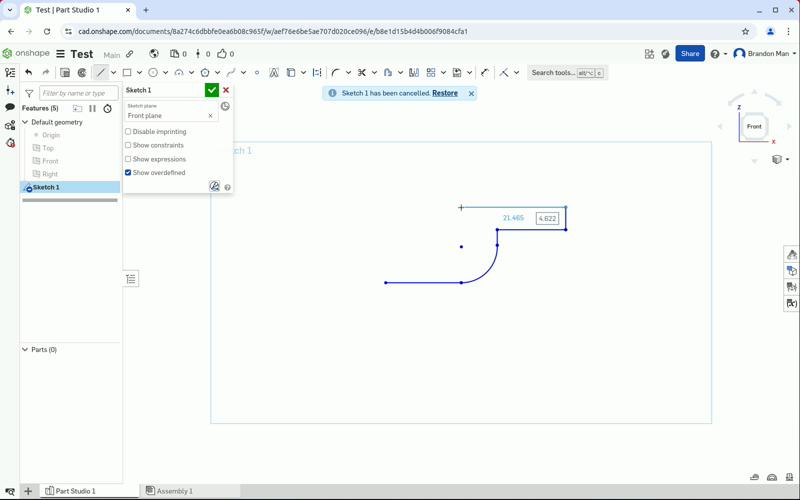
key_up(shift)
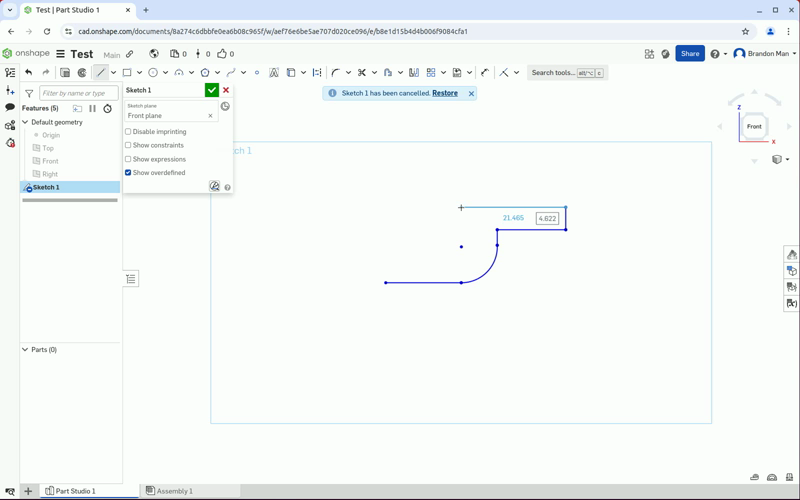
key(esc)
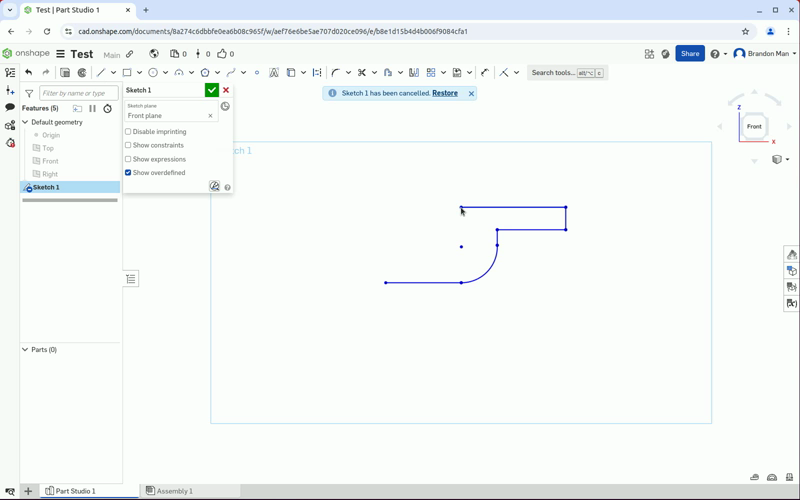
key(a)
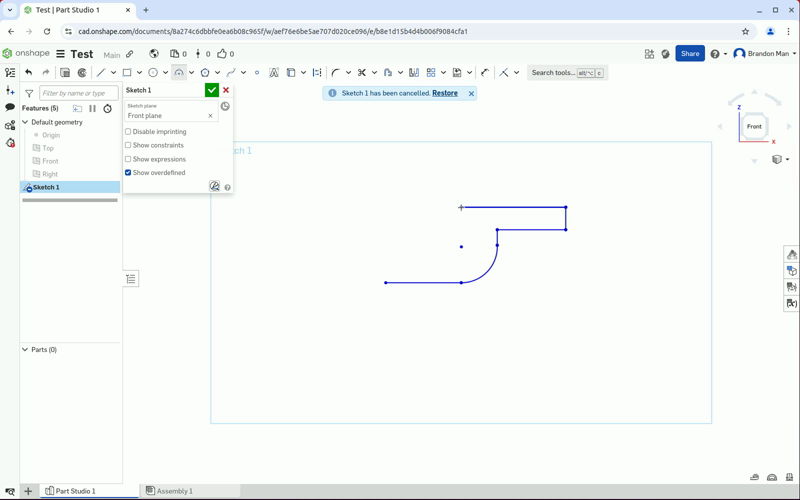
mouse_move(461, 207)
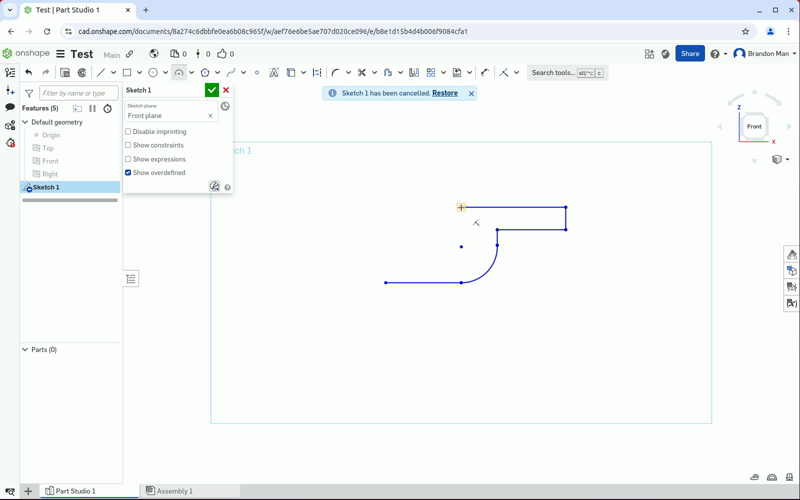
click(461, 207)
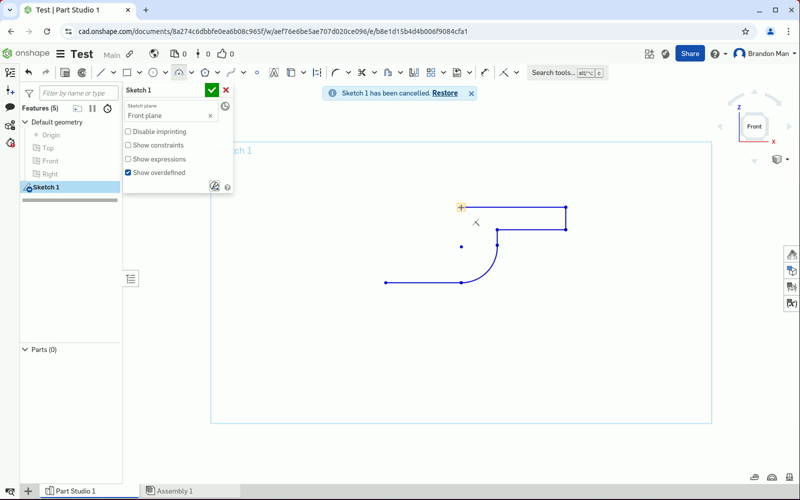
key_down(shift)
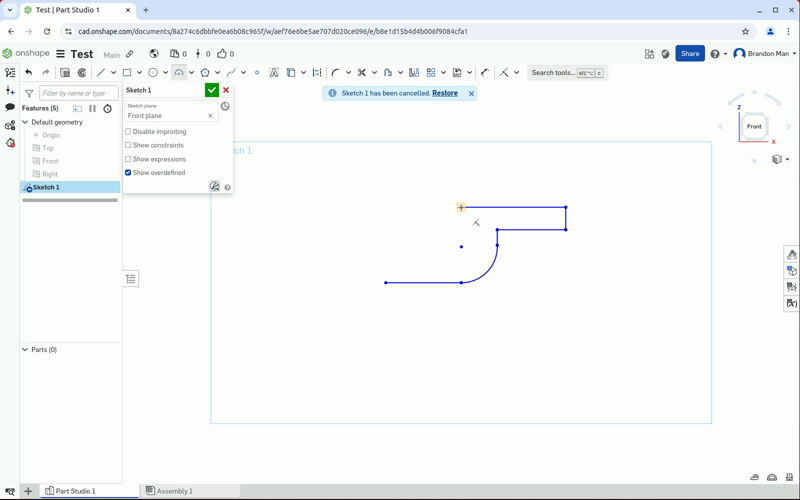
mouse_move(423, 245)
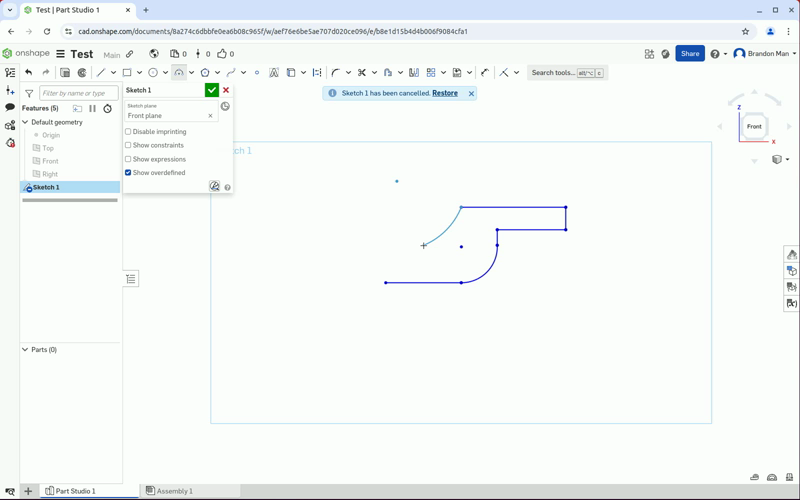
click(423, 245)
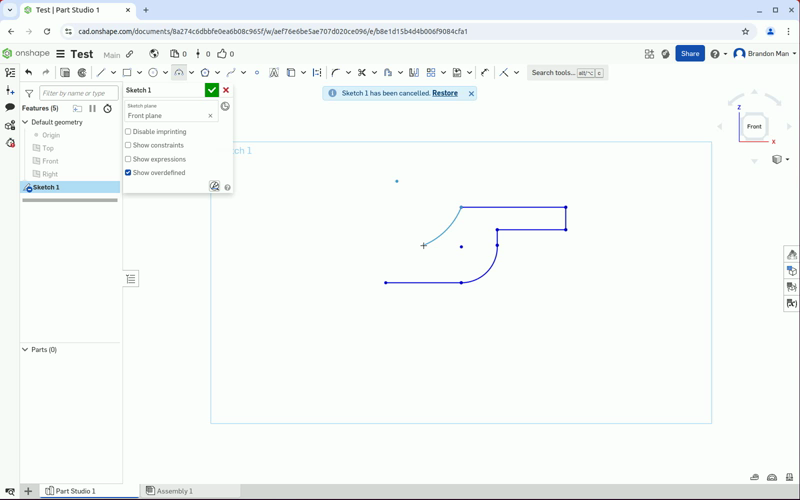
mouse_move(434, 218)
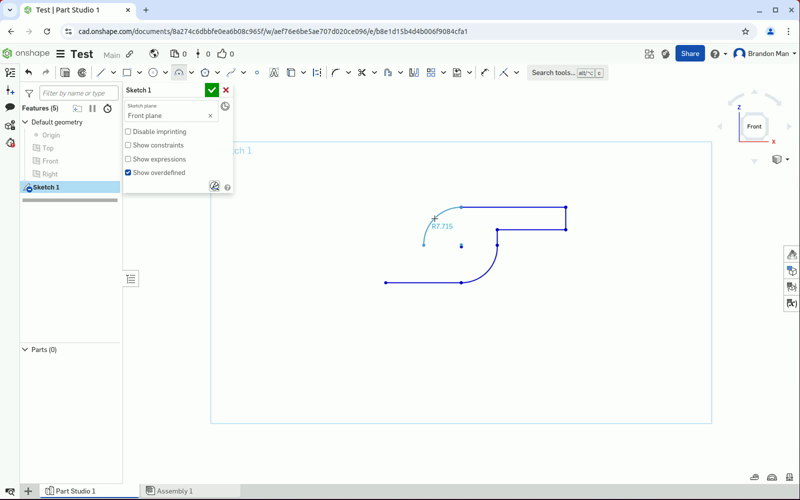
click(434, 218)
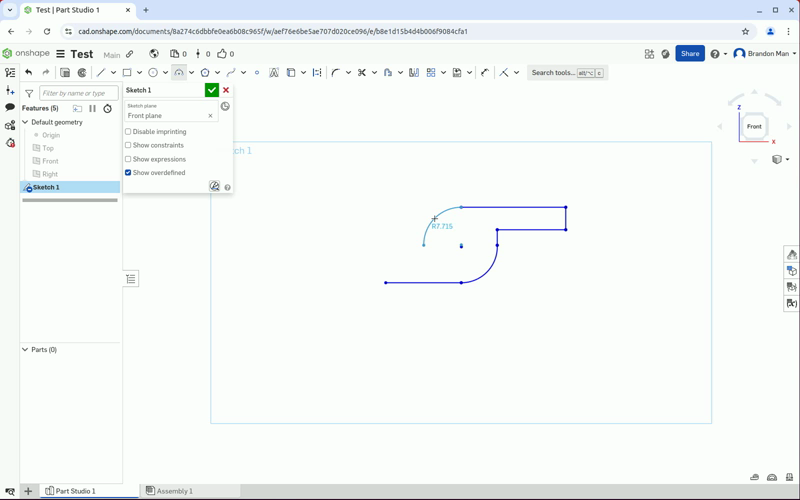
key_up(shift)
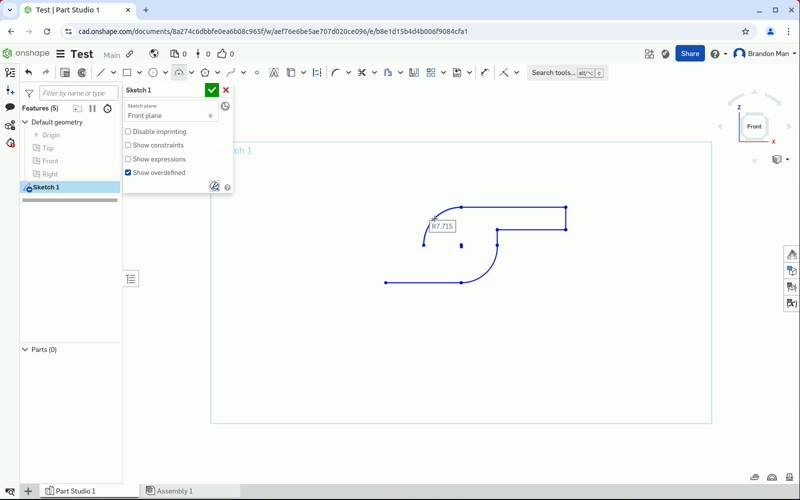
key(esc)
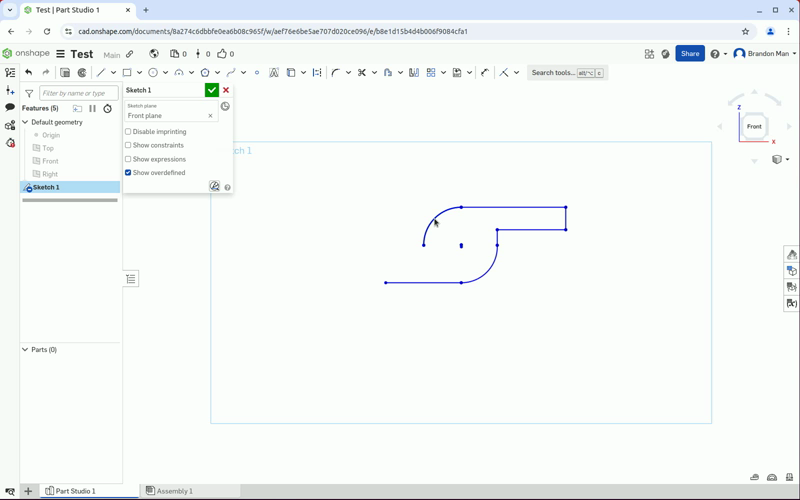
key(l)
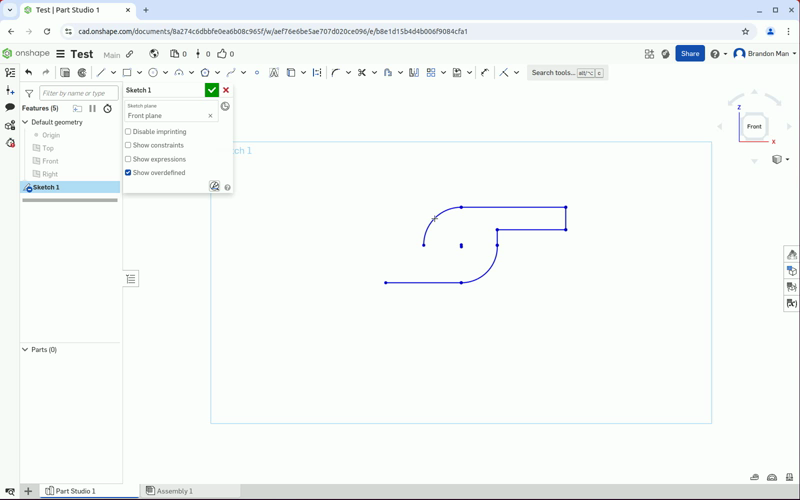
mouse_move(423, 245)
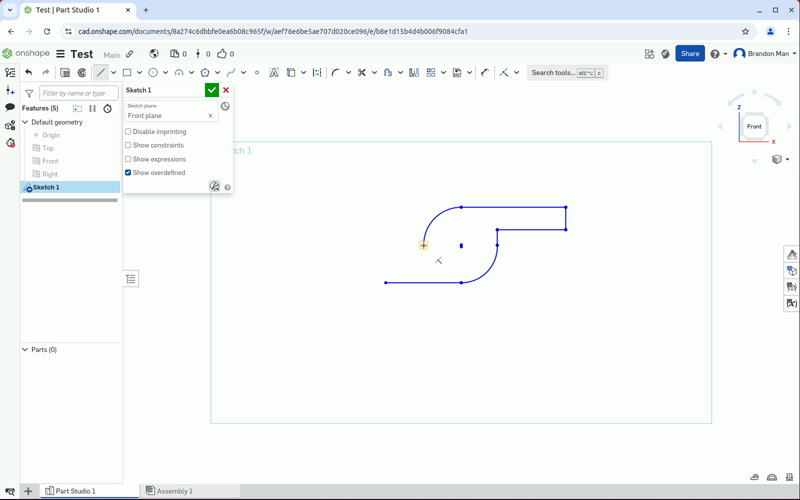
click(423, 245)
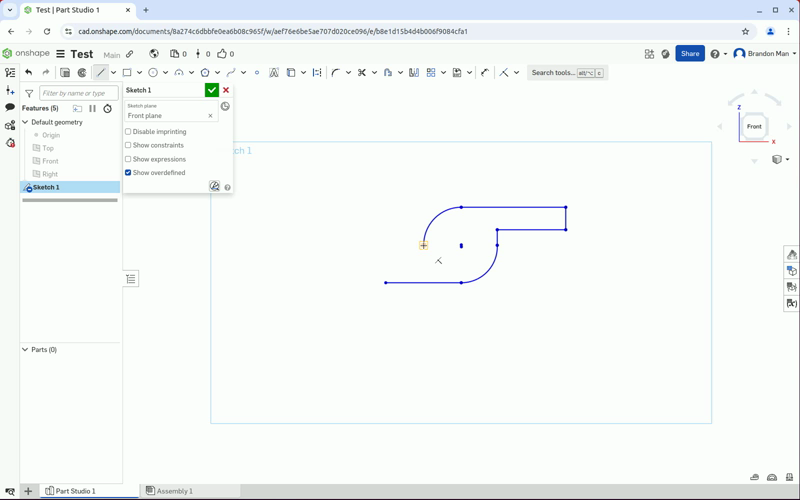
key_down(shift)
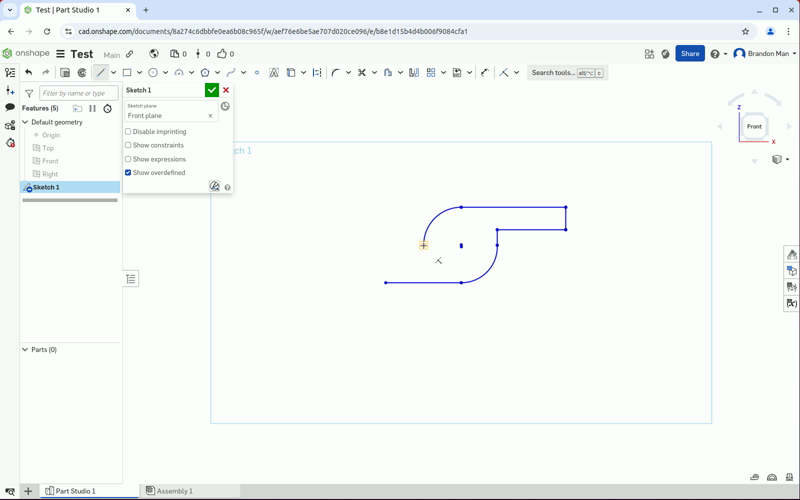
mouse_move(453, 245)
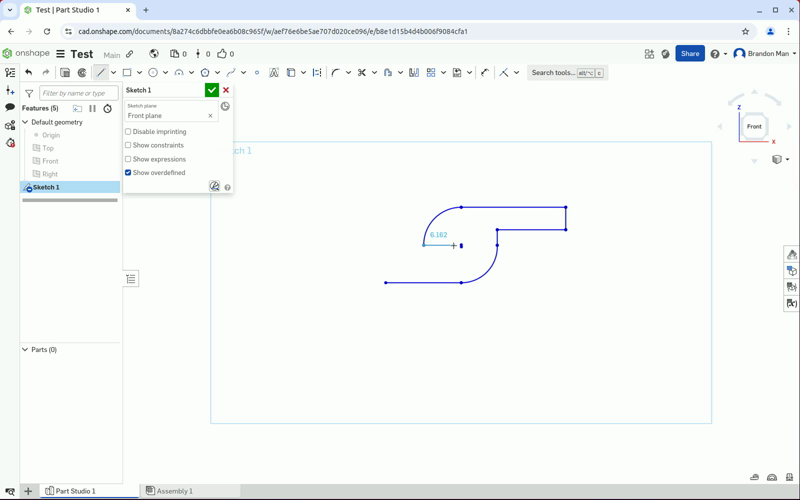
mouse_move(423, 260)
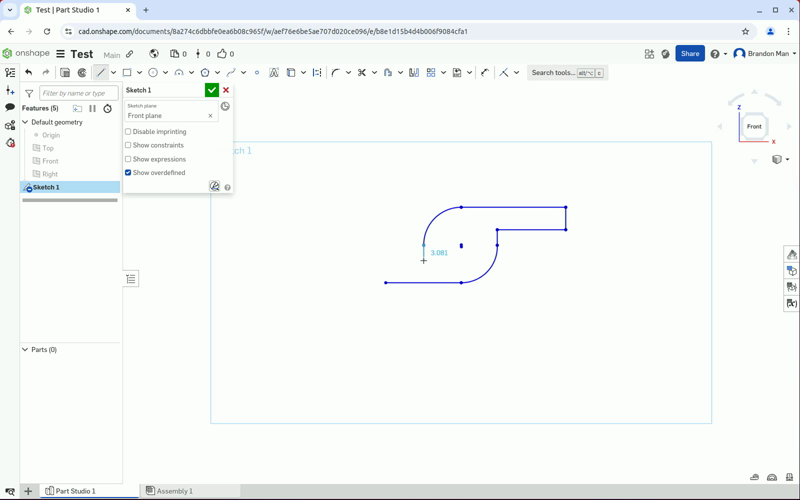
click(423, 260)
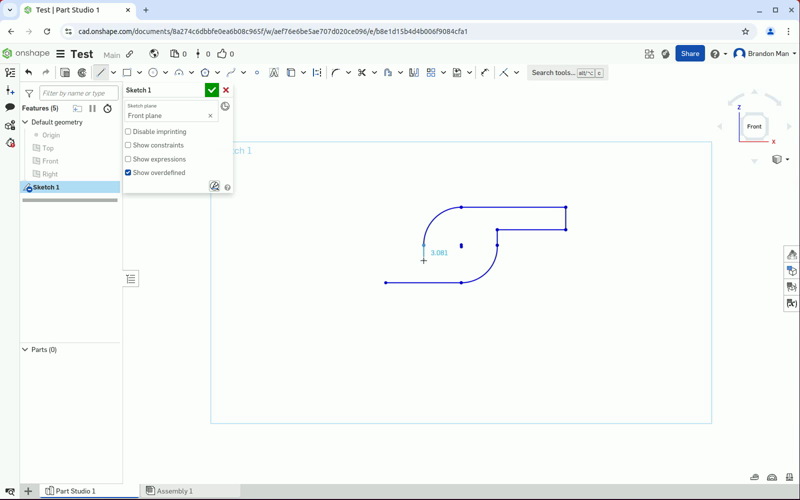
key_up(shift)
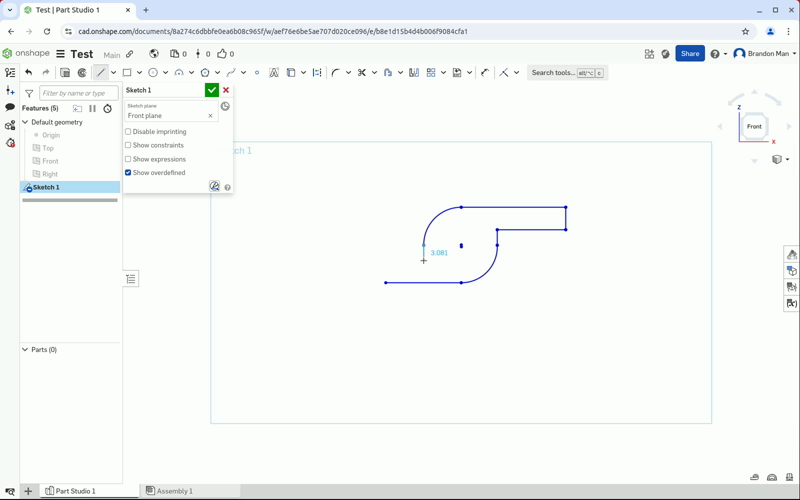
key_down(shift)
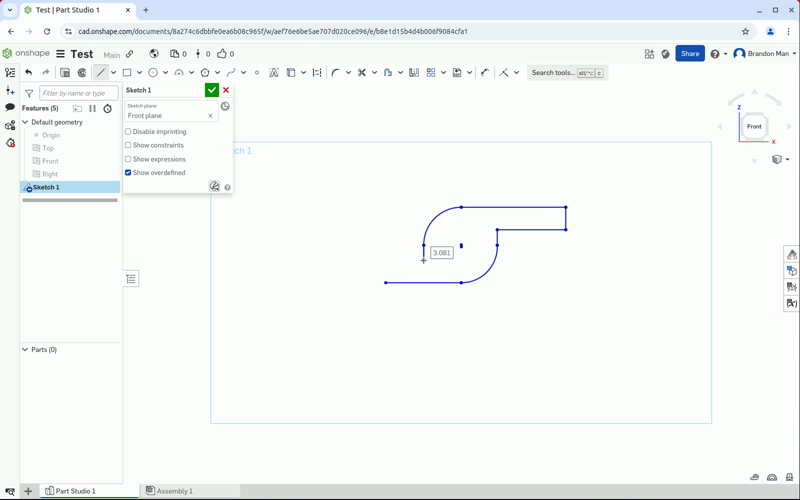
mouse_move(453, 260)
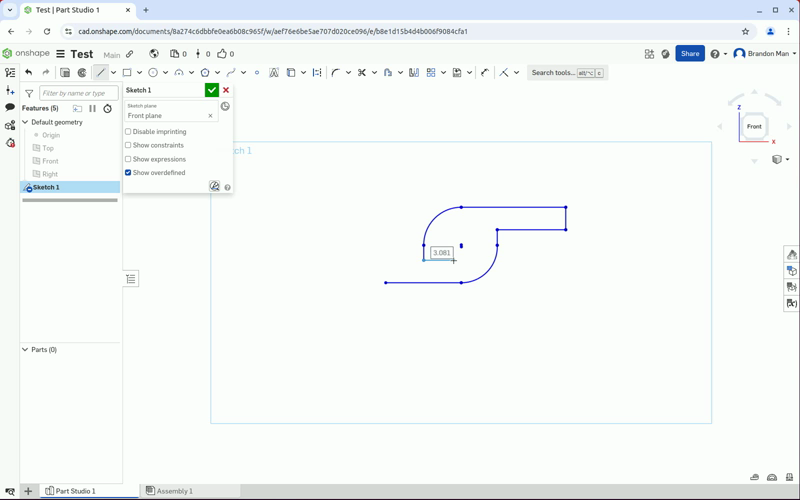
mouse_move(400, 260)
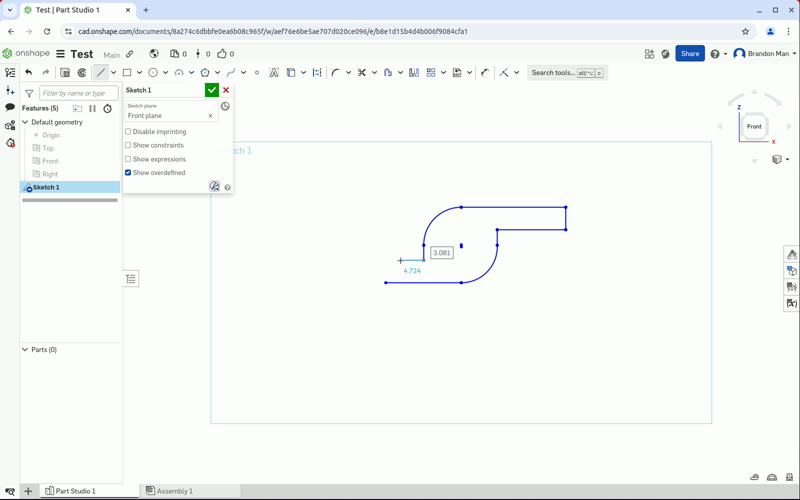
click(400, 260)
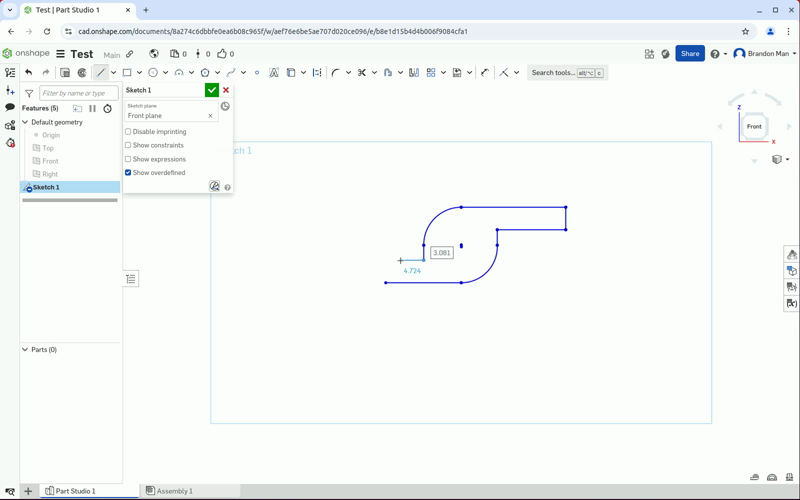
key_up(shift)
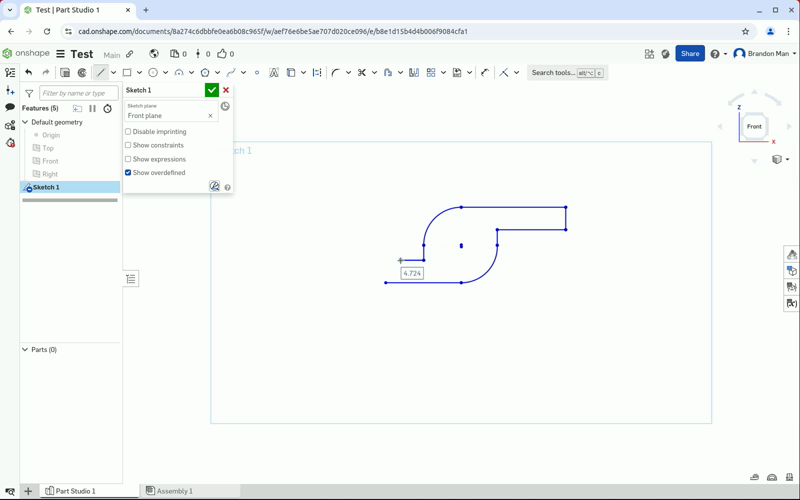
key_down(shift)
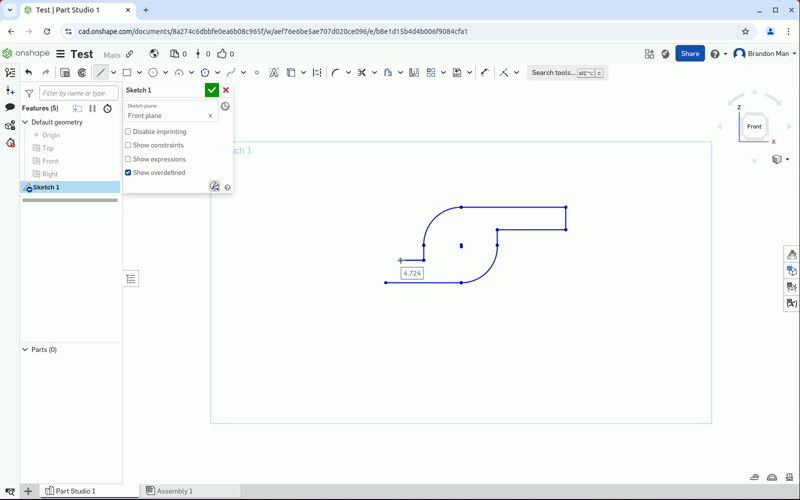
mouse_move(400, 171)
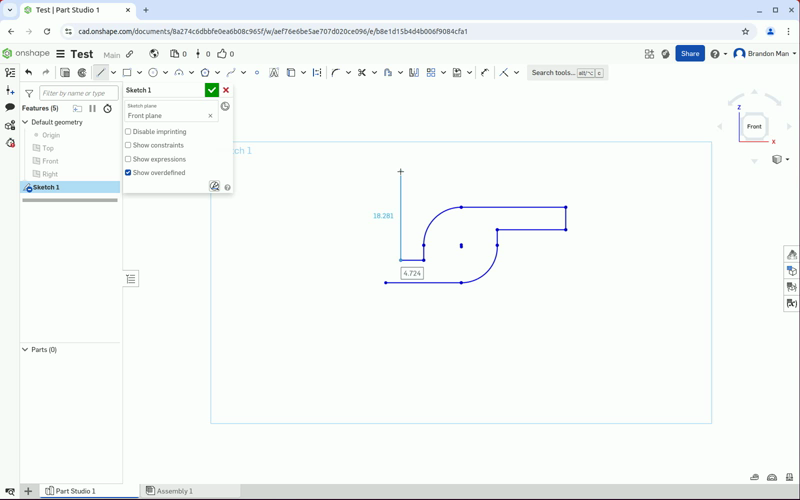
click(400, 171)
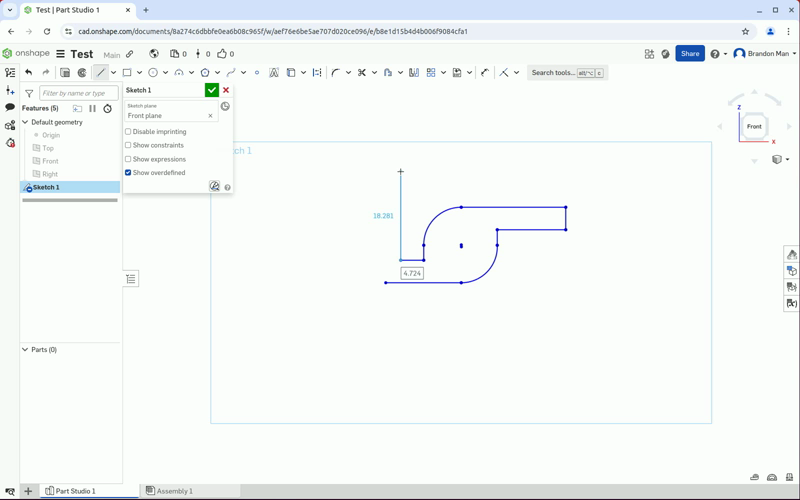
key_up(shift)
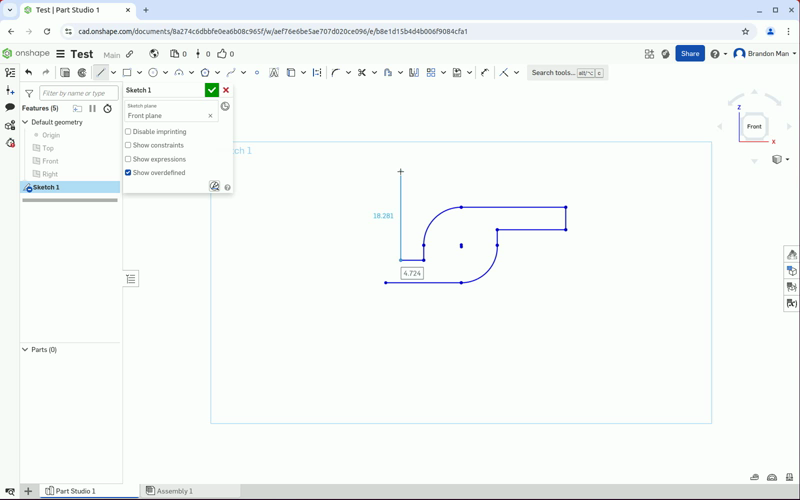
key_down(shift)
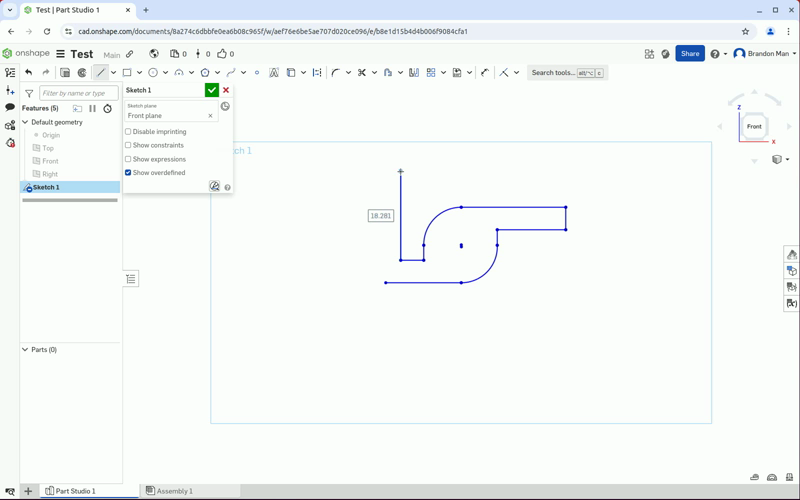
mouse_move(430, 171)
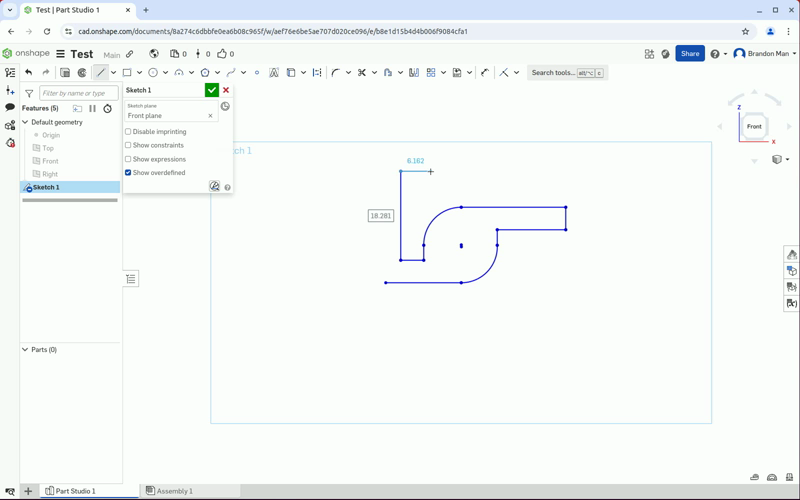
mouse_move(385, 171)
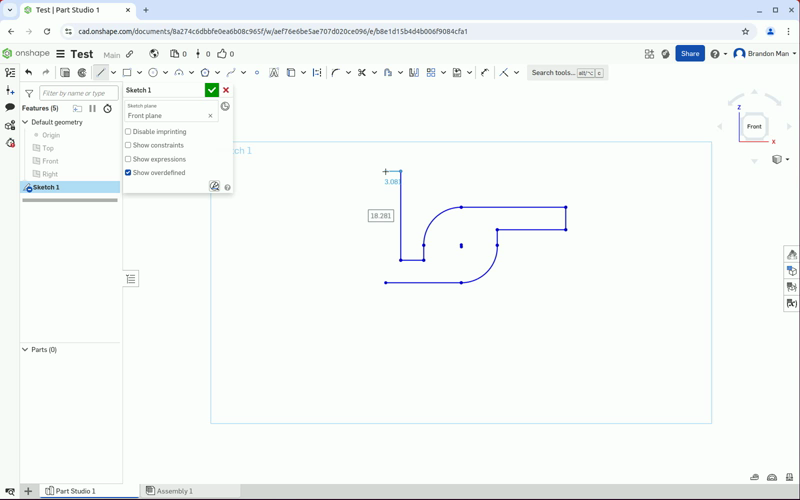
click(385, 171)
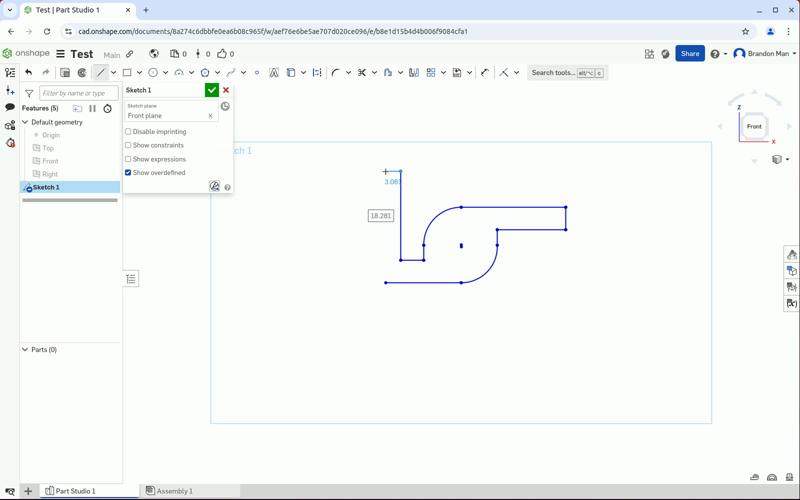
key_up(shift)
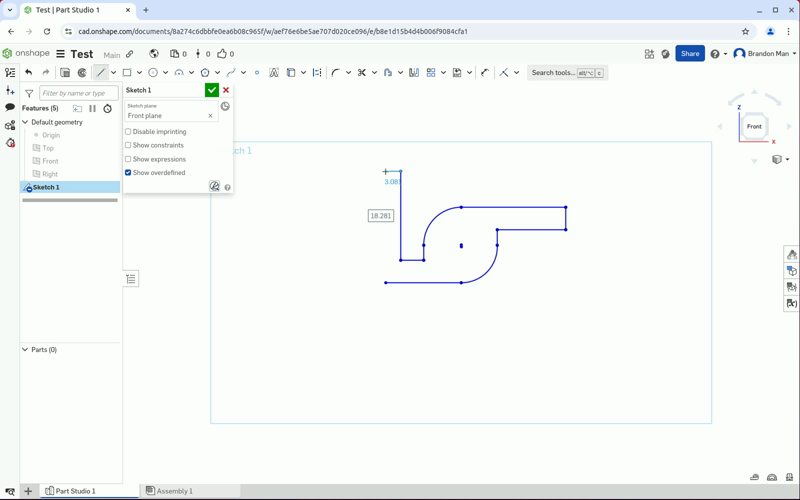
key_down(shift)
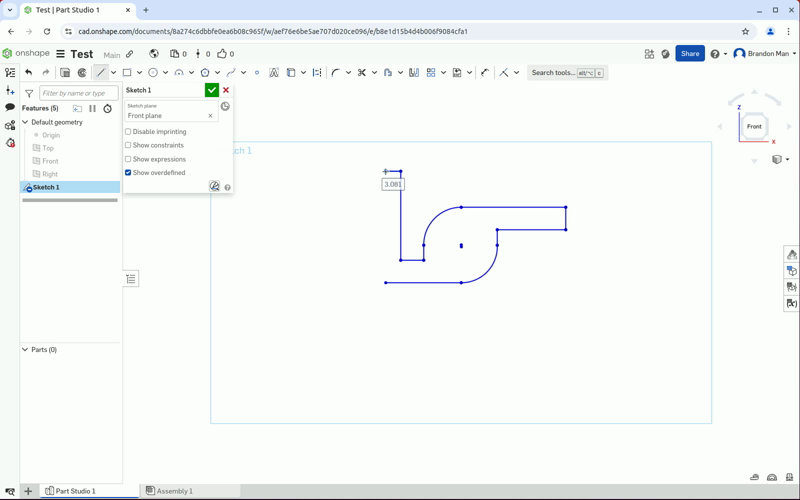
mouse_move(385, 282)
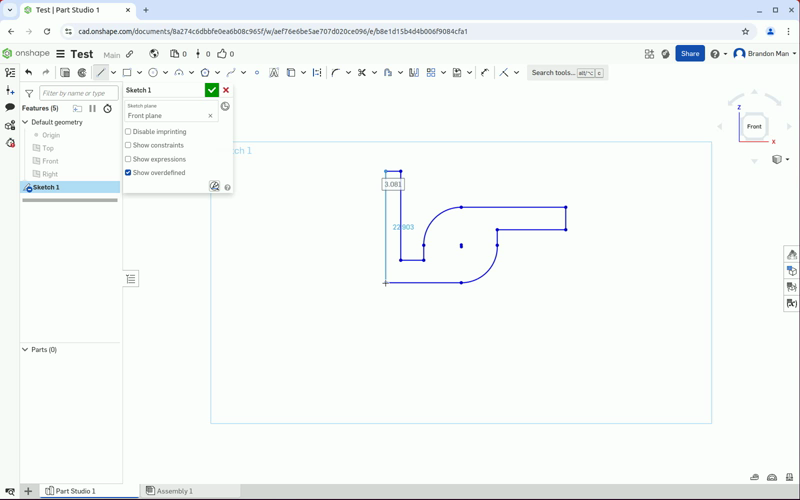
key_up(shift)
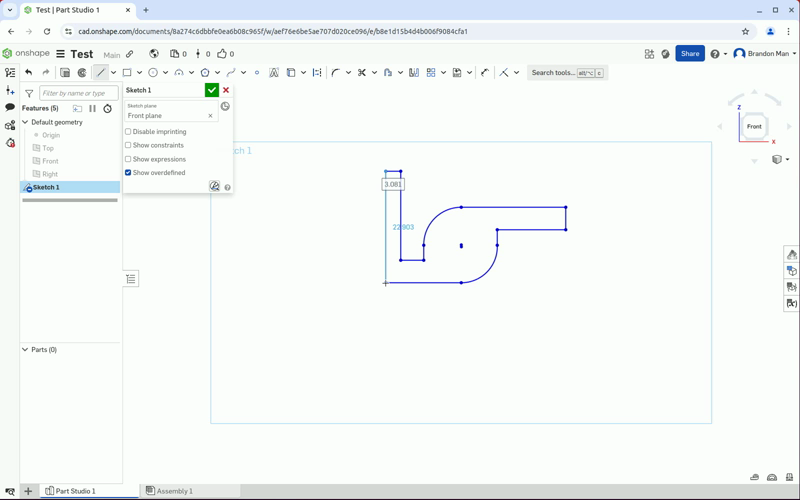
click(385, 282)
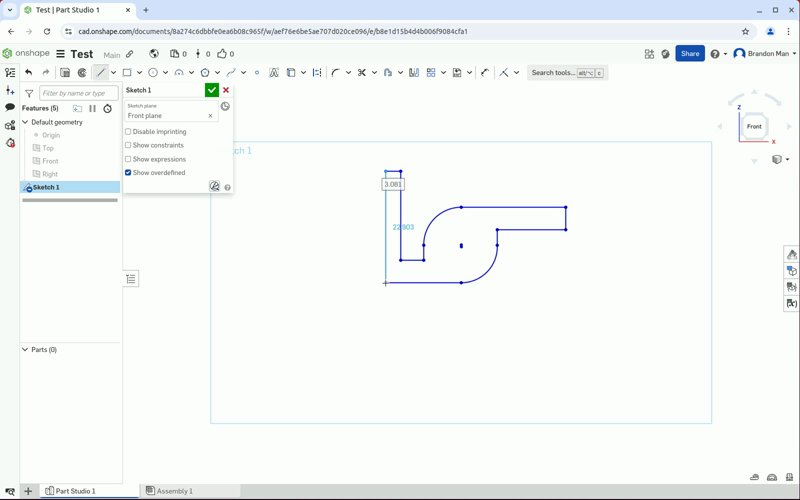
key(esc)
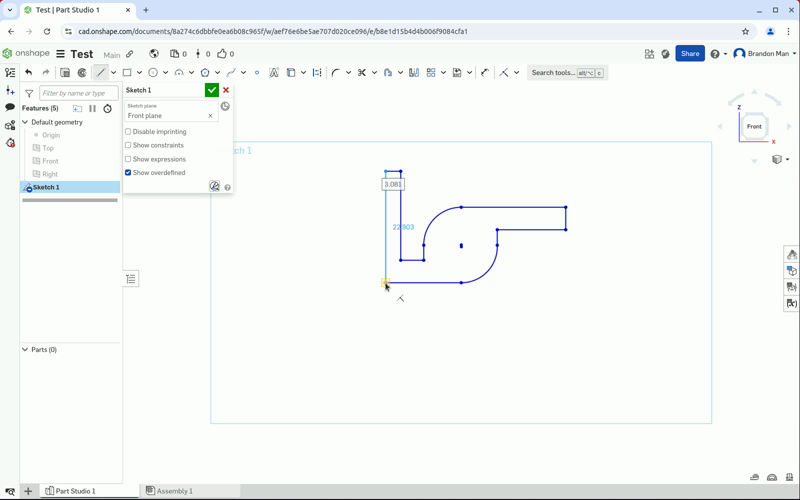
key(c)
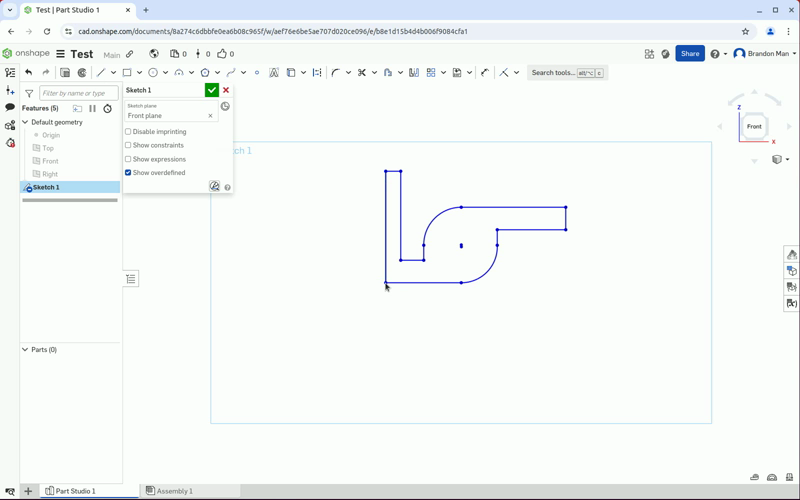
key_down(shift)
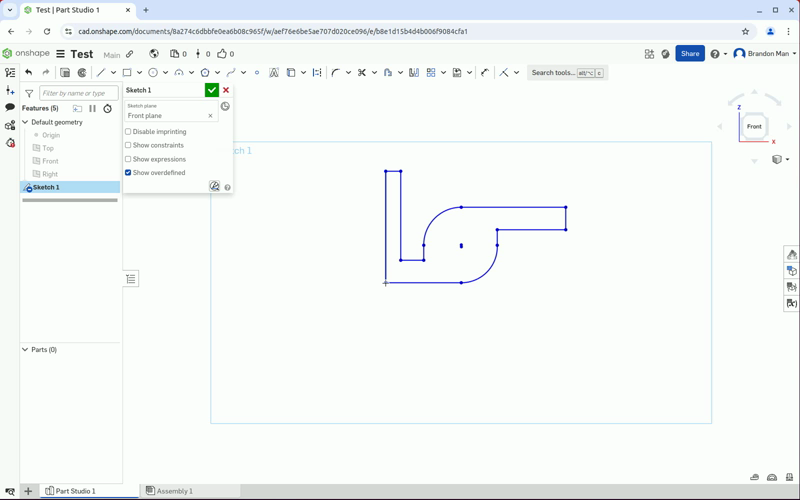
mouse_move(461, 245)
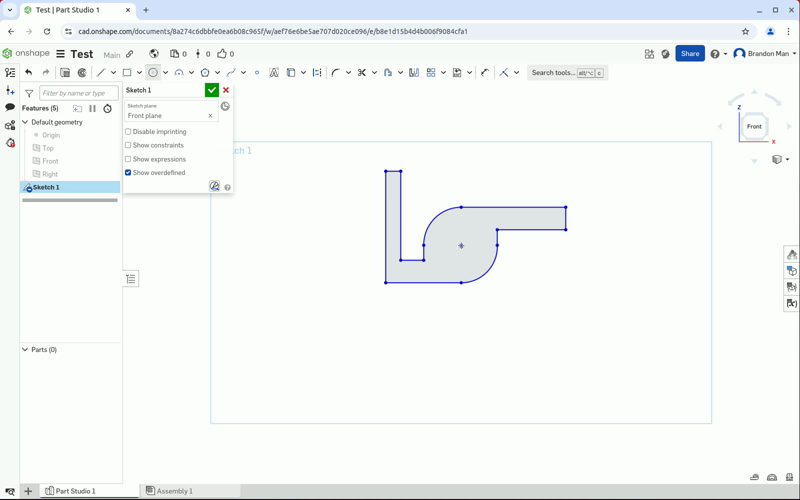
scroll(6)
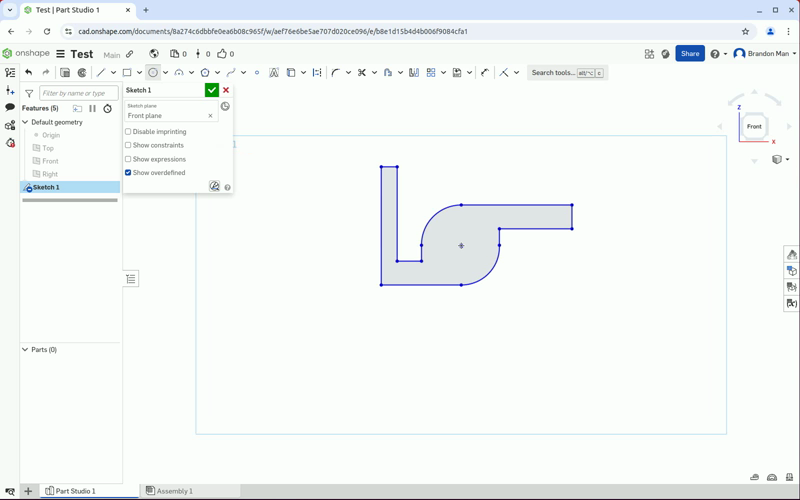
scroll(6)
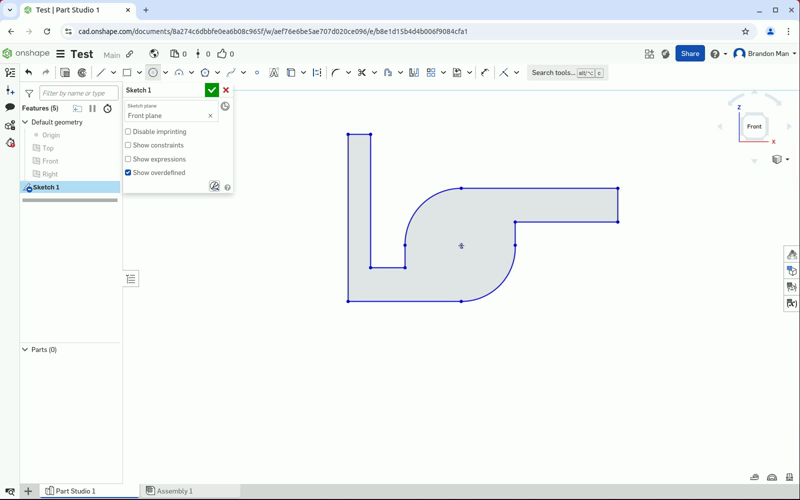
scroll(6)
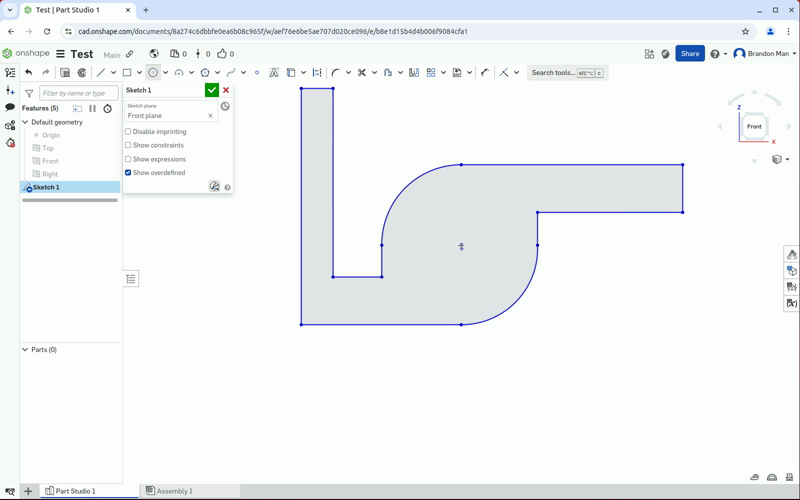
scroll(6)
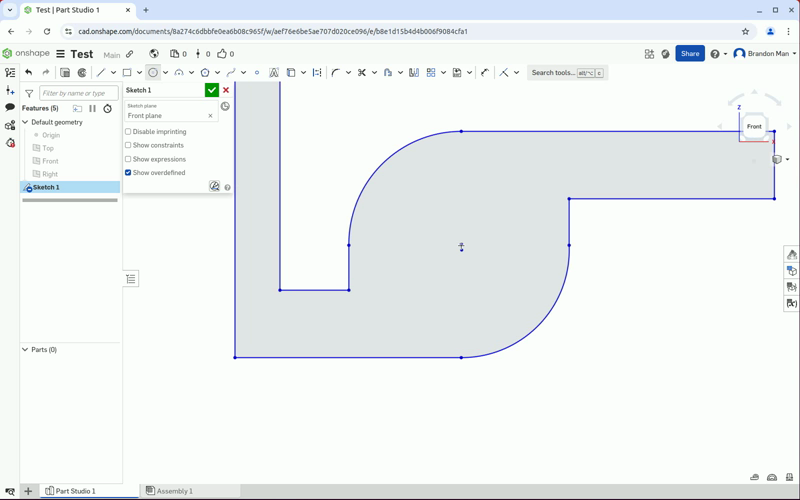
scroll(6)
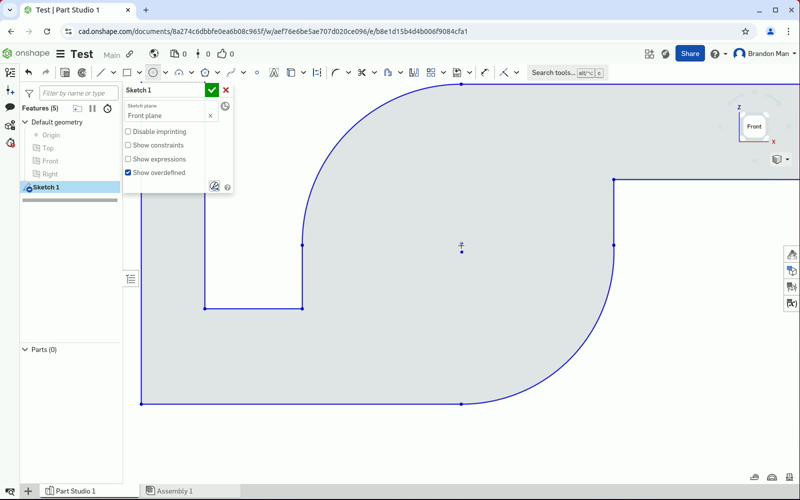
scroll(6)
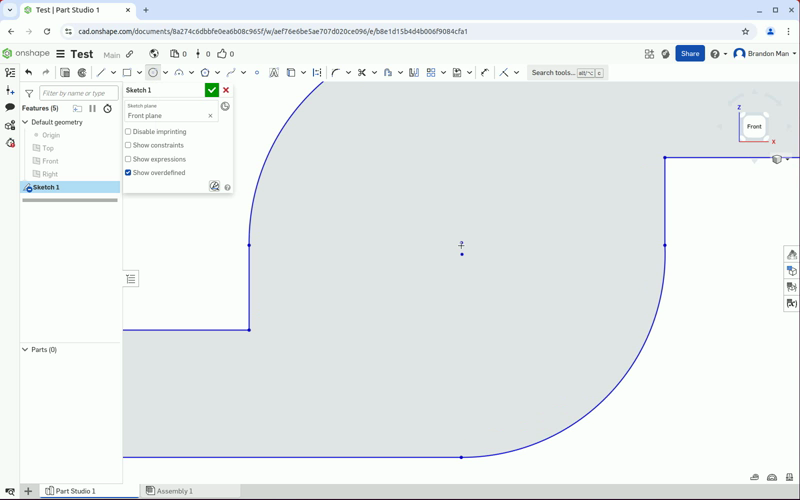
scroll(6)
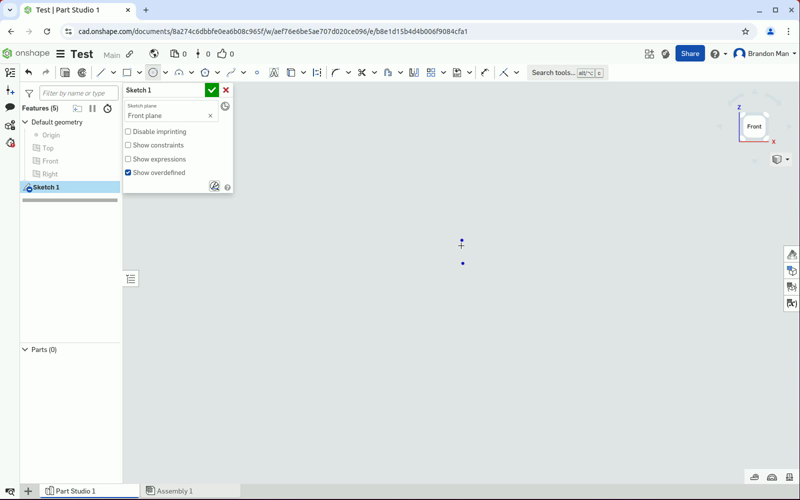
click(461, 245)
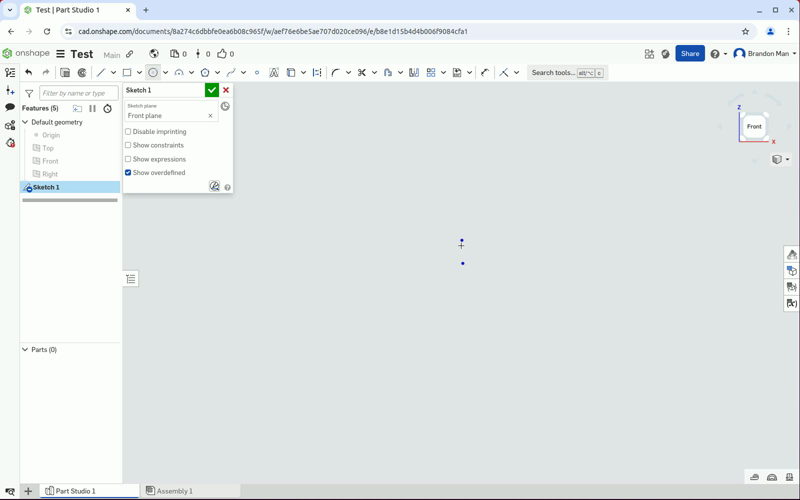
scroll(-6)
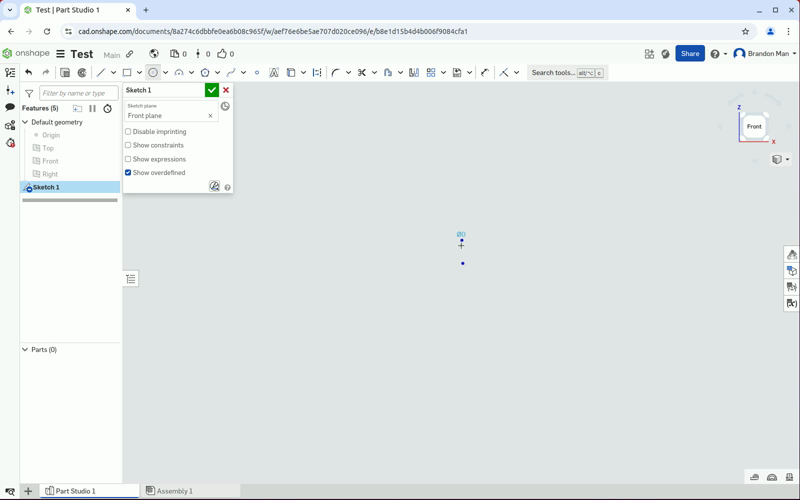
scroll(-6)
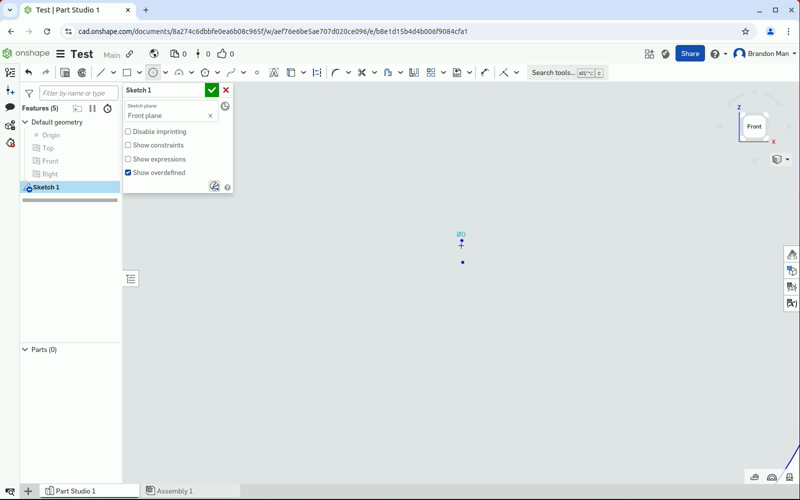
scroll(-6)
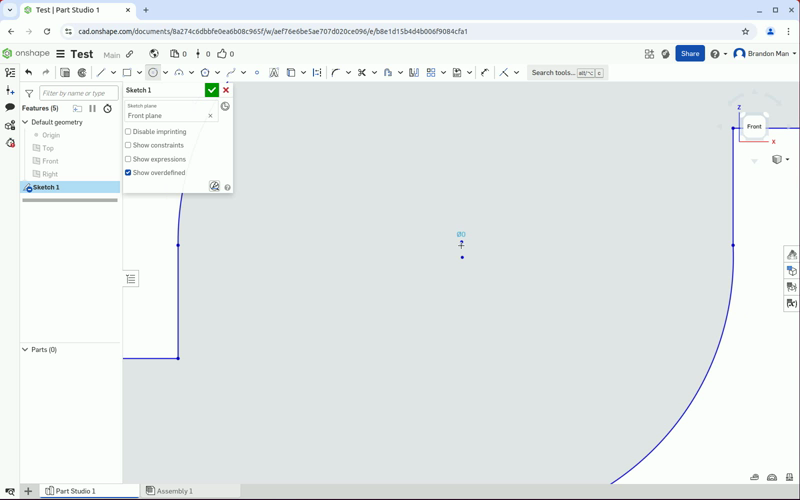
scroll(-6)
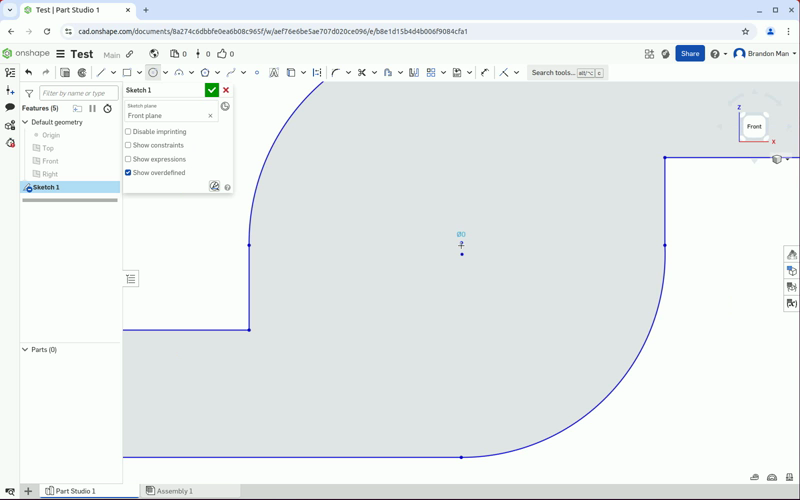
scroll(-6)
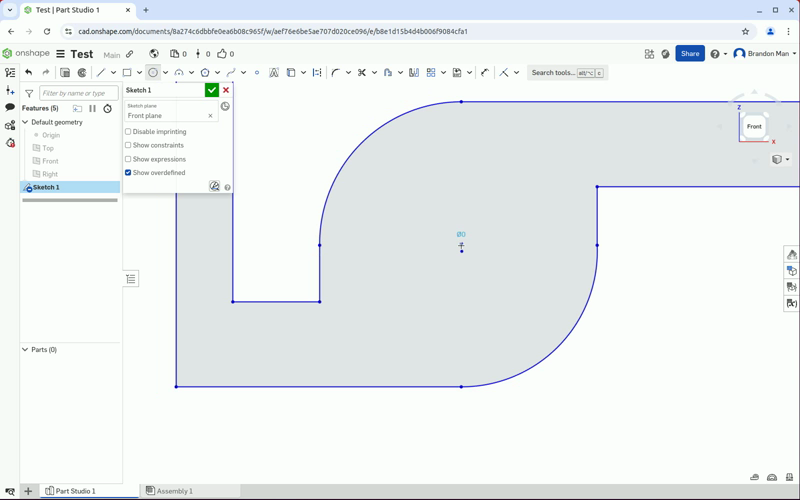
scroll(-6)
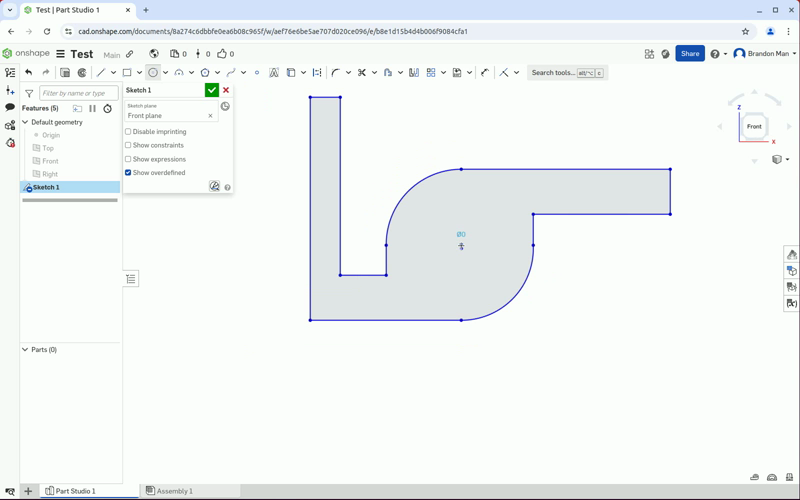
scroll(-6)
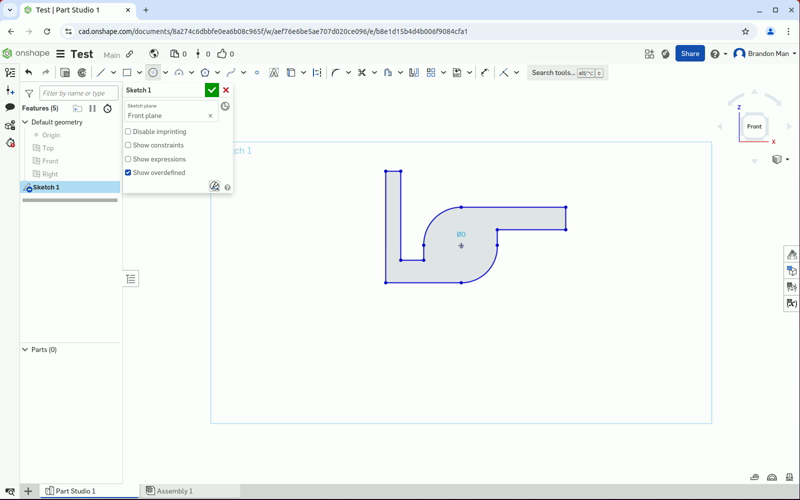
key_up(shift)
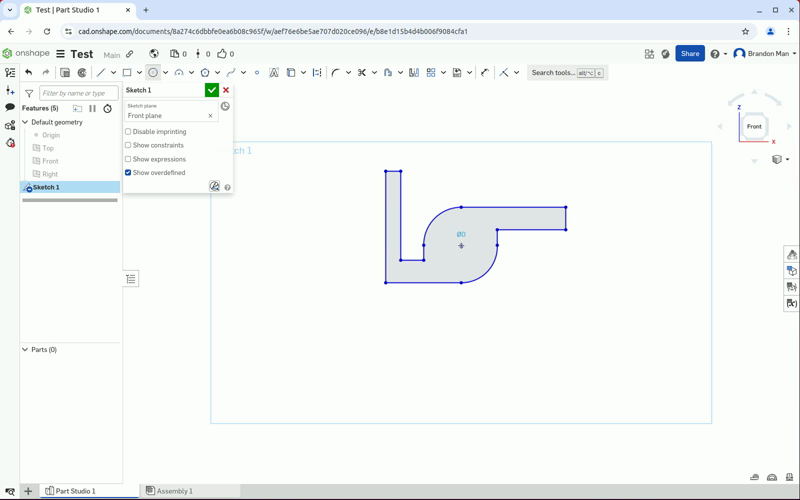
mouse_move(484, 245)
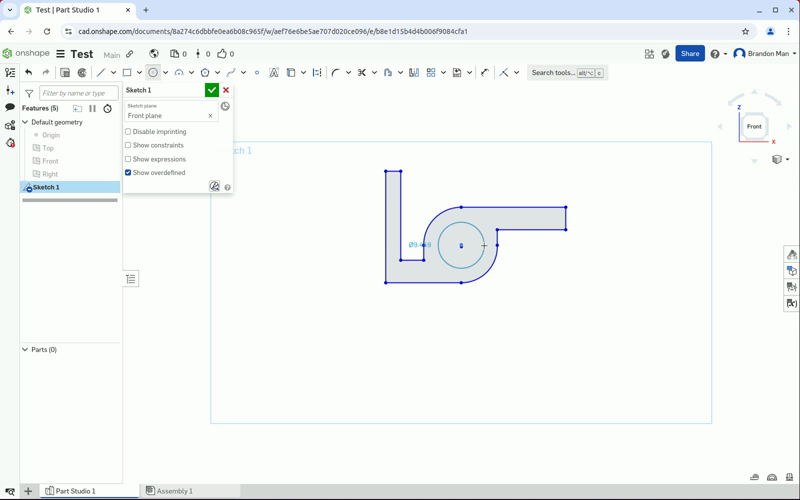
click(484, 245)
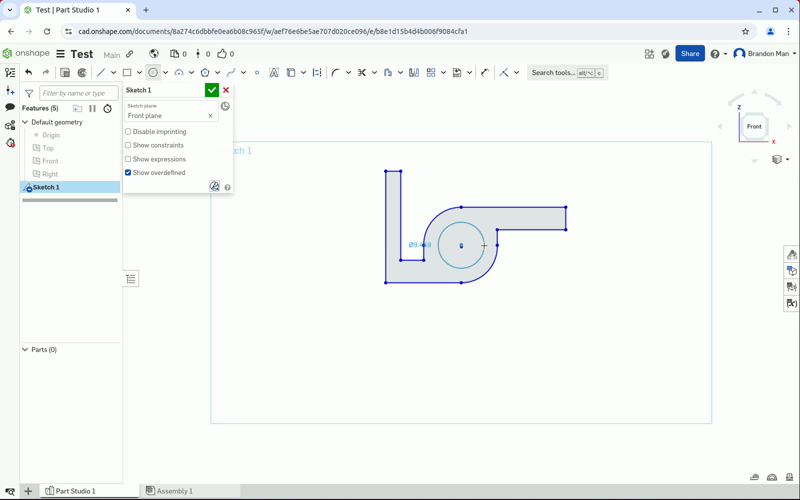
key(esc)
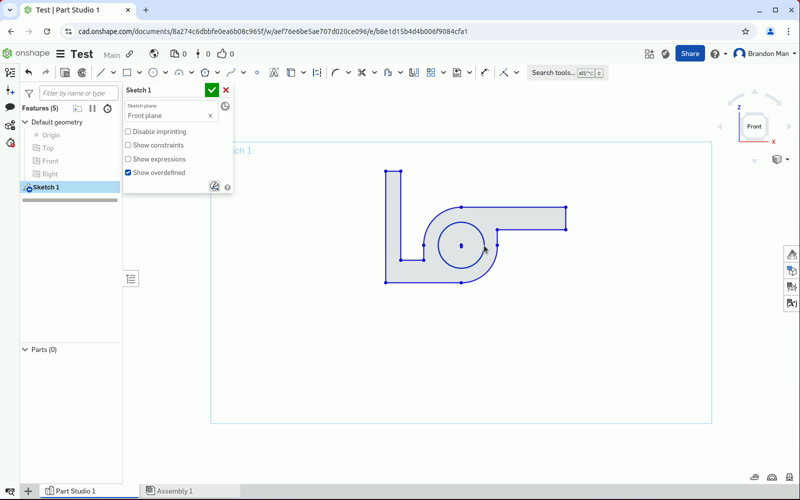
mouse_move(395, 226)
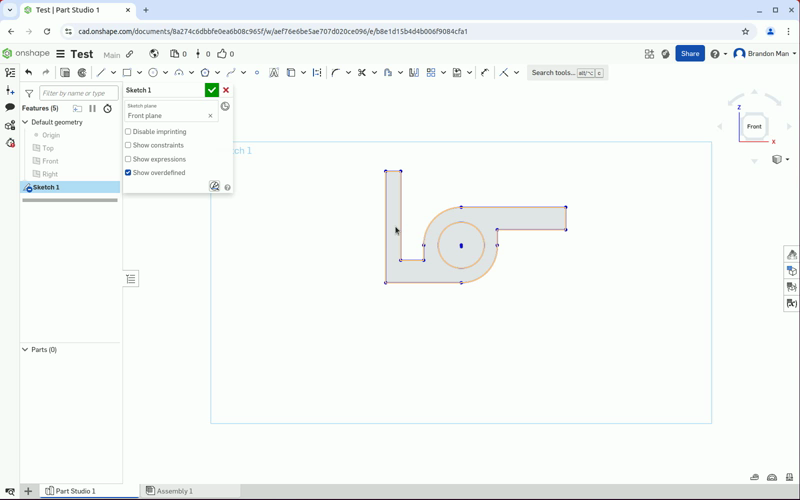
click(395, 226)
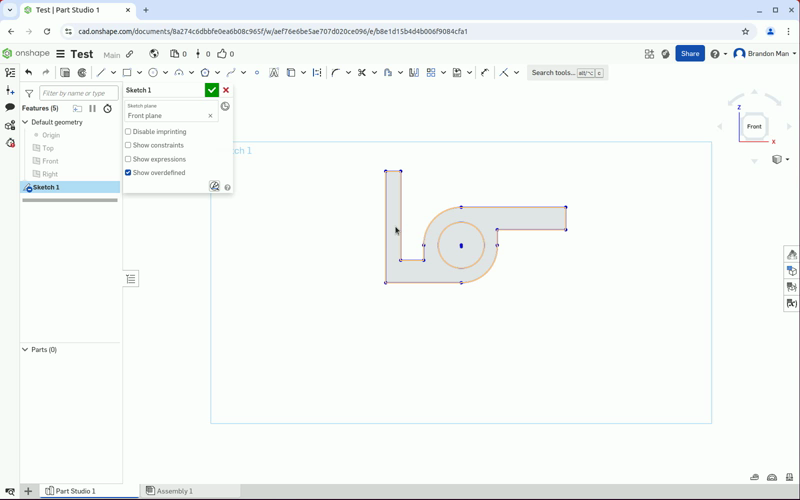
mouse_move(73, 352)
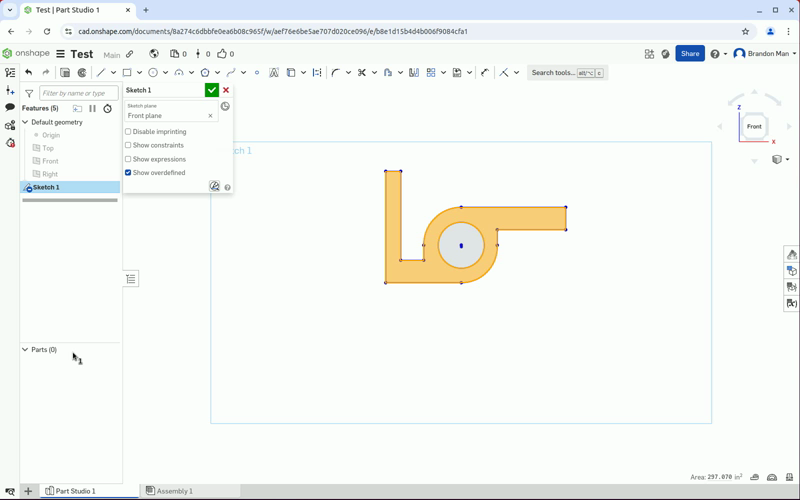
key(shift+y)
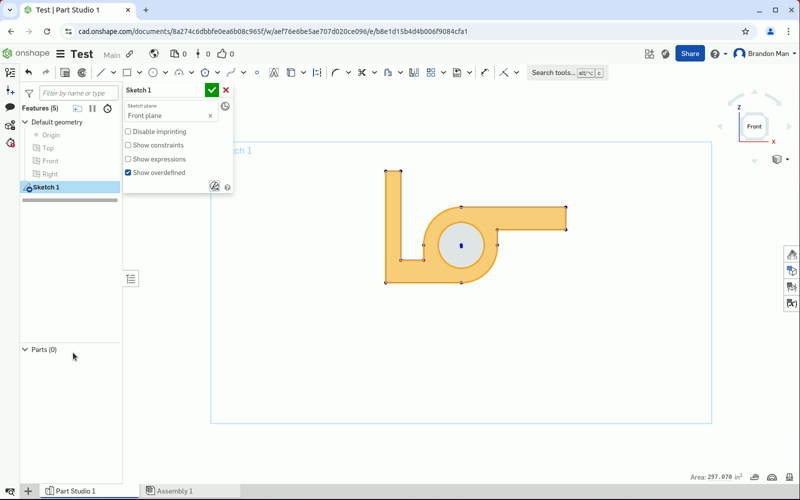
key(shift+e)
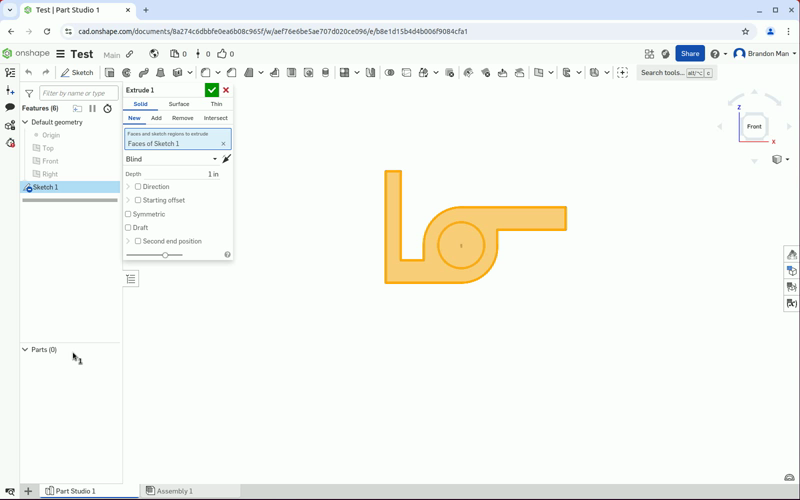
mouse_move(143, 106)
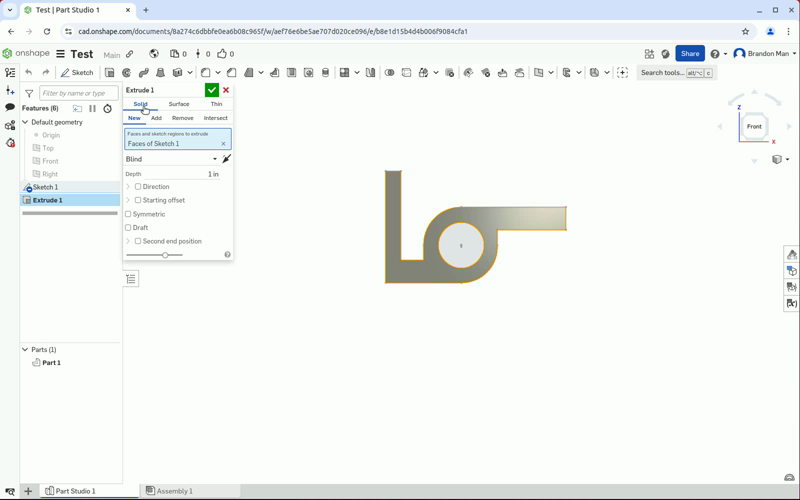
click(143, 106)
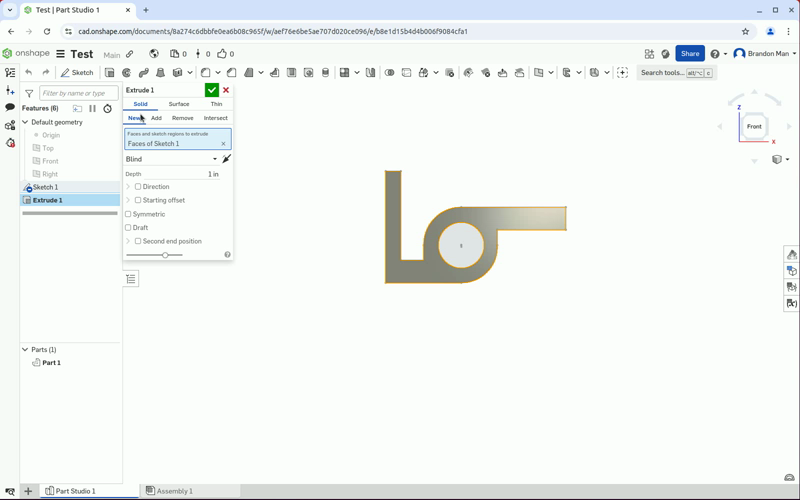
mouse_move(137, 120)
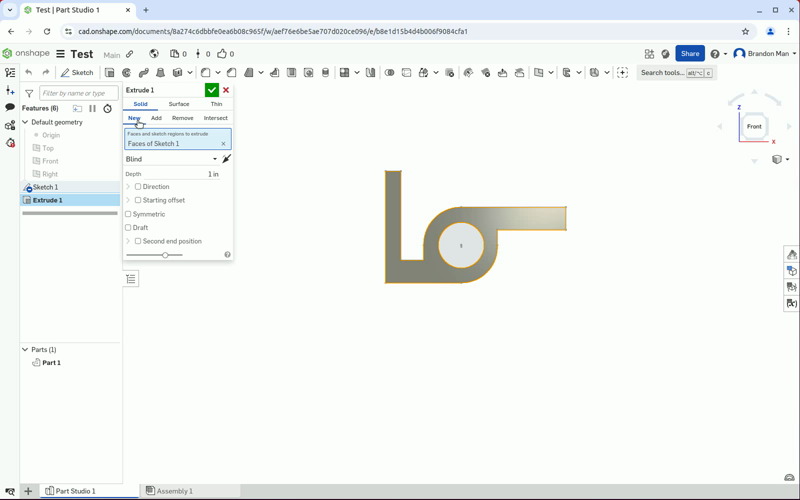
click(137, 120)
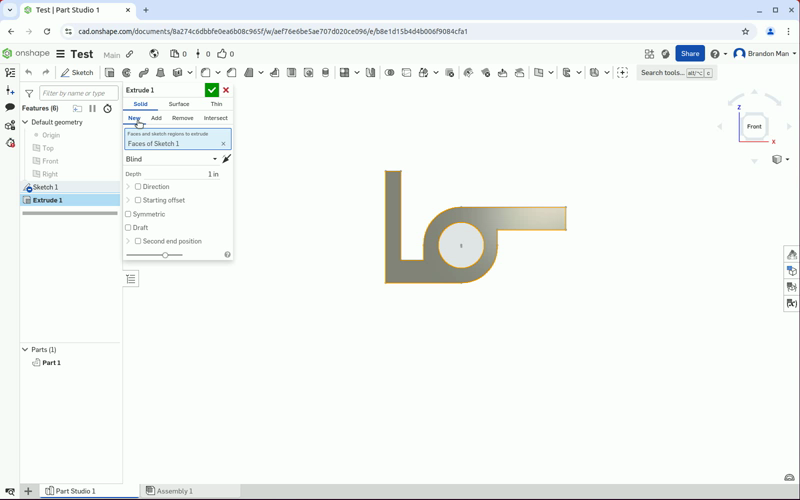
key(tab, 4)
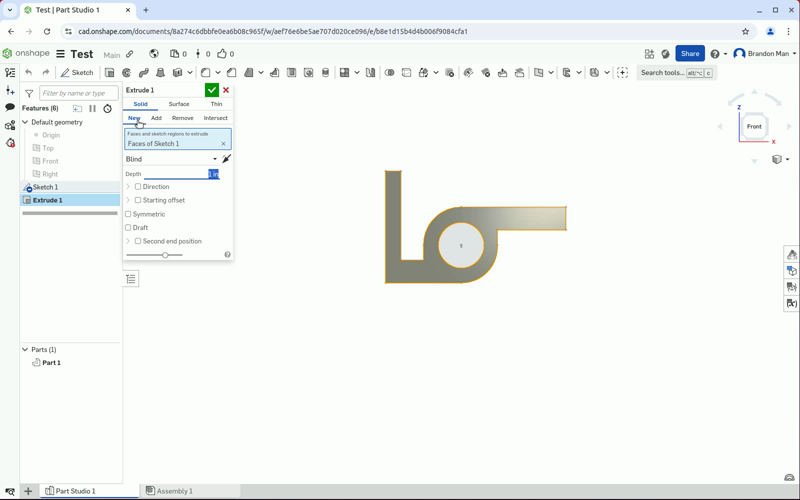
text(23.108)
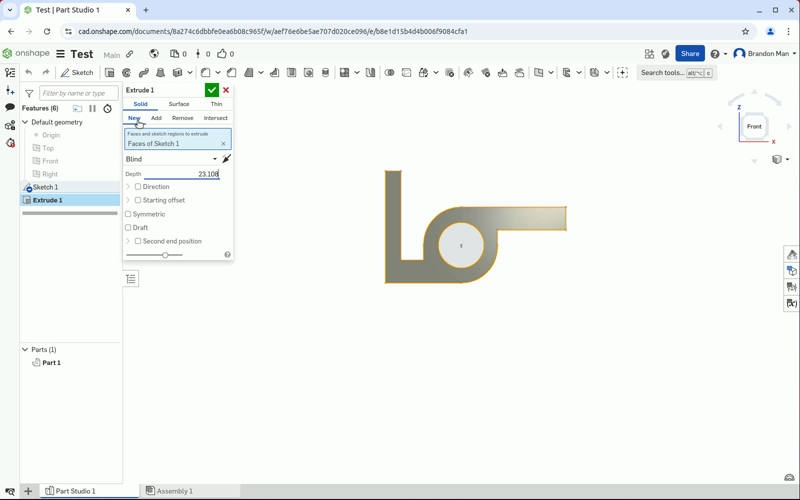
key(enter)
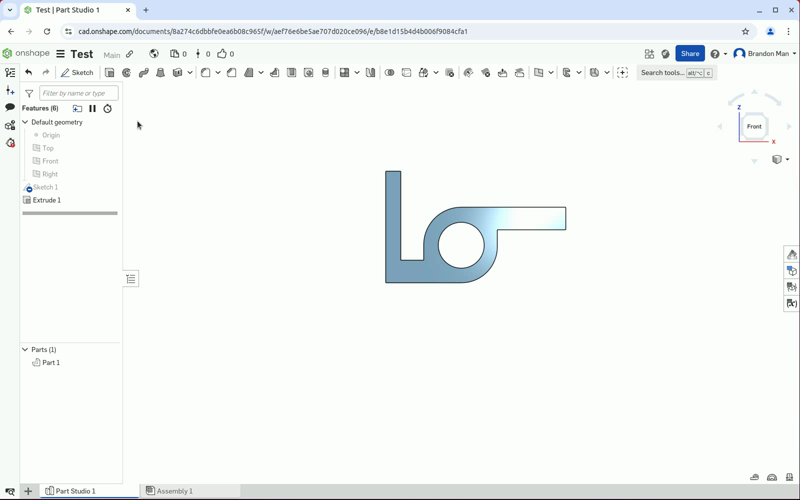
key(shift+h)
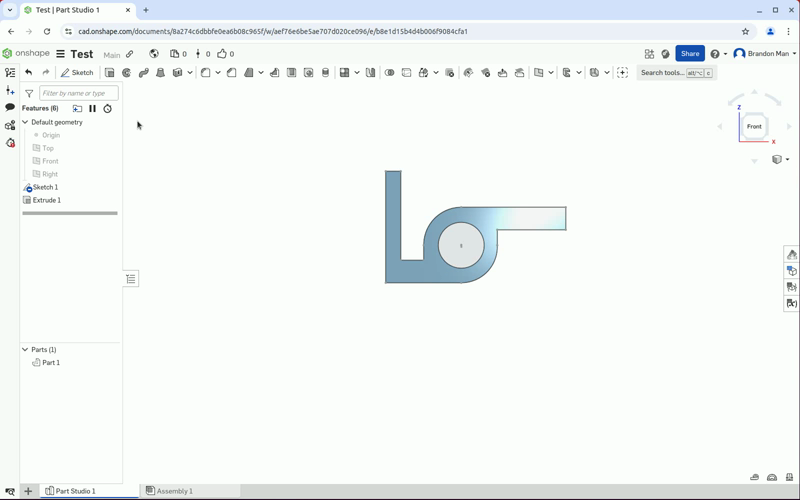
key(shift+h)
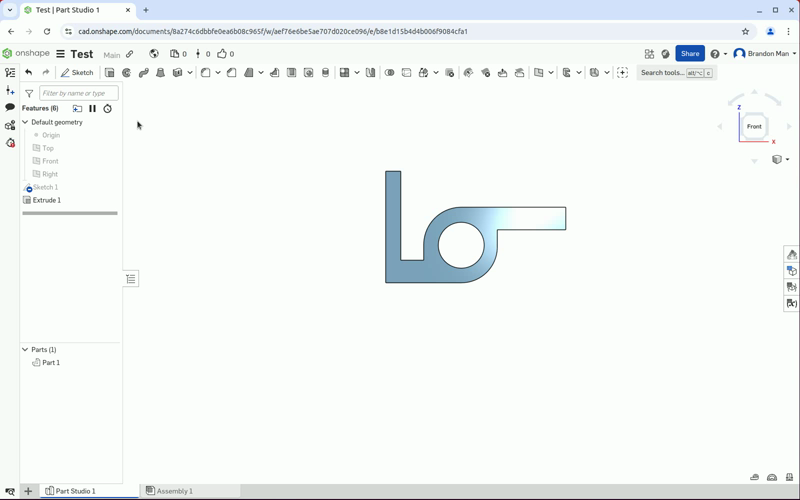
mouse_move(73, 189)
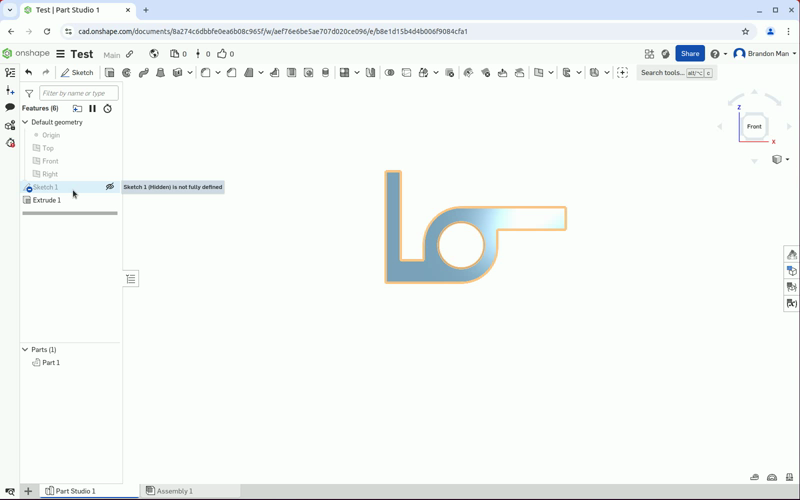
click(73, 189)
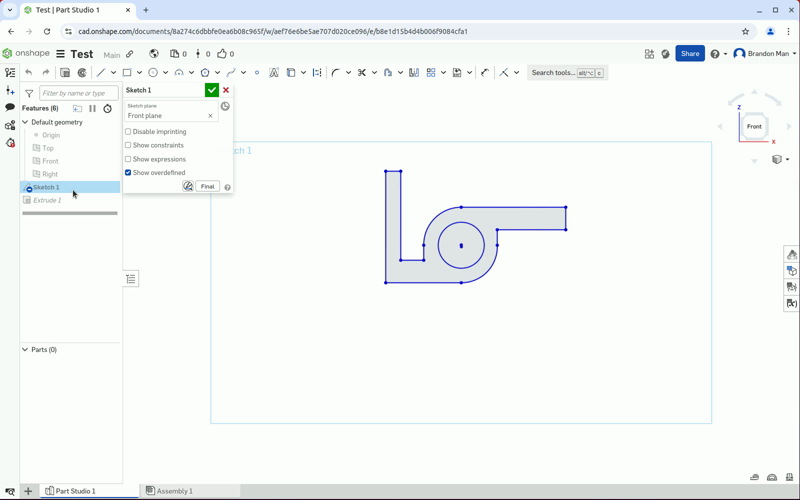
mouse_move(229, 92)
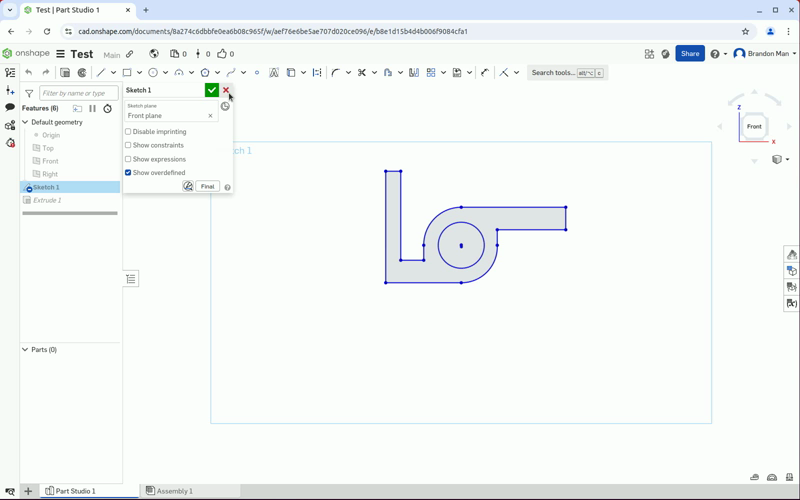
click(229, 92)
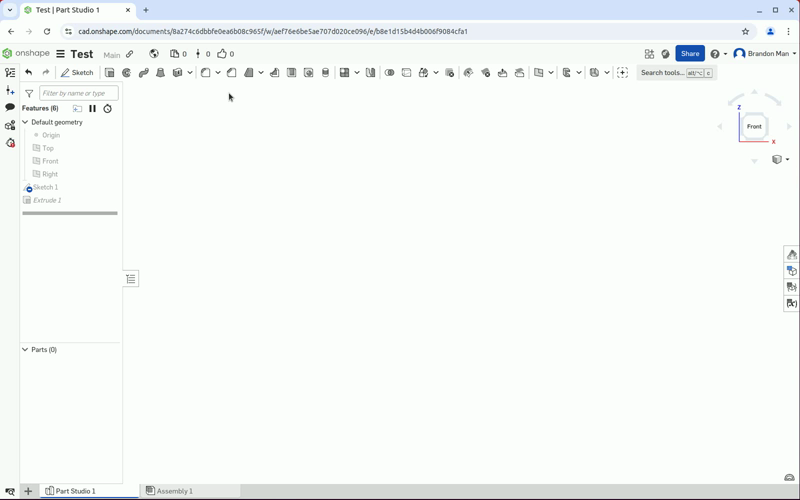
mouse_move(73, 352)
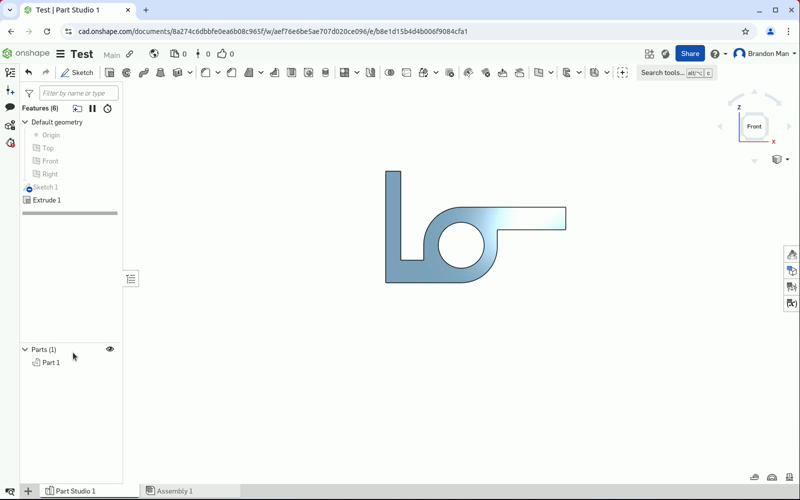
key(y)
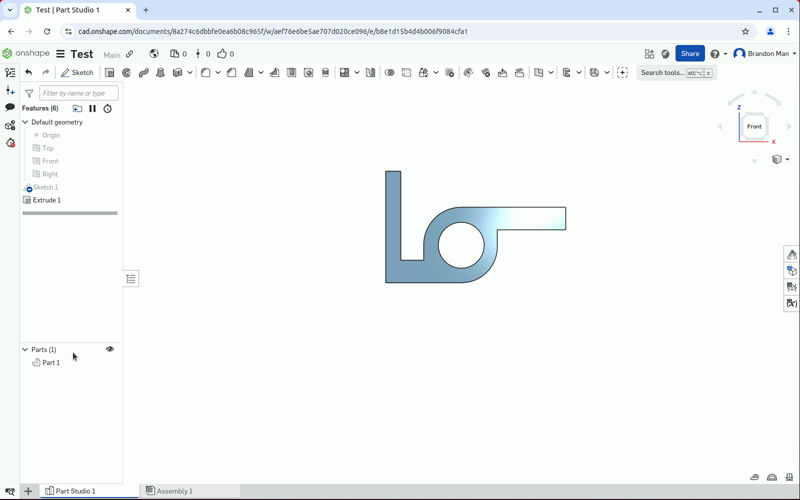
key(shift+p)
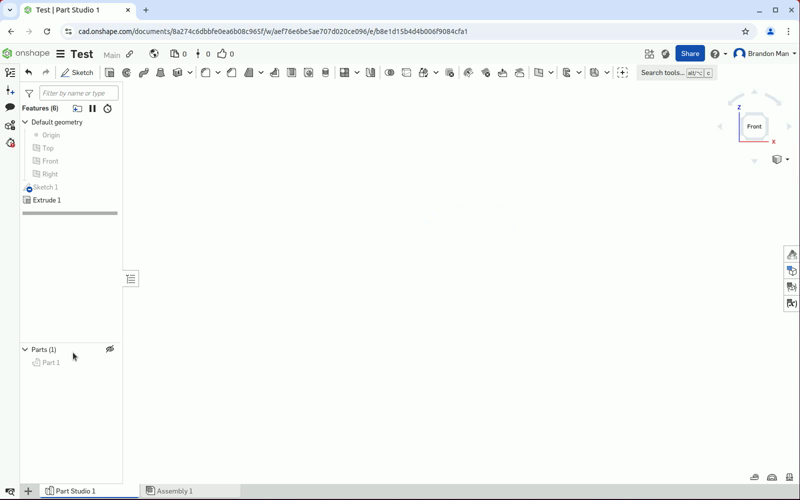
key(space)
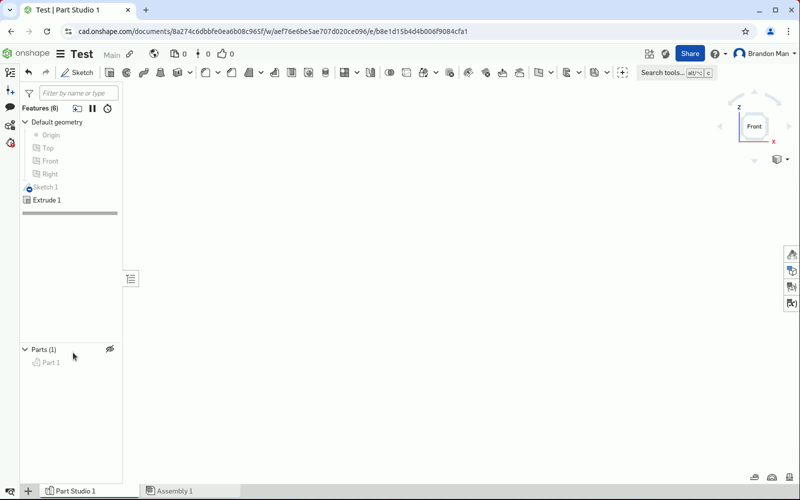
key_down(shift)
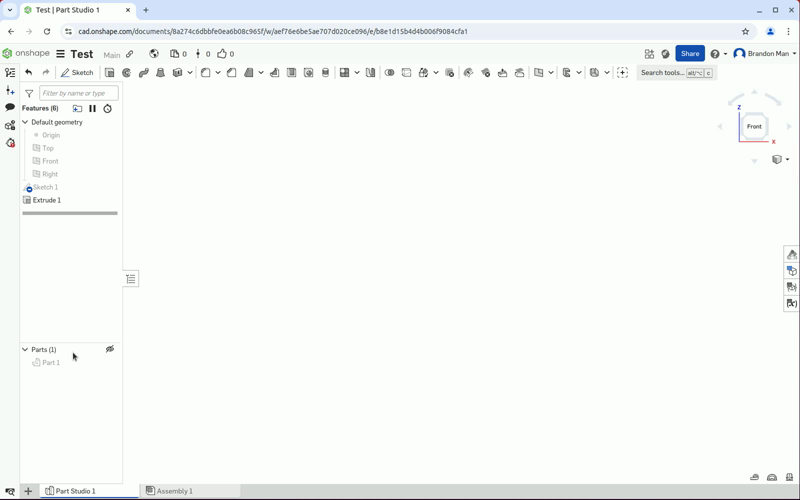
key(down)
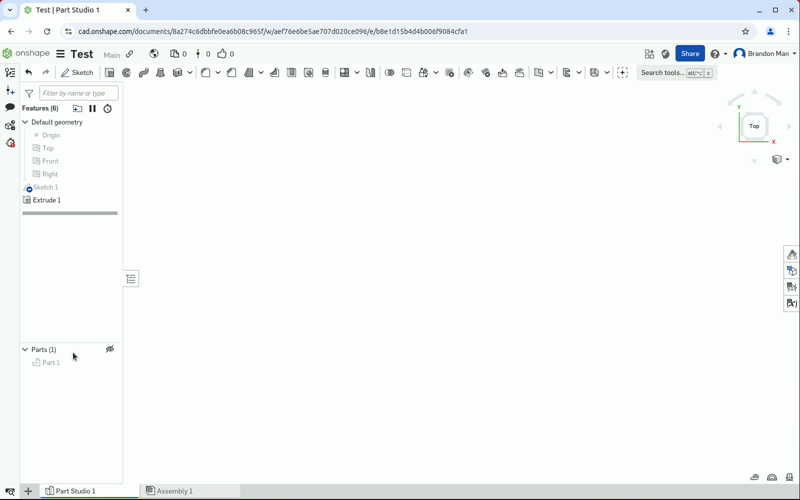
key_up(shift)
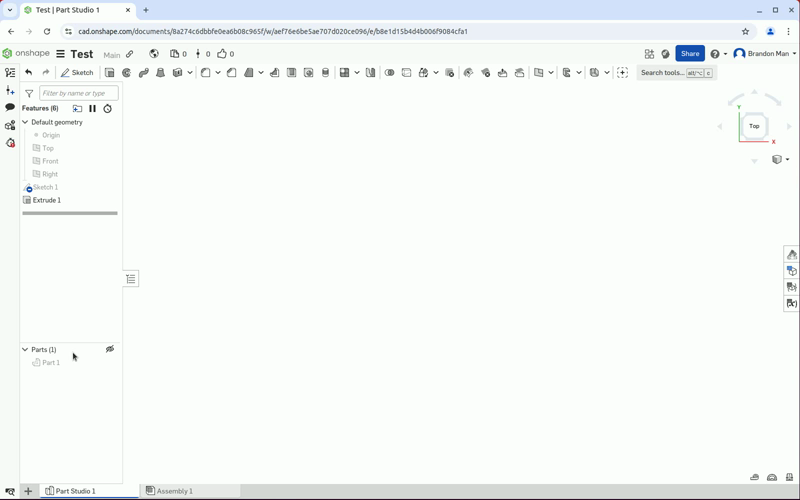
mouse_move(73, 352)
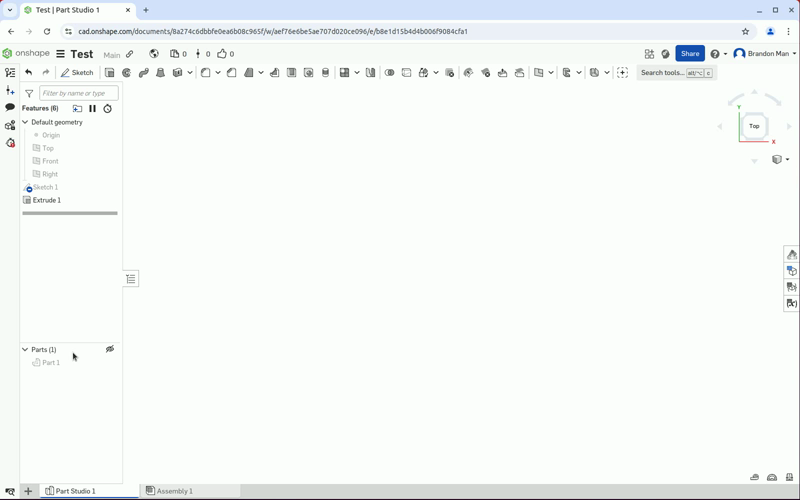
key(shift+y)
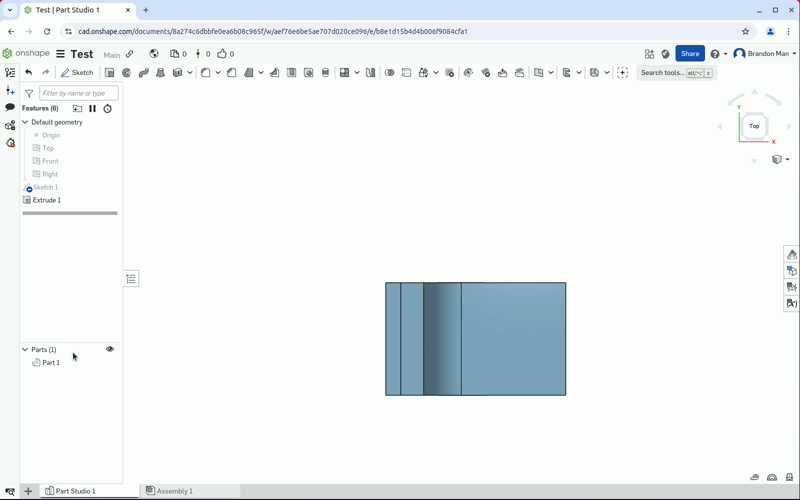
mouse_move(541, 75)
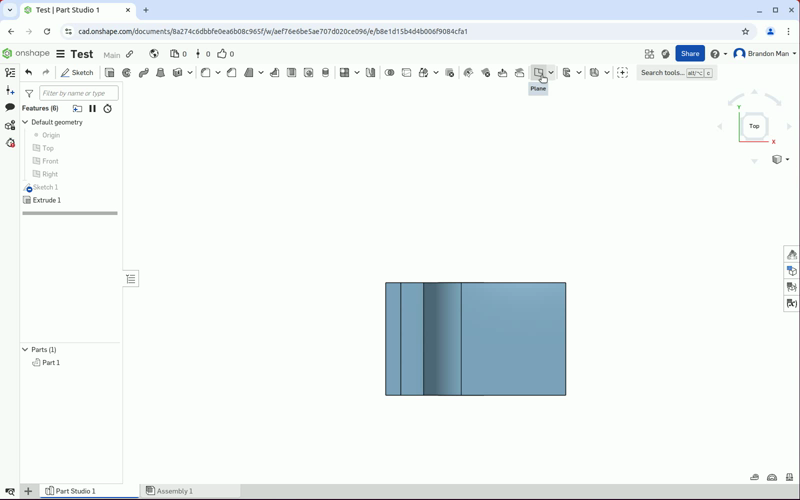
click(541, 75)
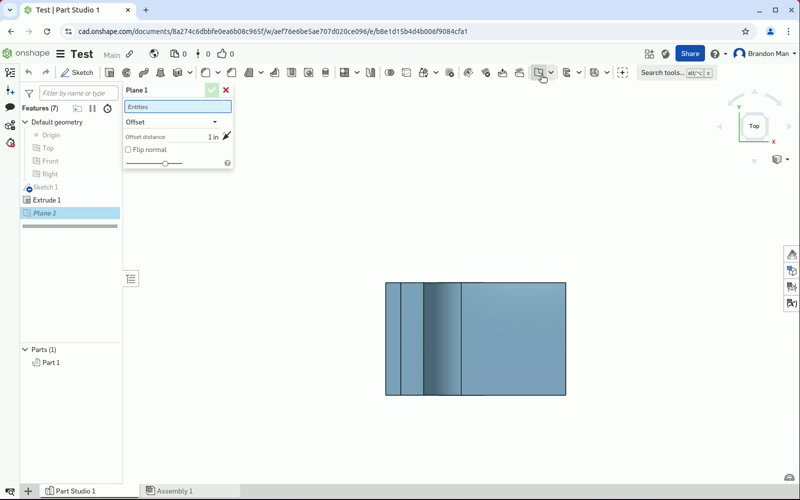
mouse_move(73, 150)
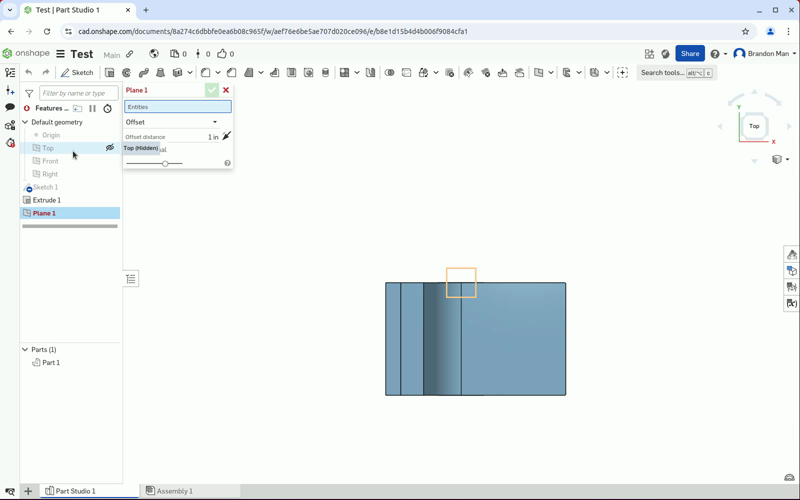
click(73, 150)
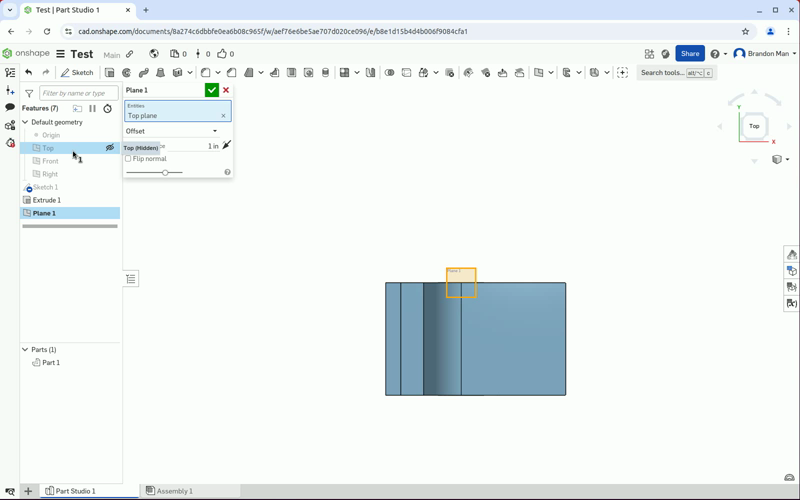
key(tab, 2)
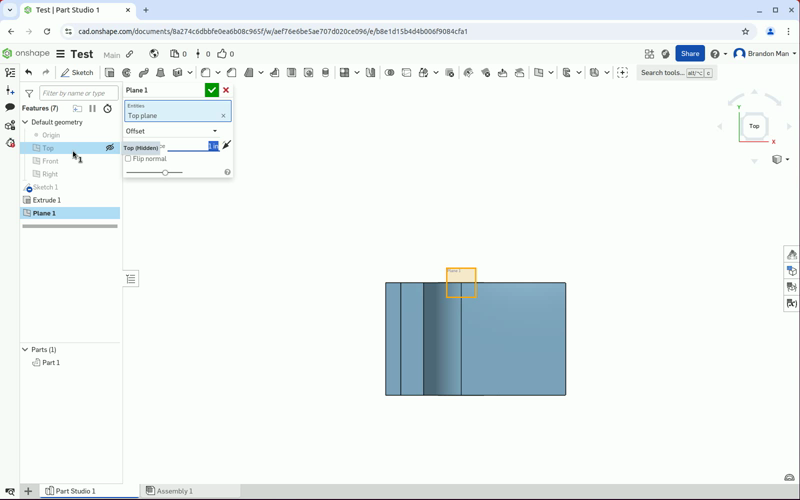
text(15.405)
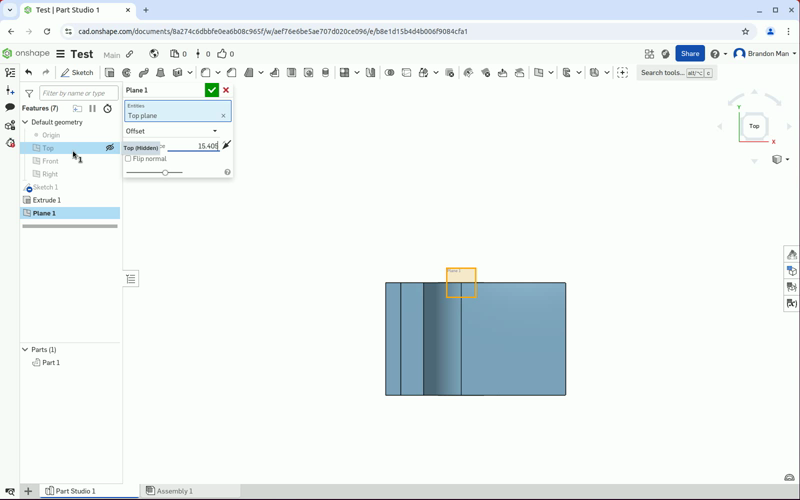
key(enter, 2)
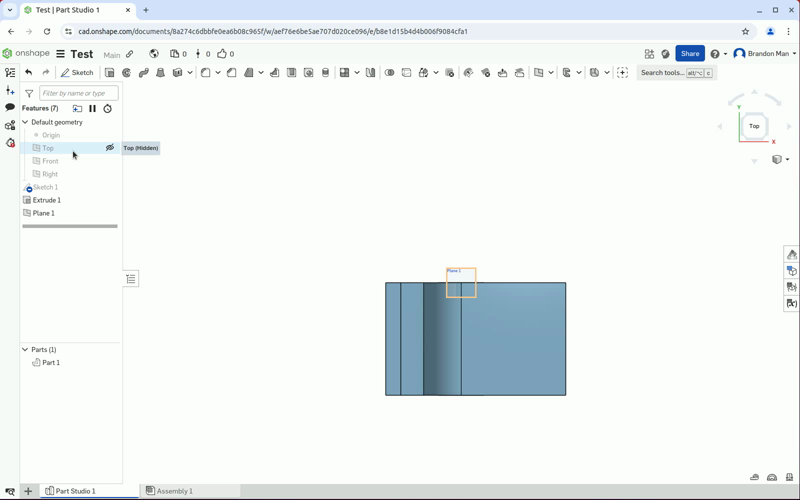
key(shift+s)
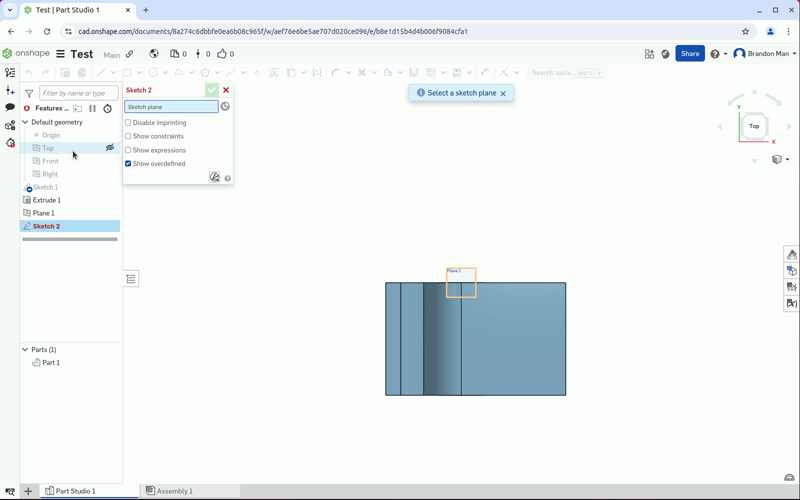
mouse_move(73, 215)
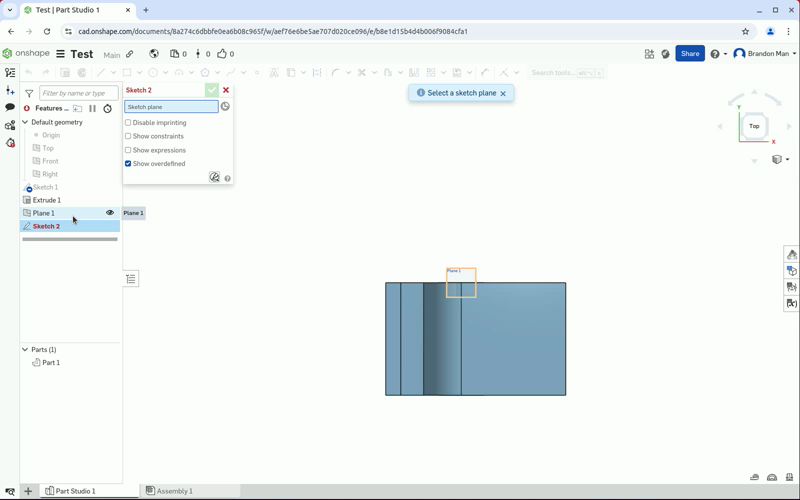
click(73, 215)
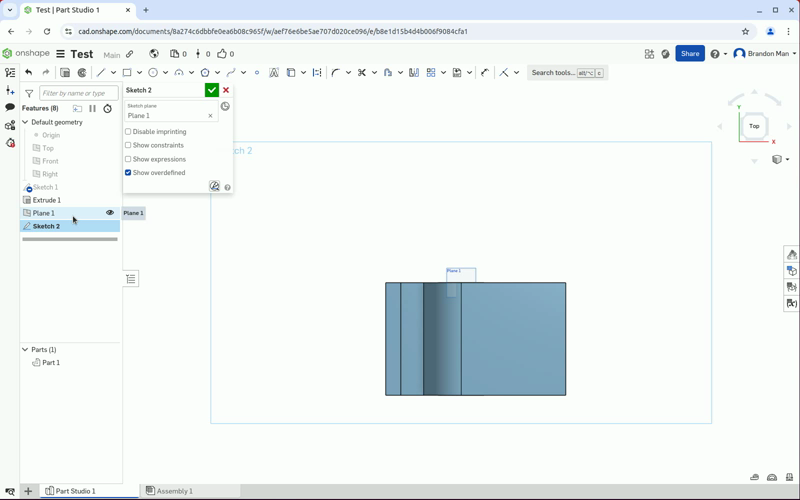
mouse_move(73, 352)
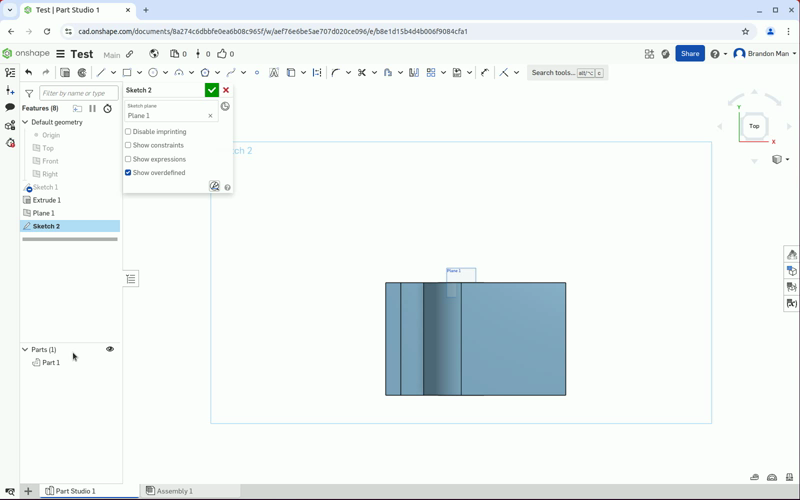
key(y)
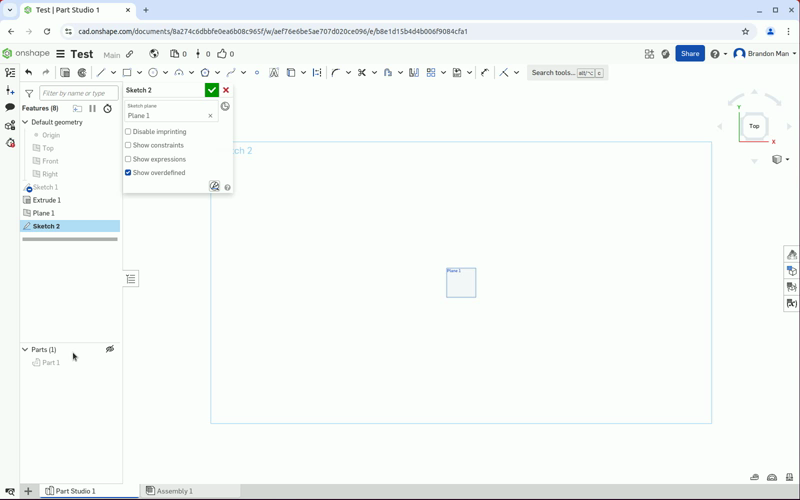
key(c)
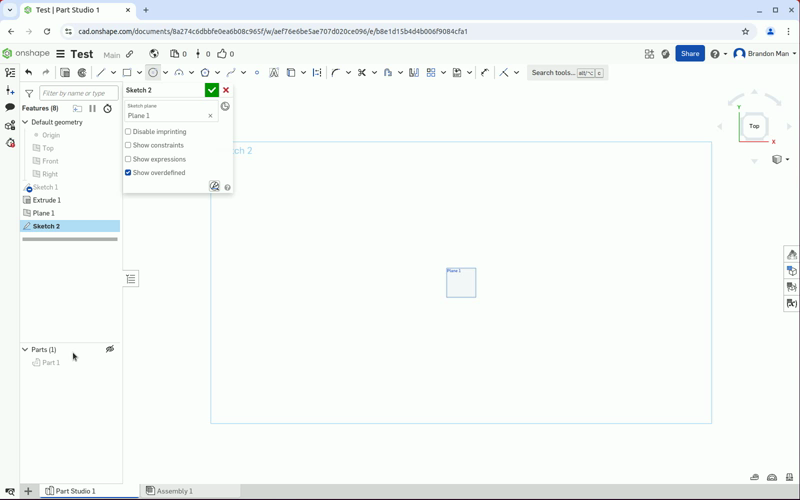
key_down(shift)
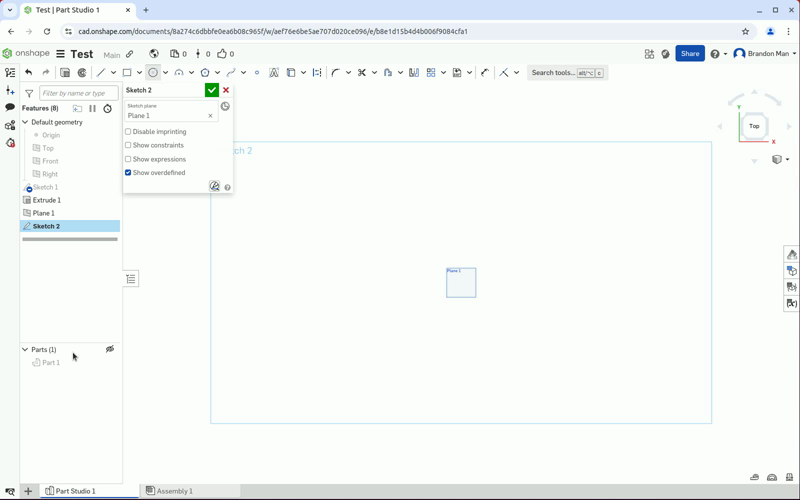
mouse_move(543, 313)
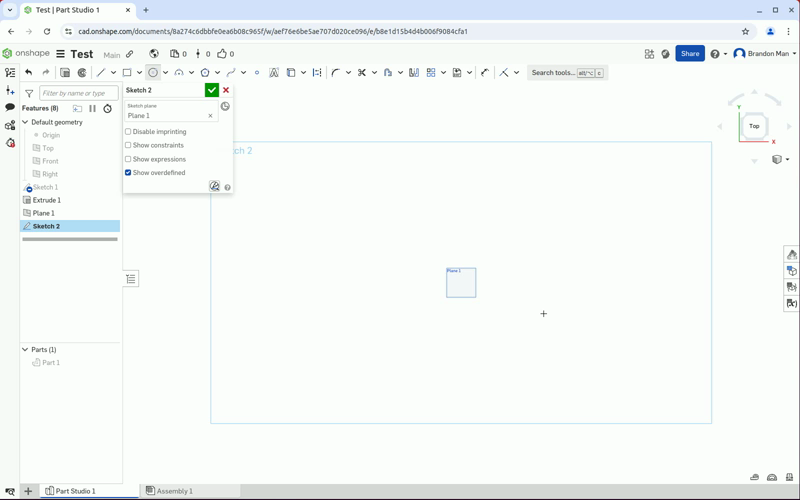
click(543, 313)
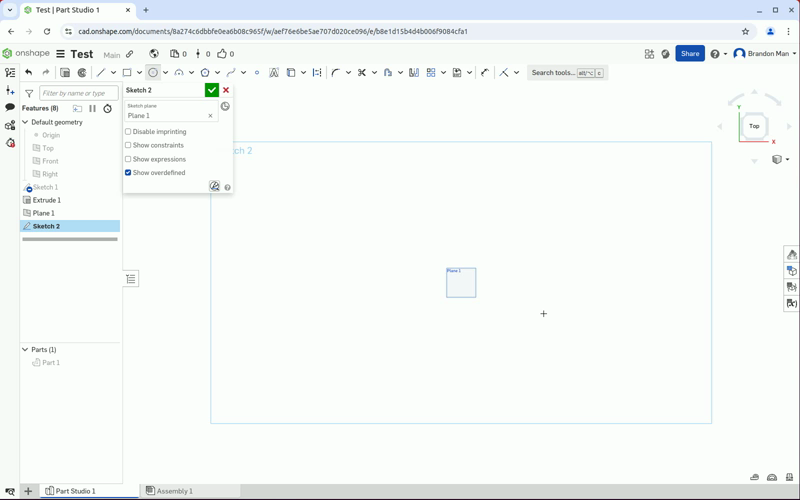
key_up(shift)
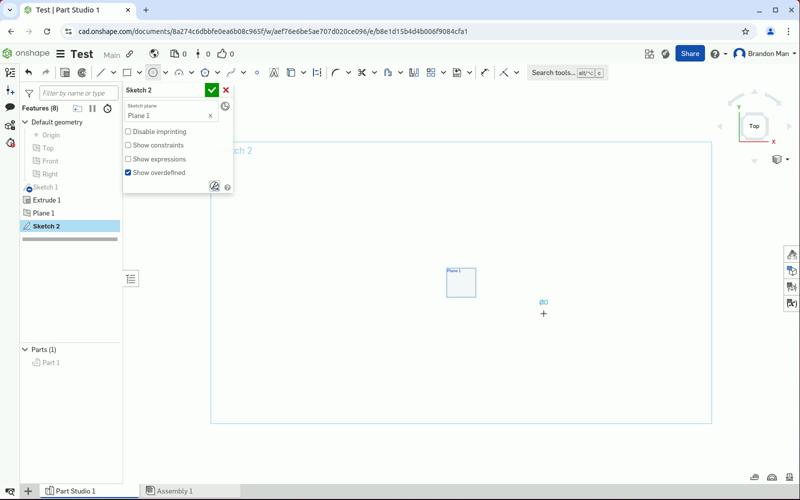
mouse_move(552, 313)
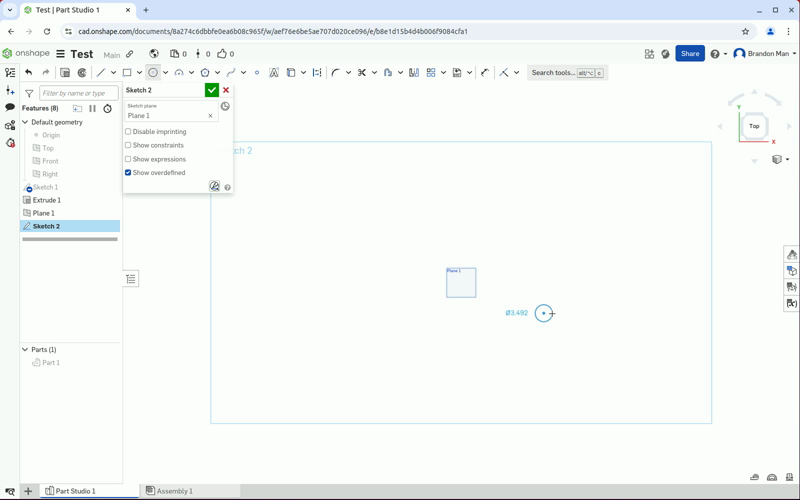
click(552, 313)
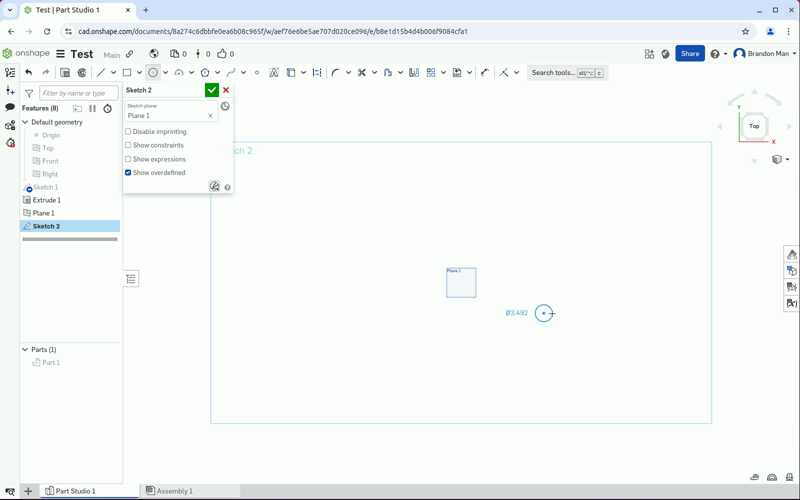
key(esc)
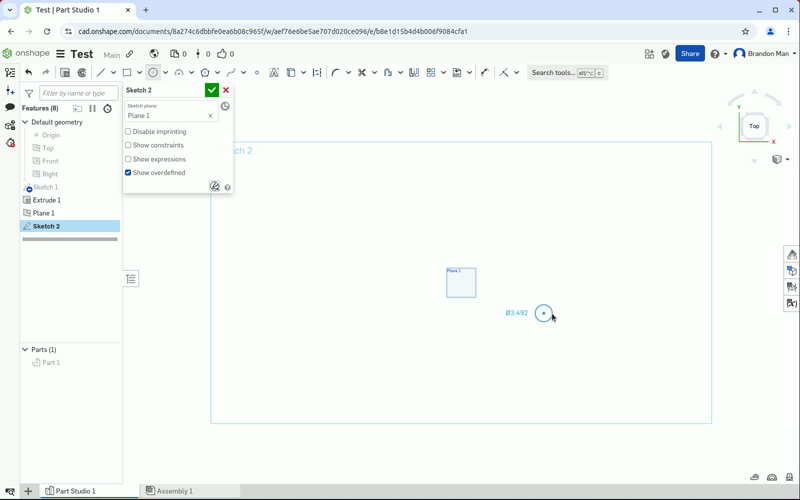
mouse_move(544, 306)
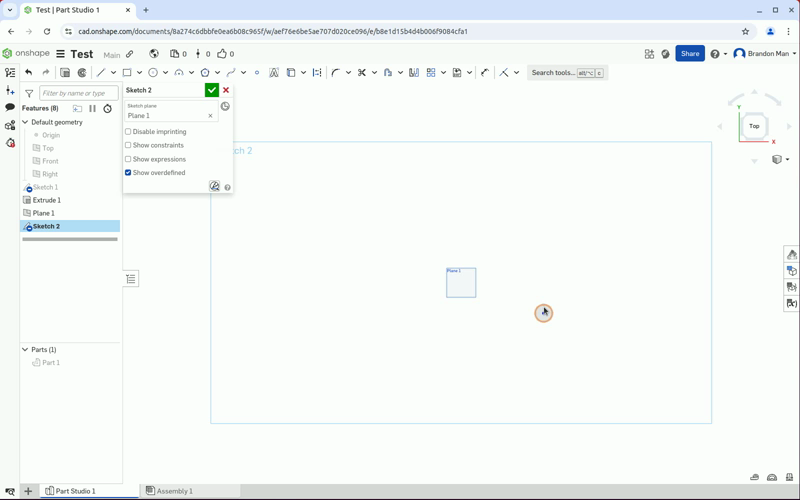
scroll(6)
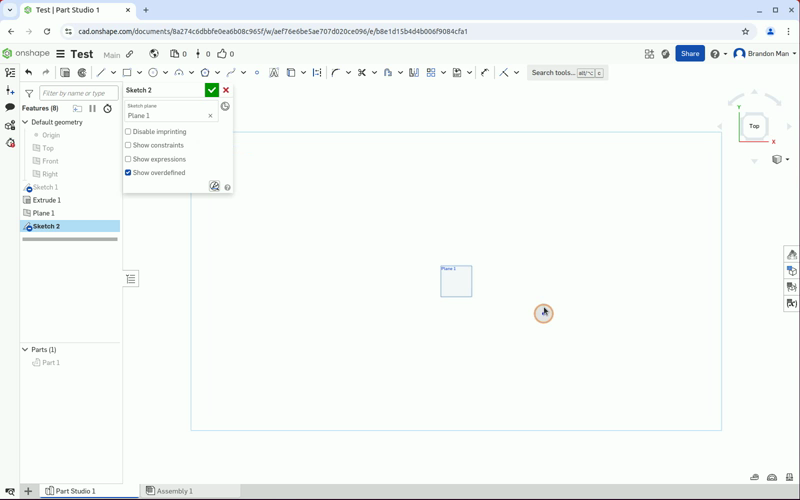
scroll(6)
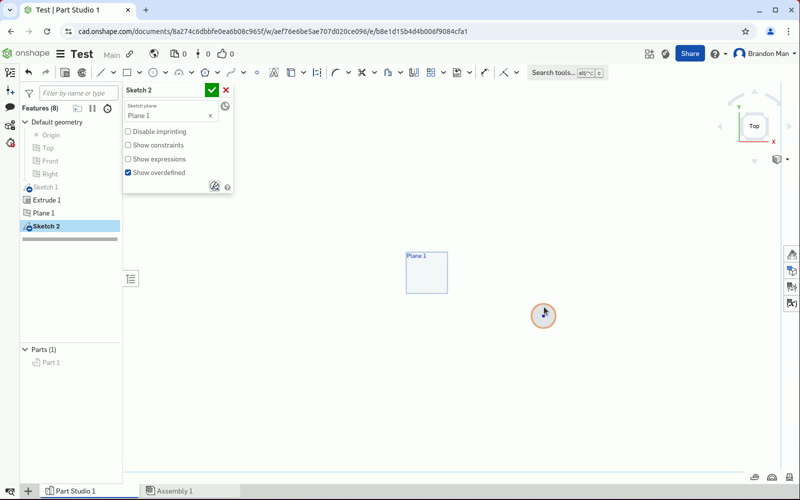
scroll(6)
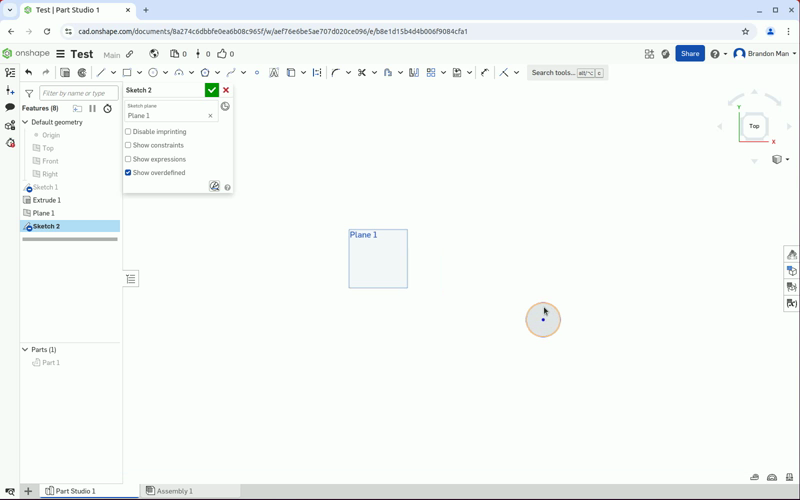
scroll(6)
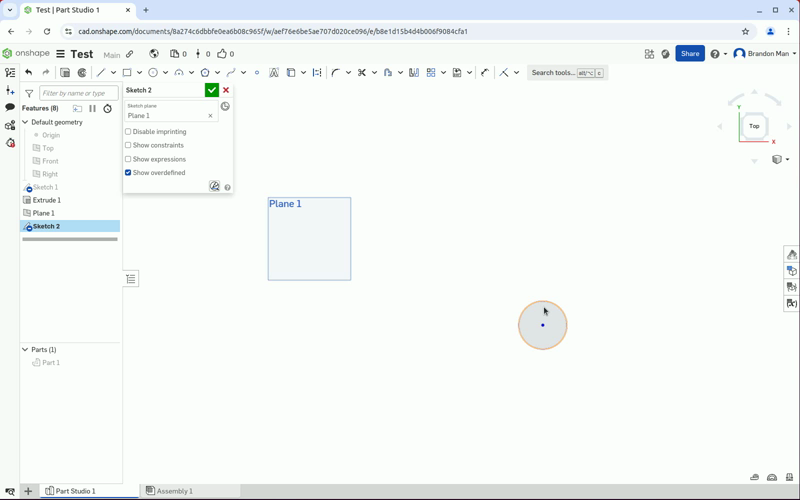
scroll(6)
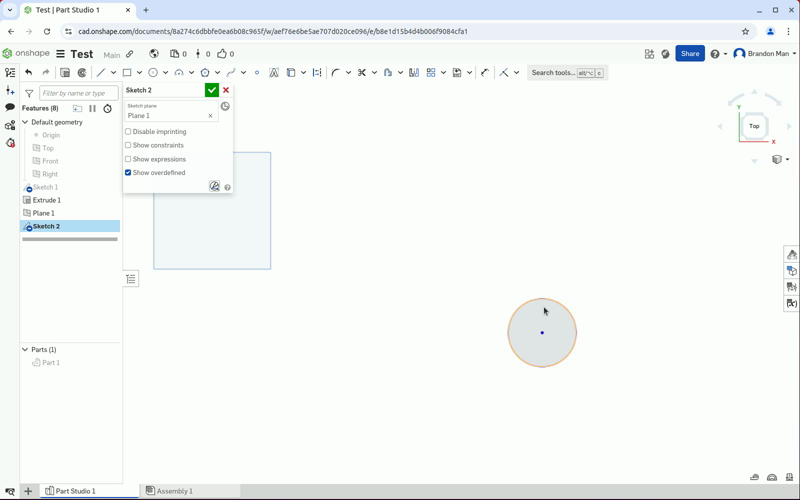
scroll(6)
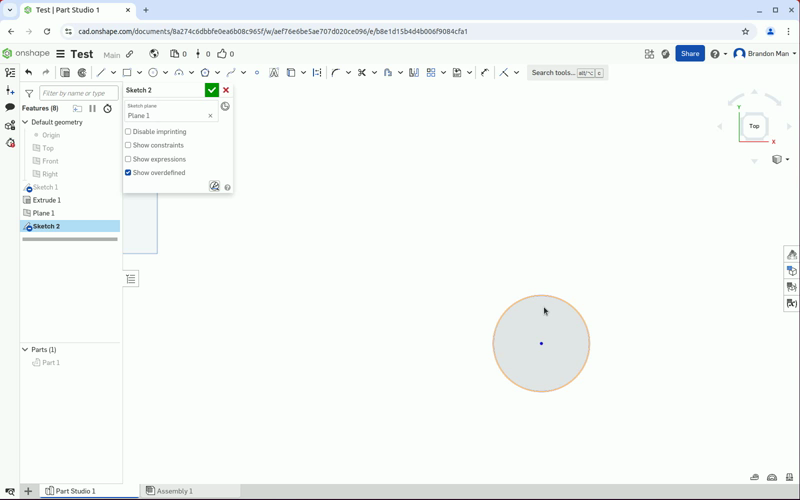
scroll(6)
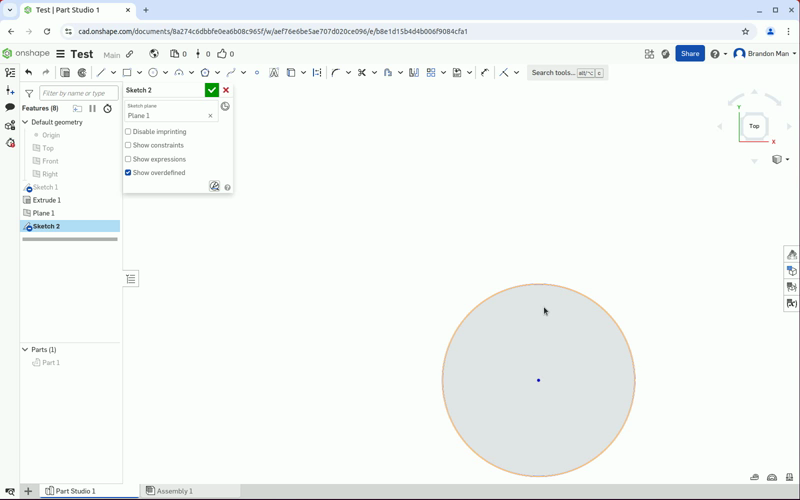
click(544, 306)
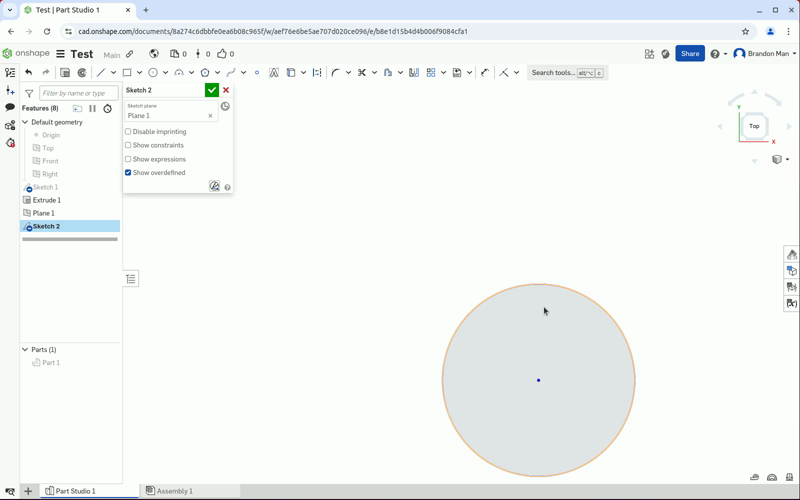
scroll(-6)
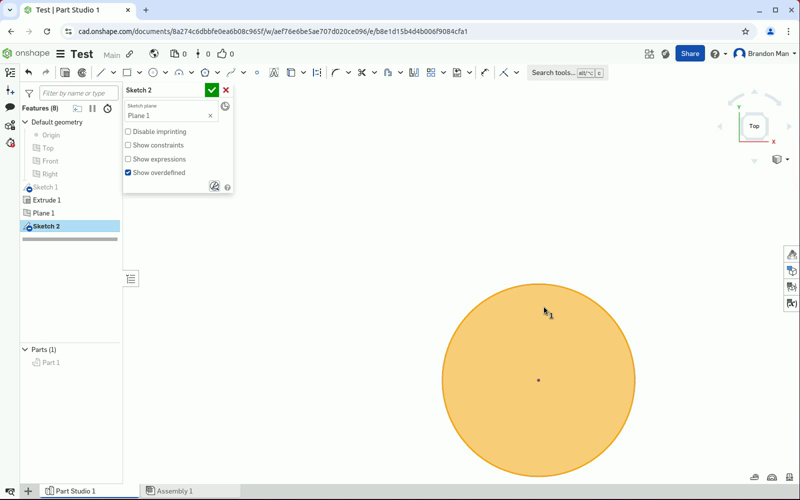
scroll(-6)
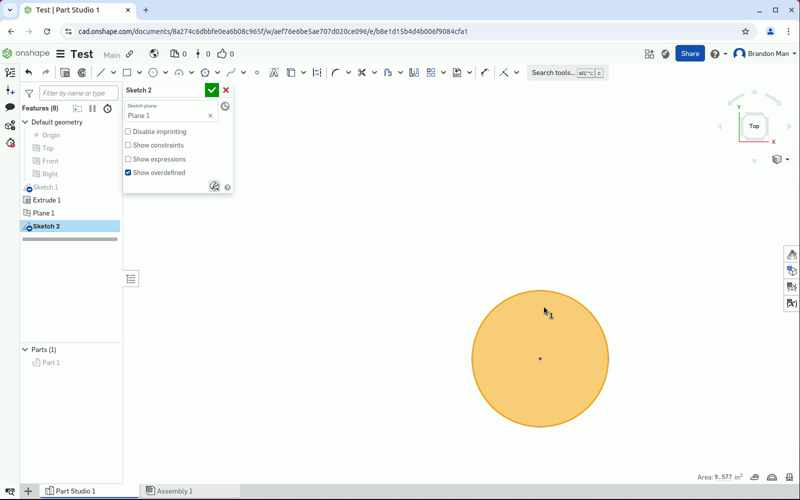
scroll(-6)
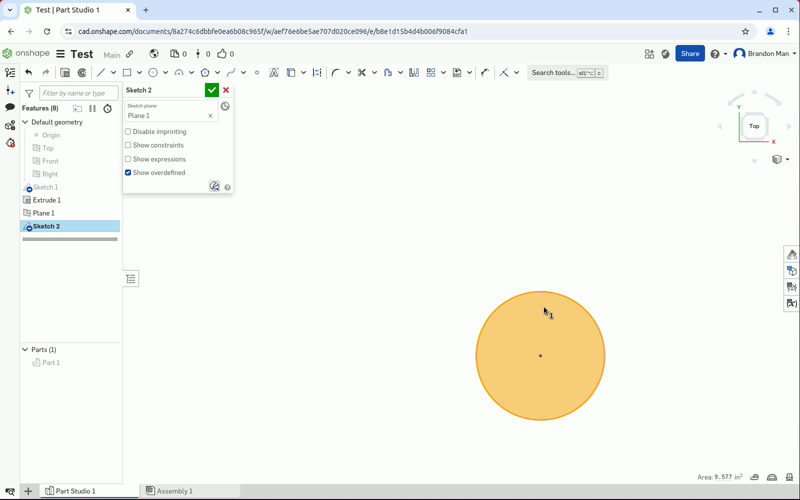
scroll(-6)
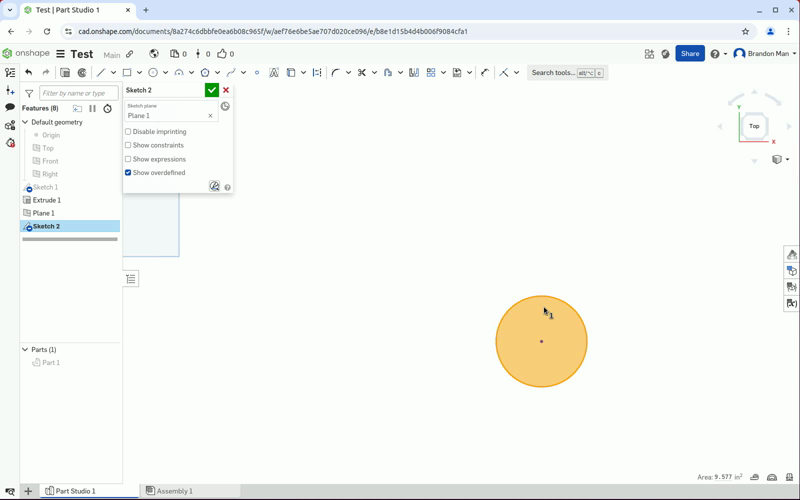
scroll(-6)
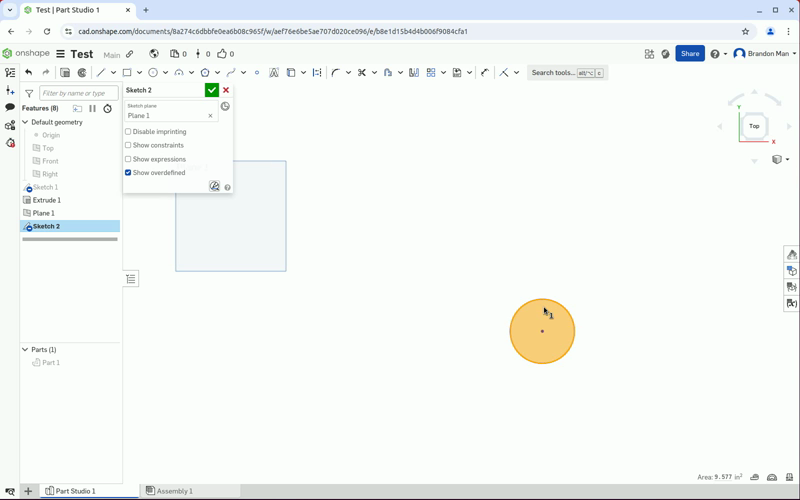
scroll(-6)
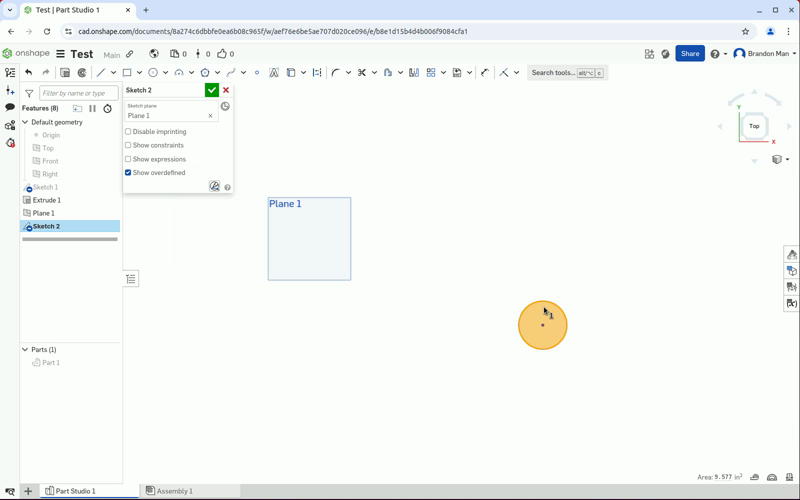
scroll(-6)
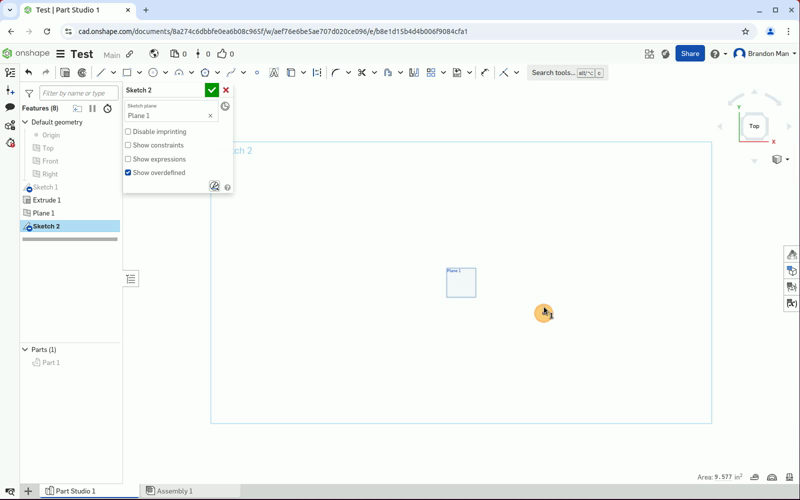
mouse_move(73, 352)
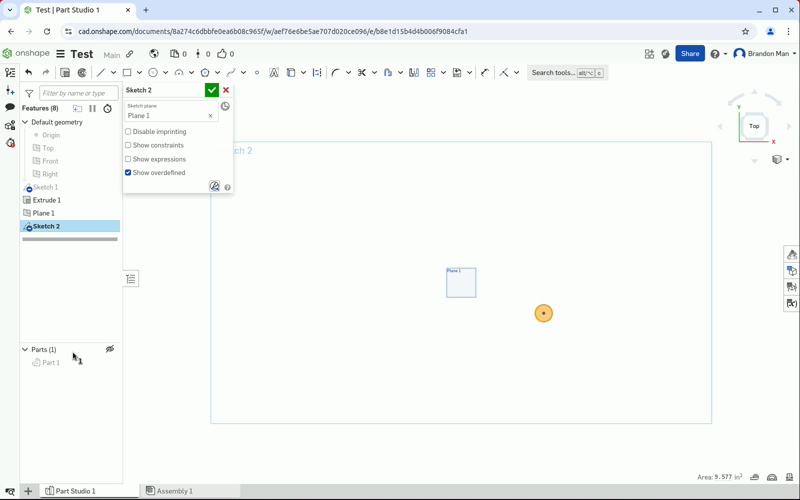
key(shift+y)
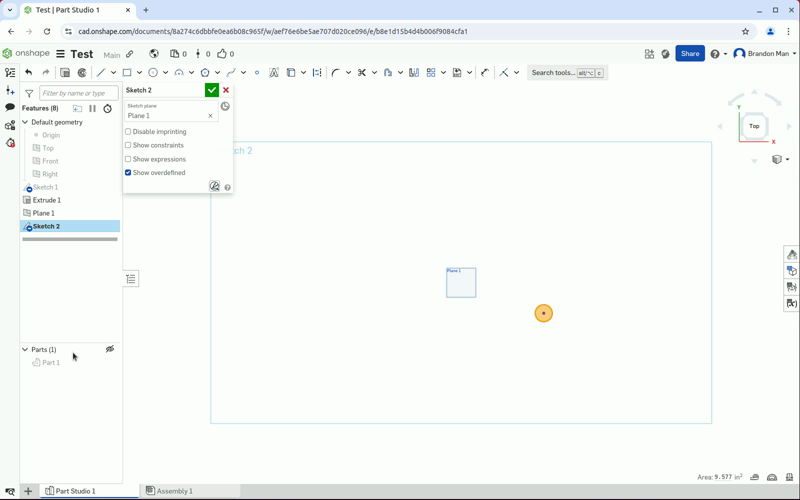
key(shift+e)
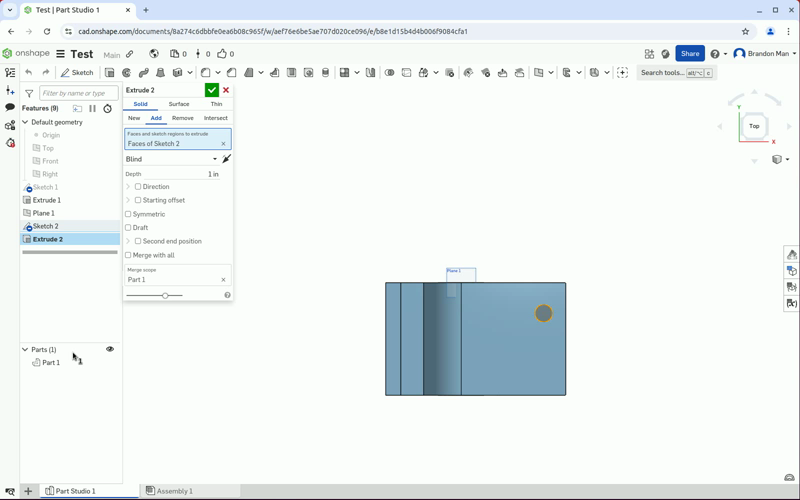
mouse_move(143, 106)
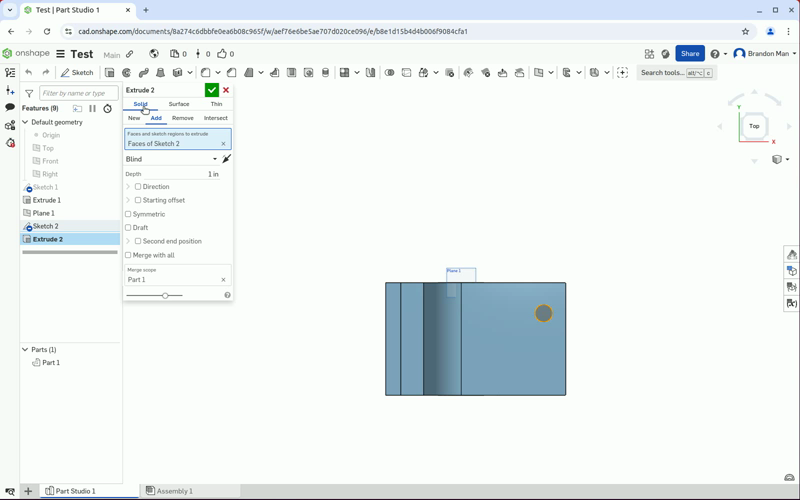
click(143, 106)
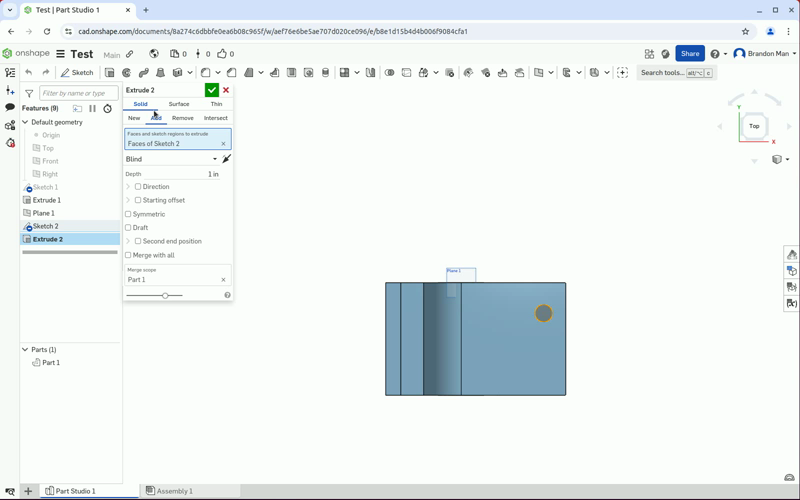
mouse_move(186, 120)
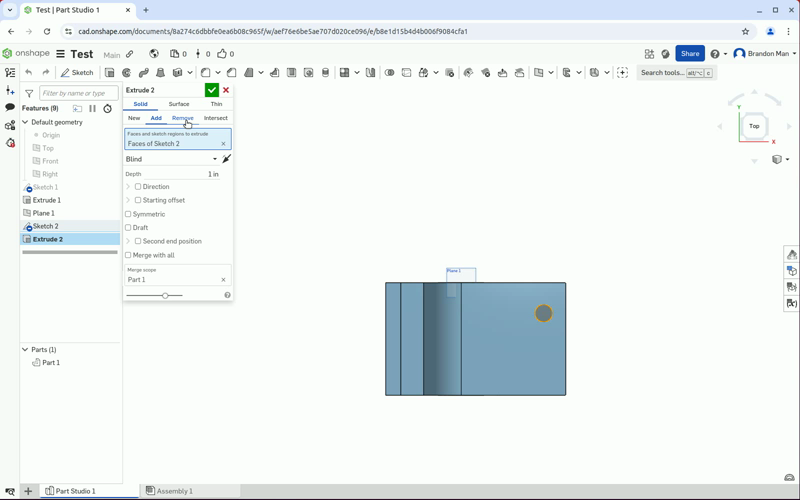
click(186, 120)
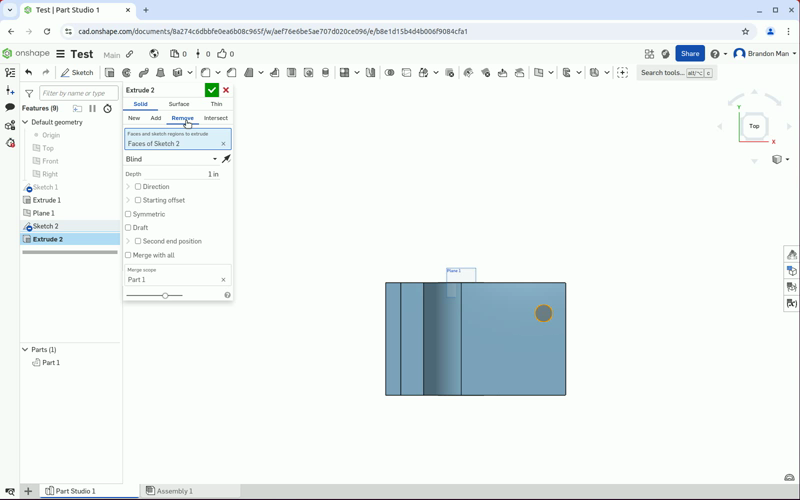
key(tab, 4)
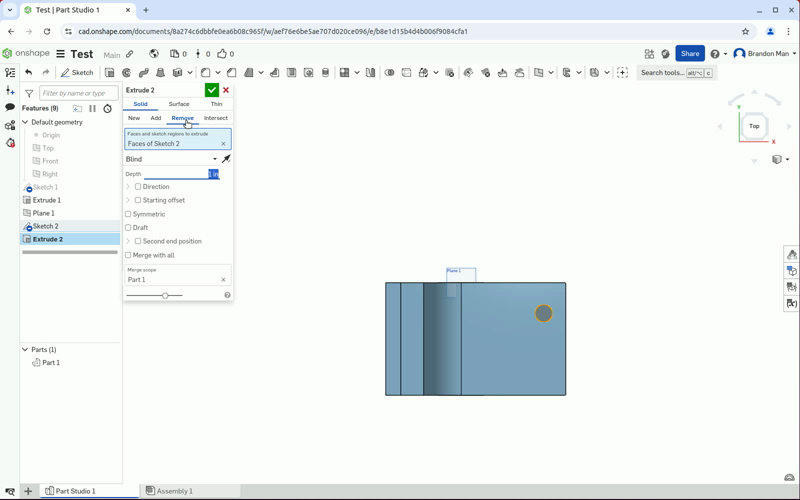
text(7.703)
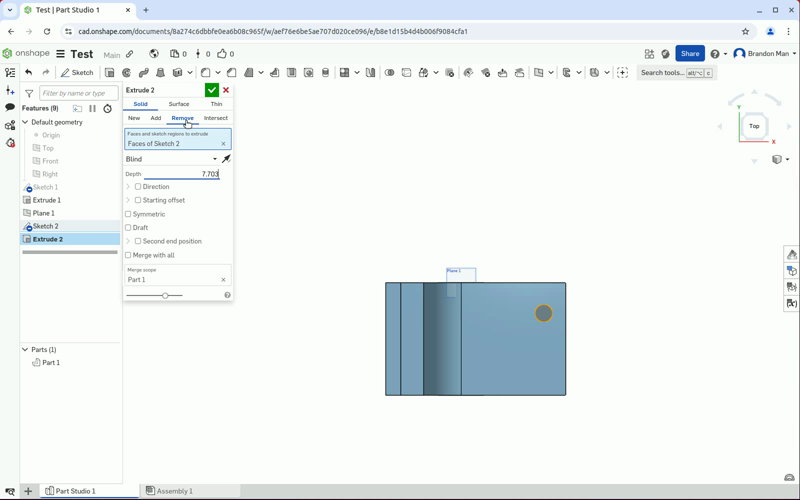
key(tab, 6)
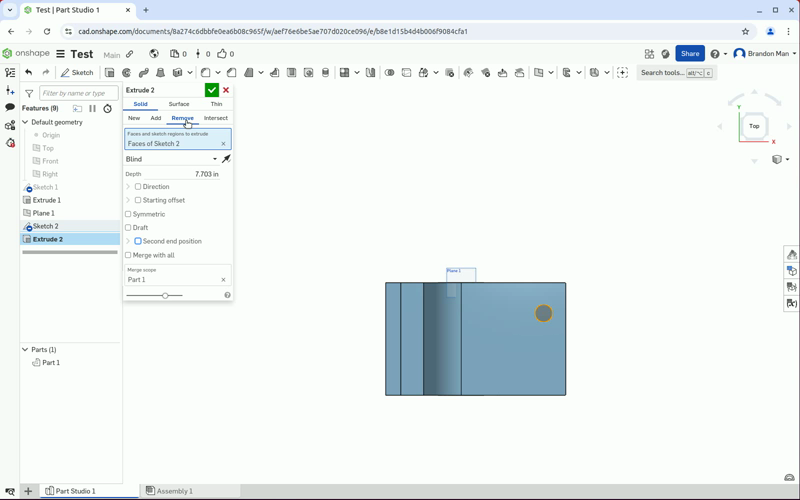
key(space)
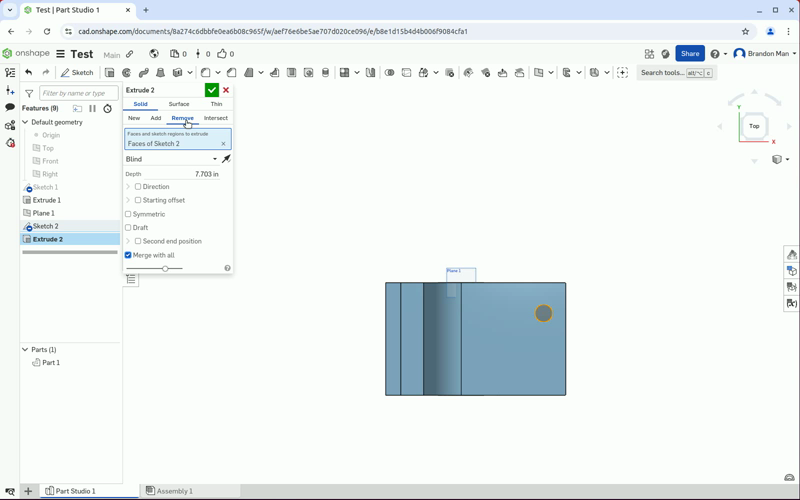
key(enter)
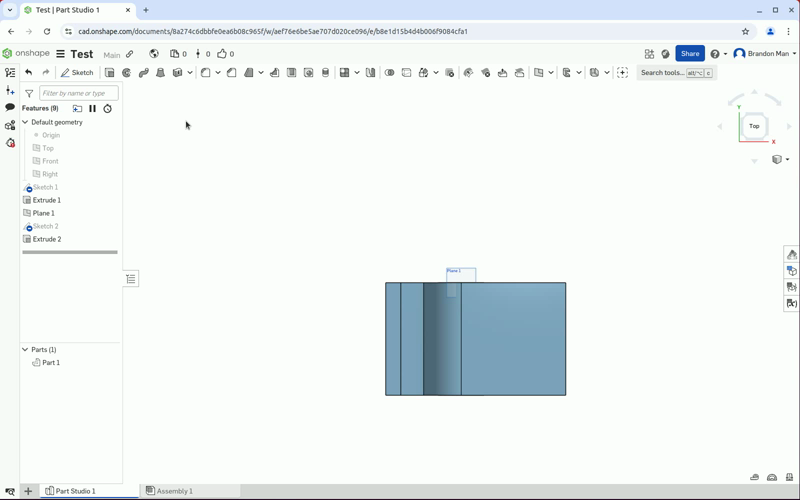
key(shift+h)
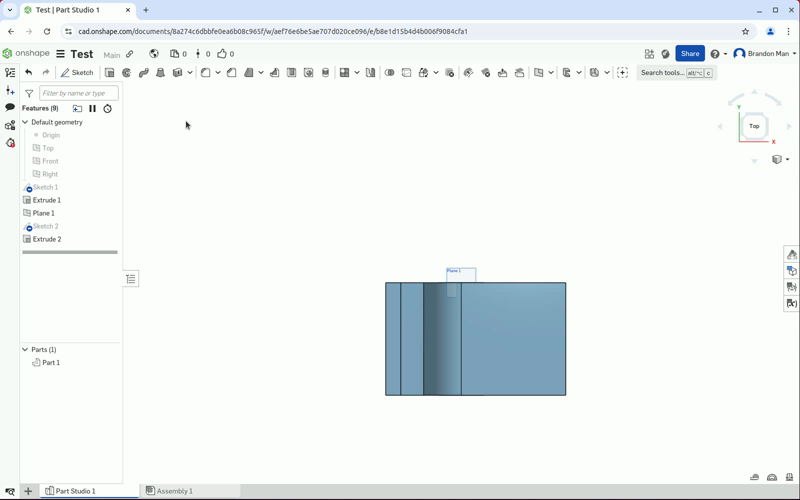
key(shift+h)
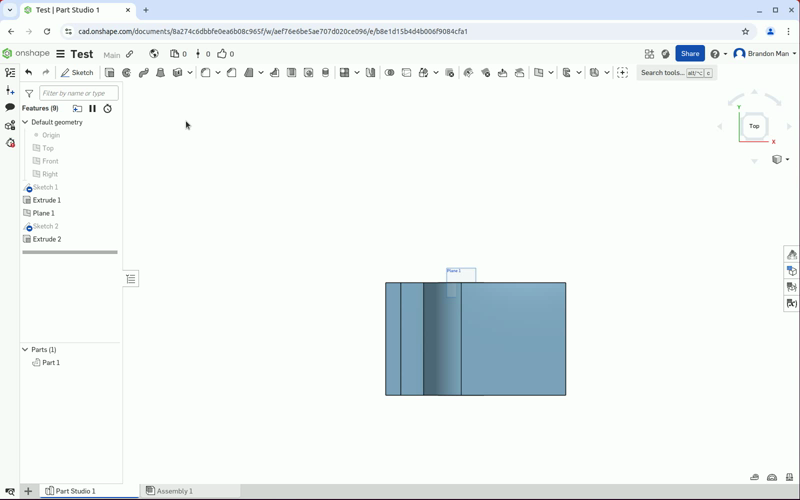
mouse_move(73, 189)
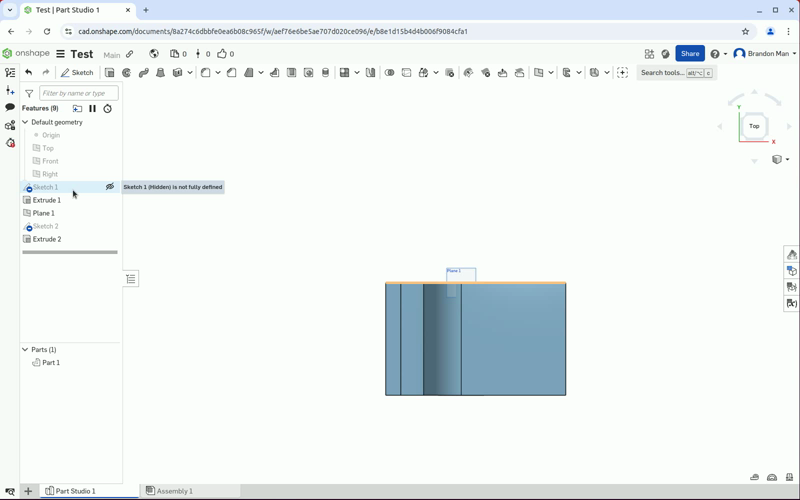
click(73, 189)
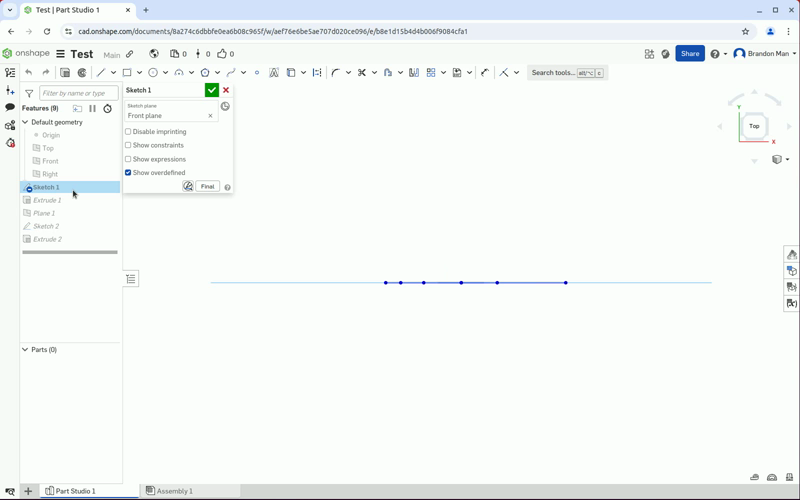
mouse_move(229, 92)
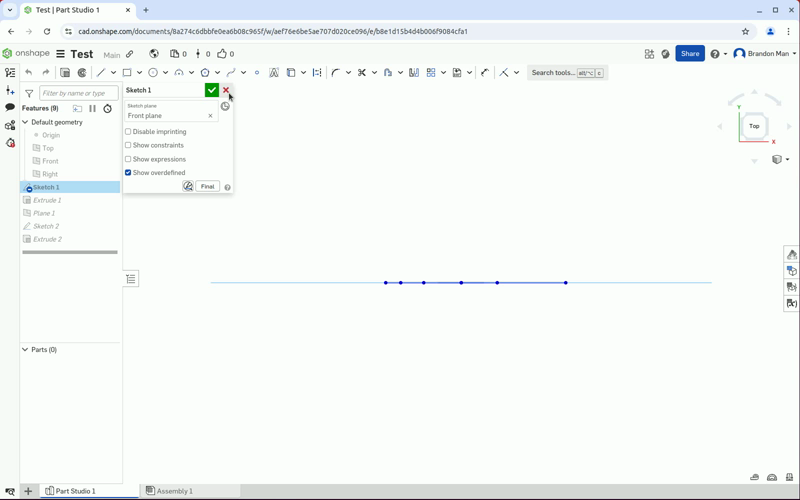
click(229, 92)
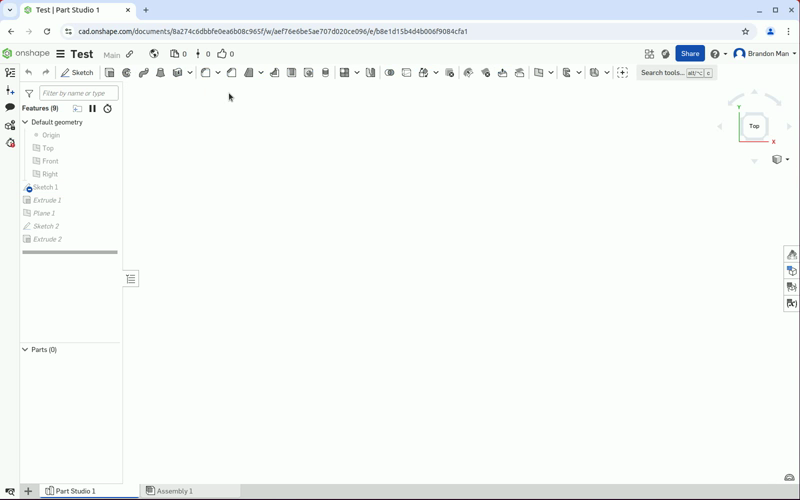
key(shift+s)
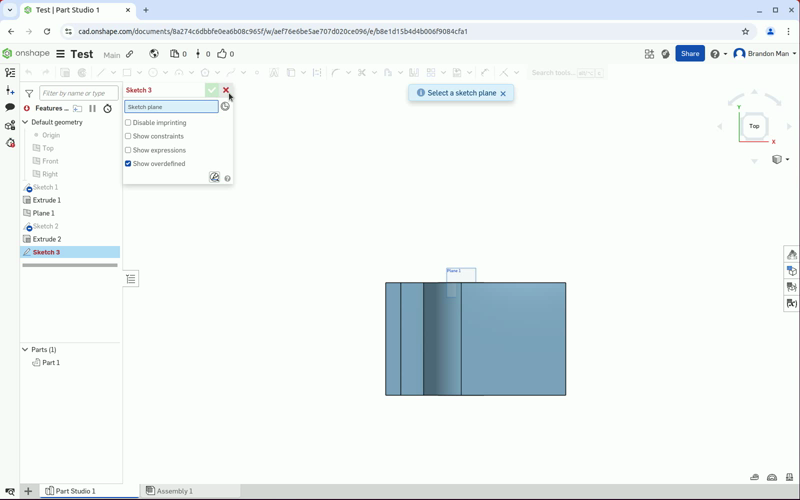
mouse_move(73, 215)
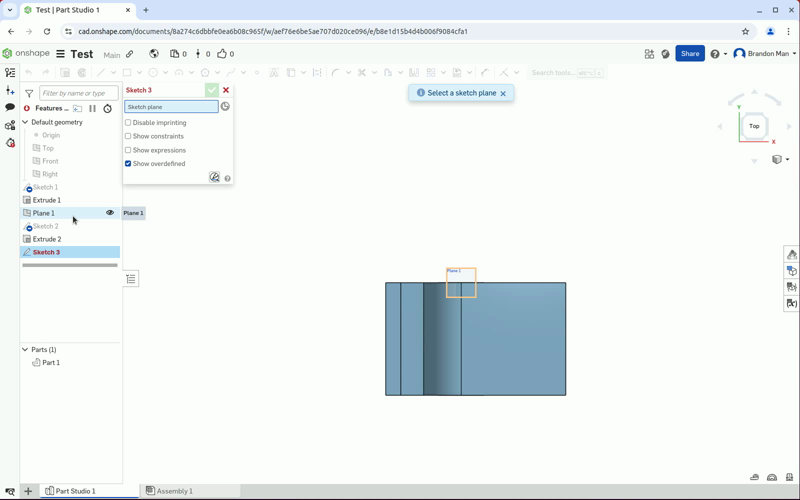
click(73, 215)
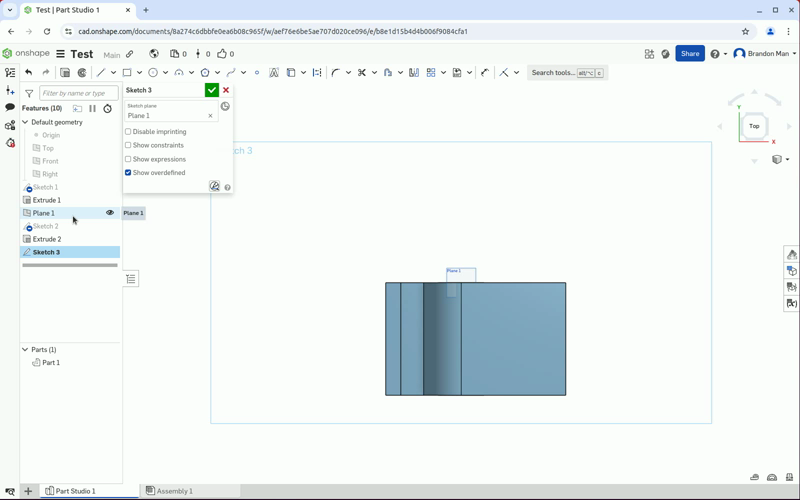
mouse_move(73, 352)
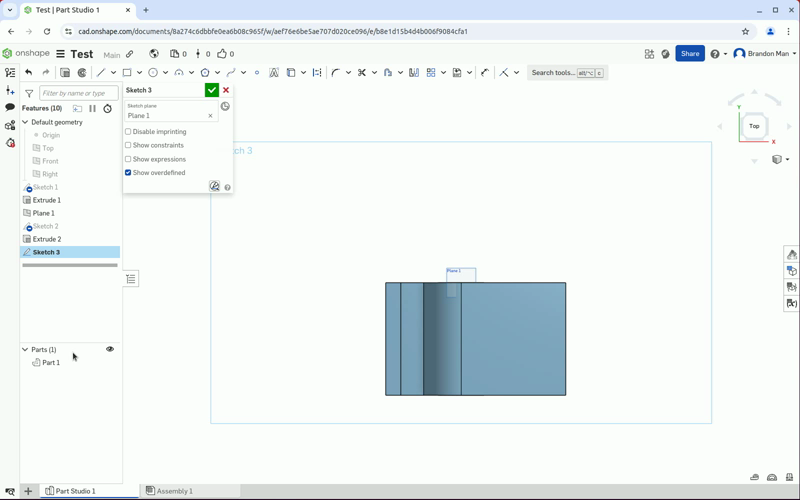
key(y)
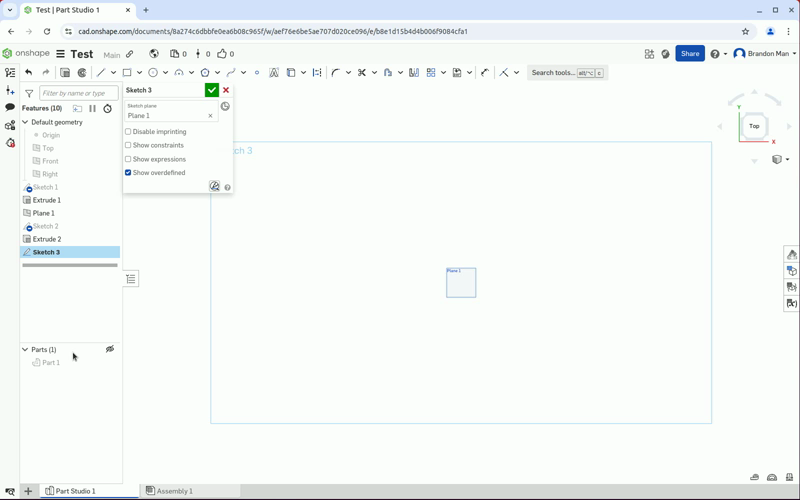
key(c)
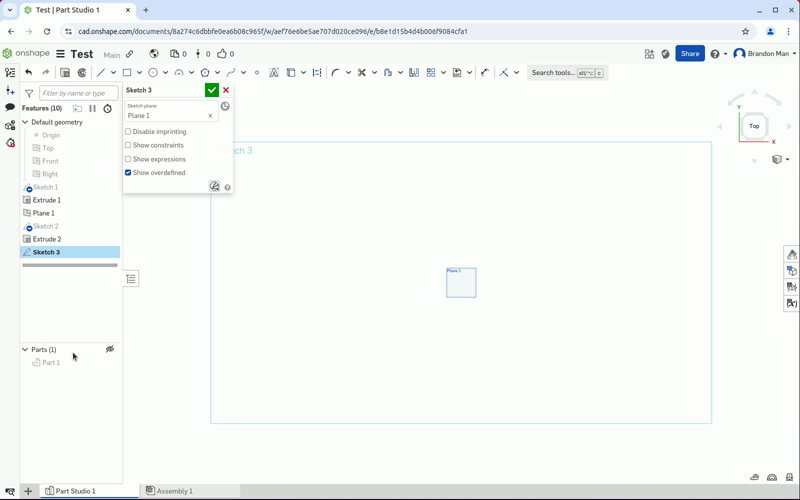
key_down(shift)
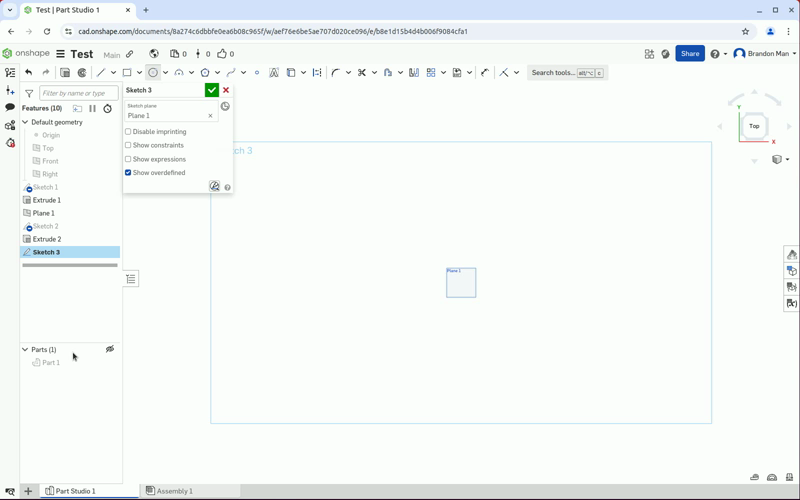
mouse_move(543, 365)
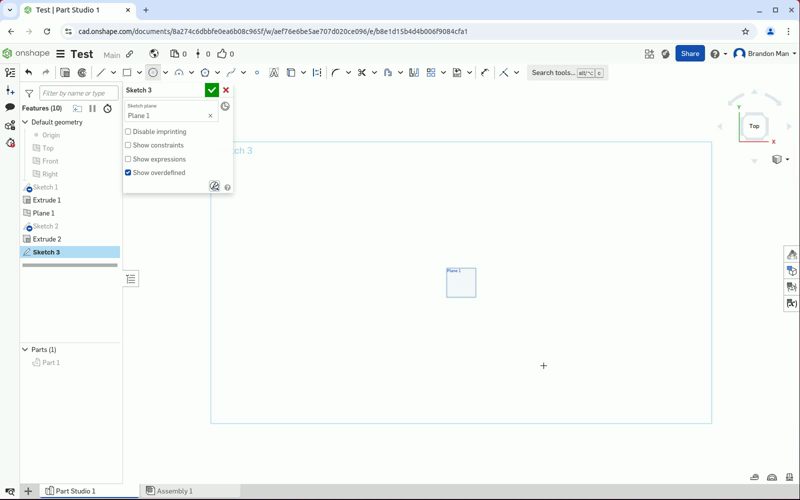
click(543, 365)
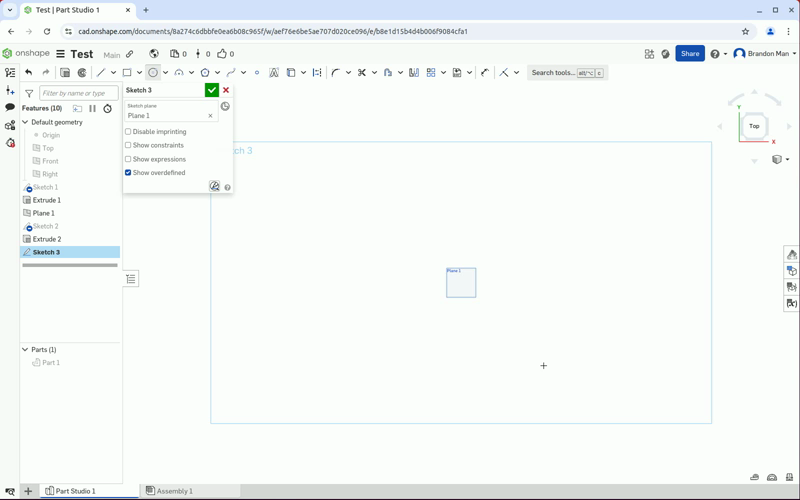
key_up(shift)
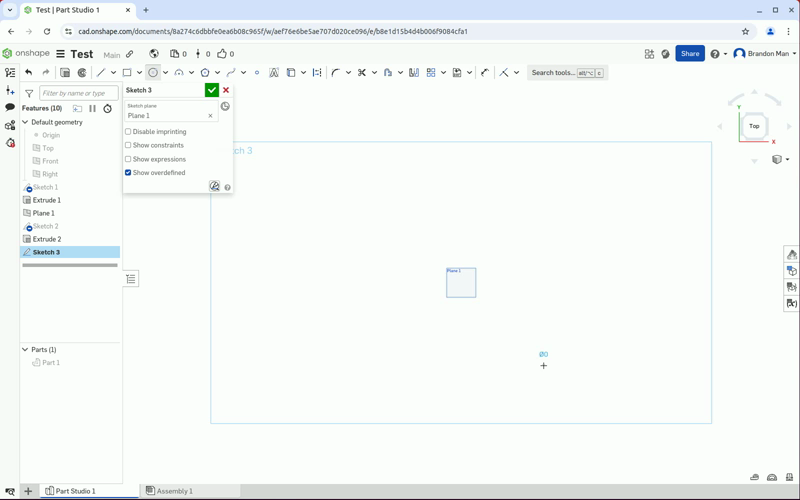
mouse_move(552, 365)
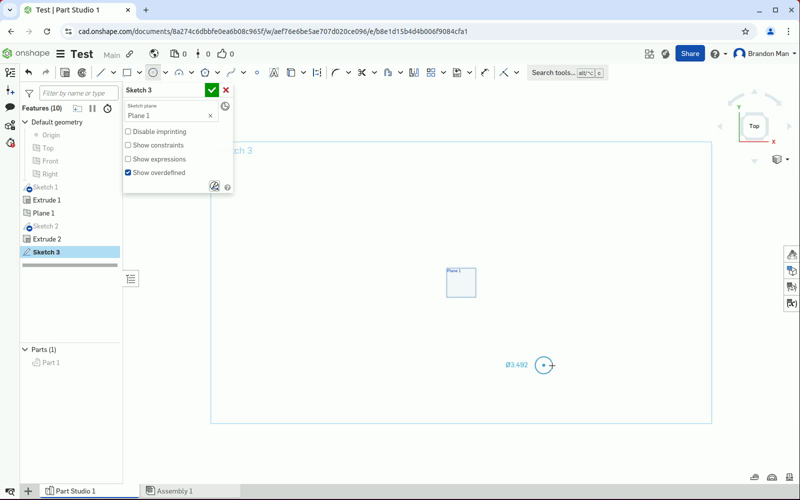
click(552, 365)
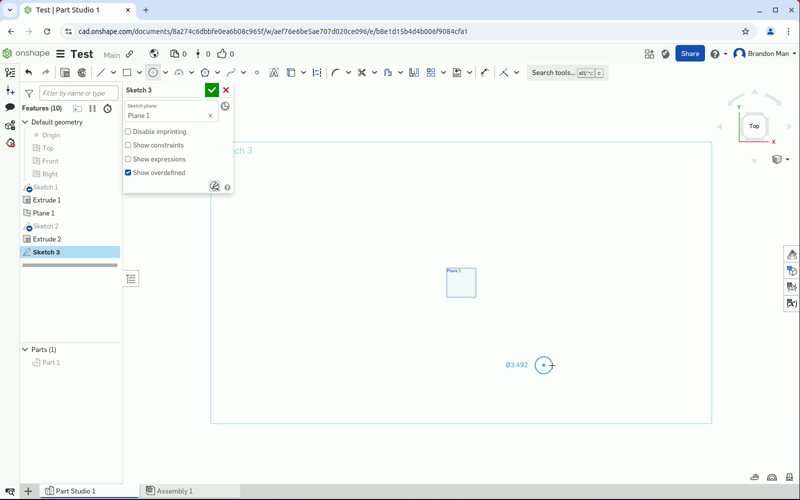
key(esc)
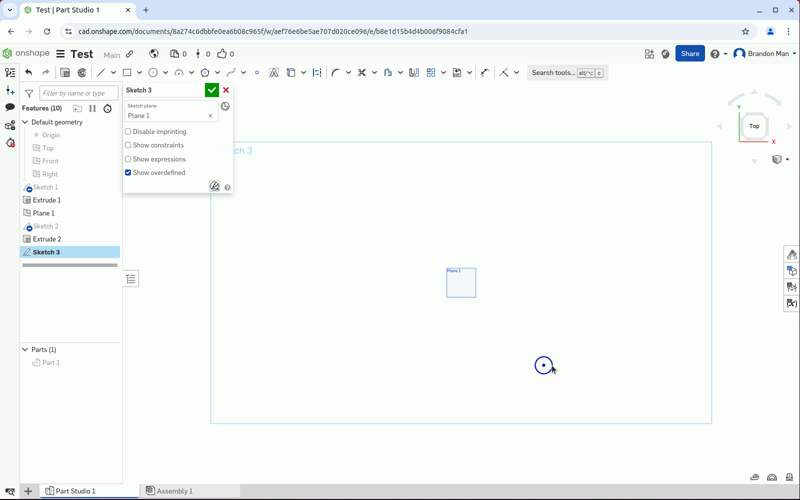
mouse_move(540, 369)
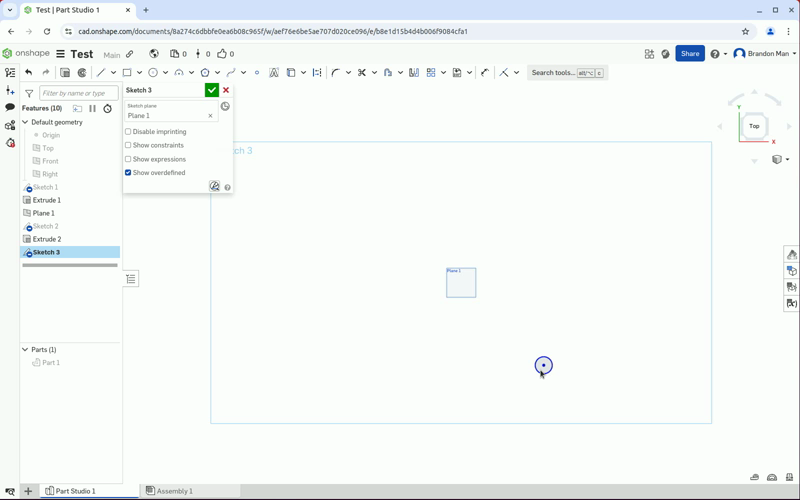
scroll(6)
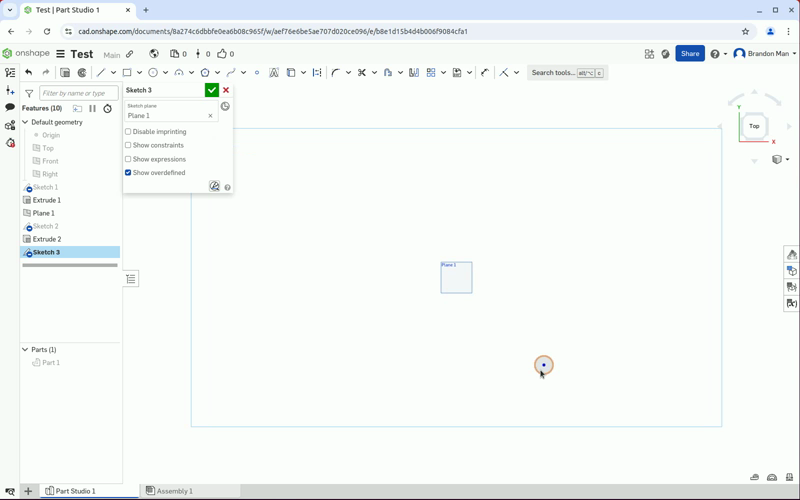
scroll(6)
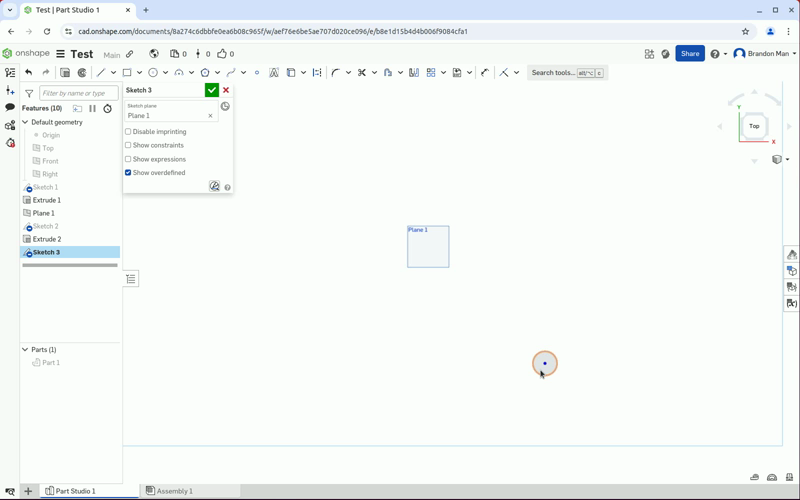
scroll(6)
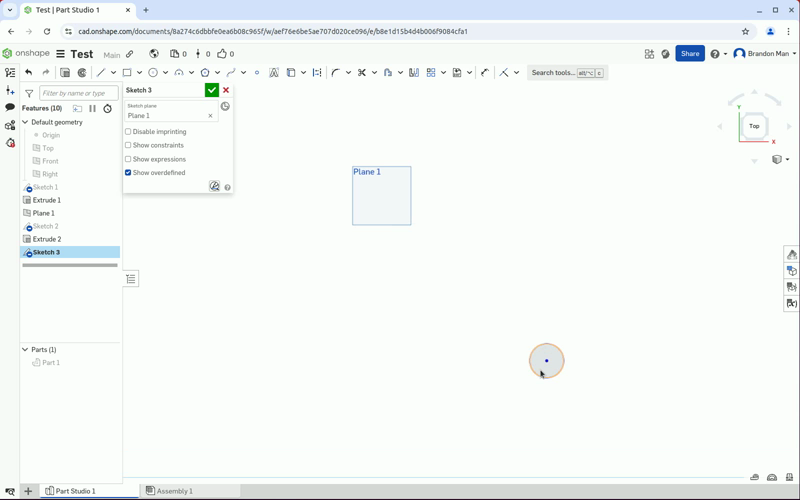
scroll(6)
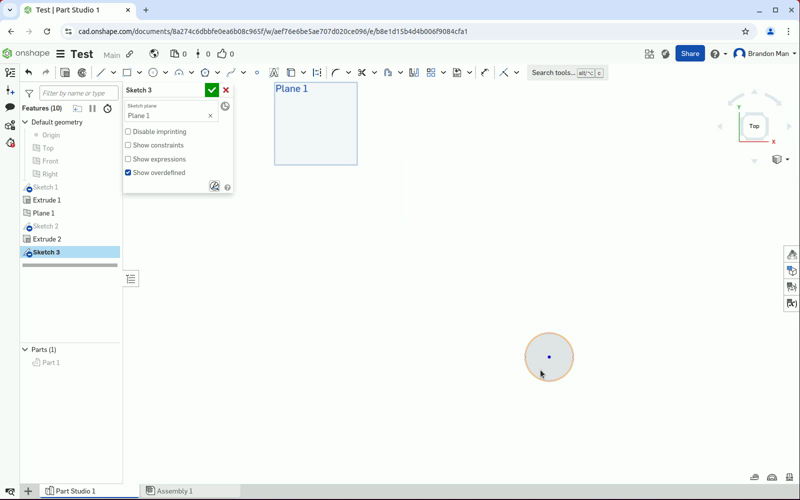
scroll(6)
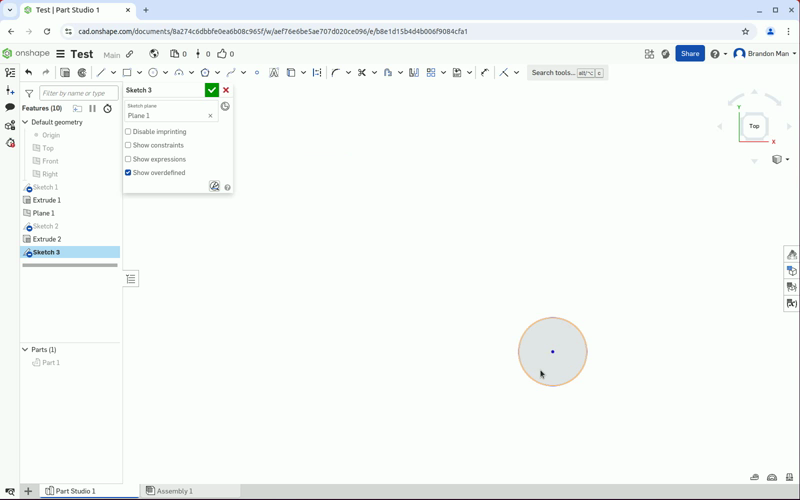
scroll(6)
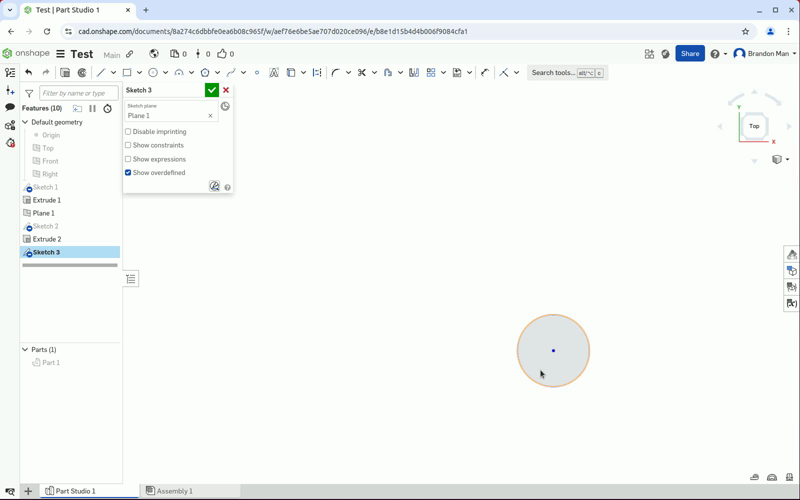
scroll(6)
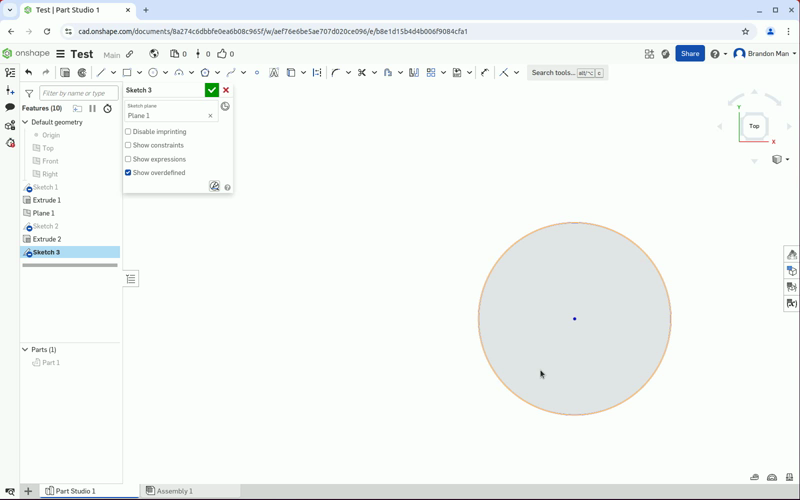
click(540, 369)
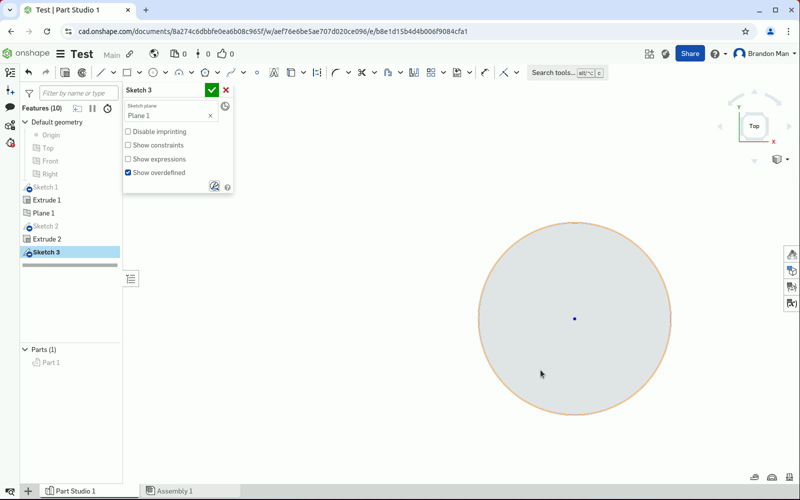
scroll(-6)
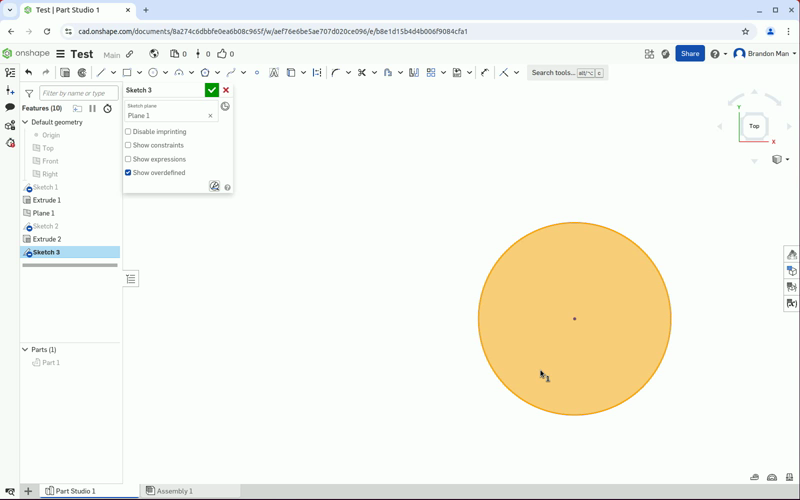
scroll(-6)
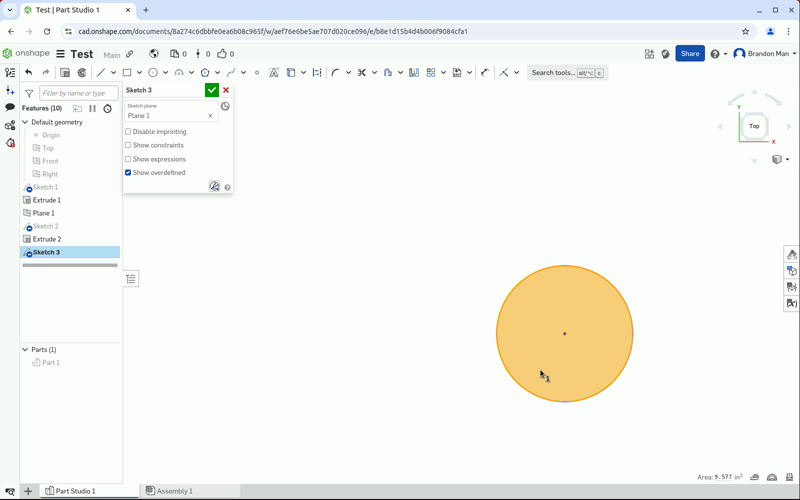
scroll(-6)
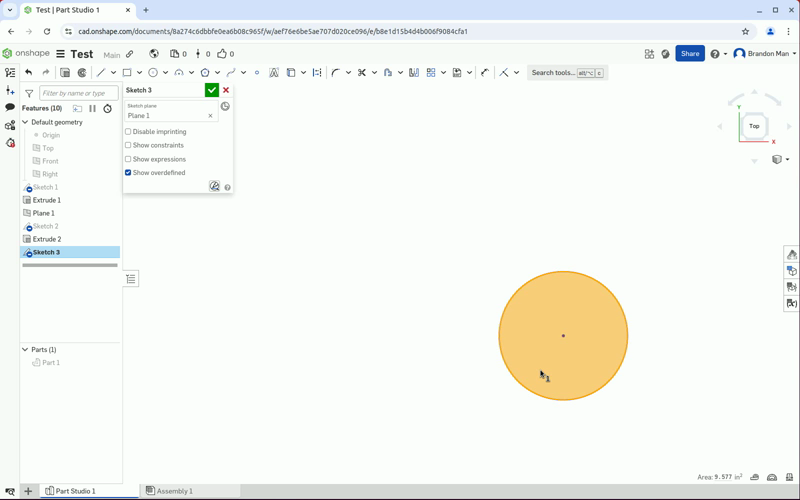
scroll(-6)
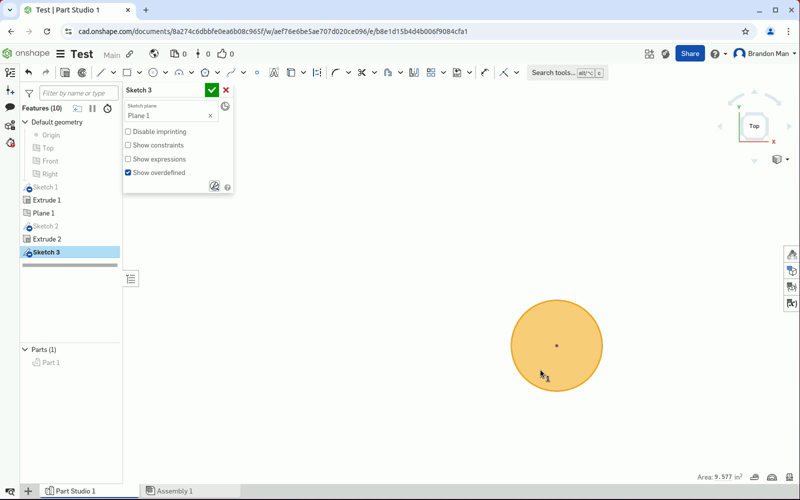
scroll(-6)
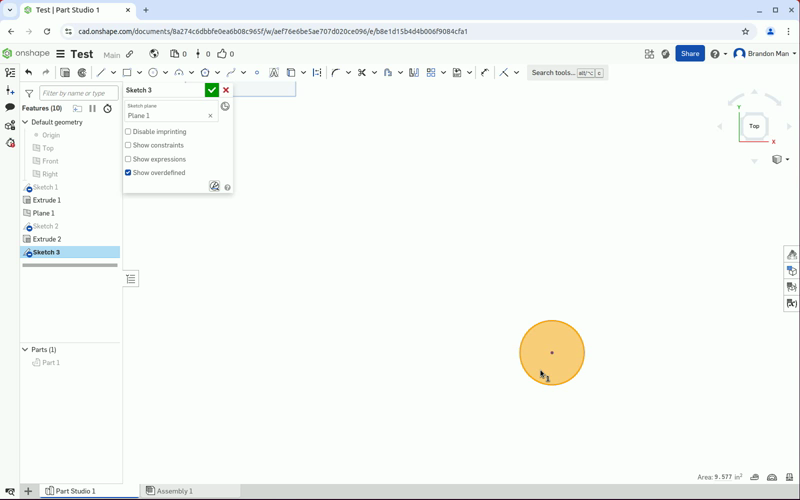
scroll(-6)
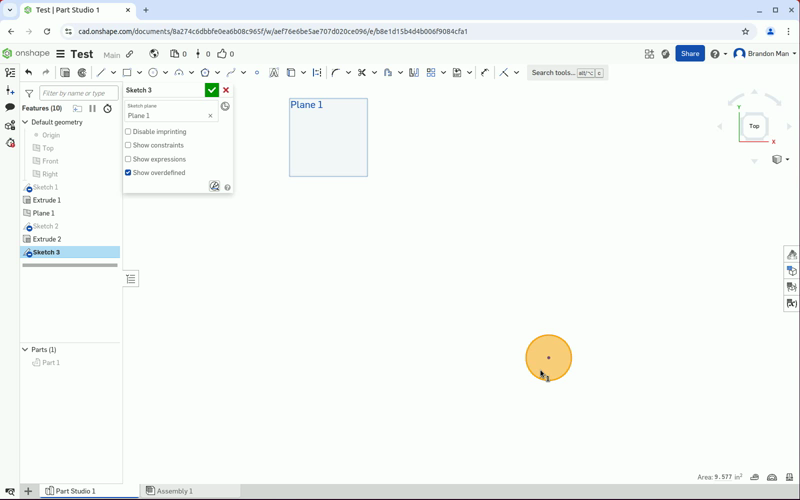
scroll(-6)
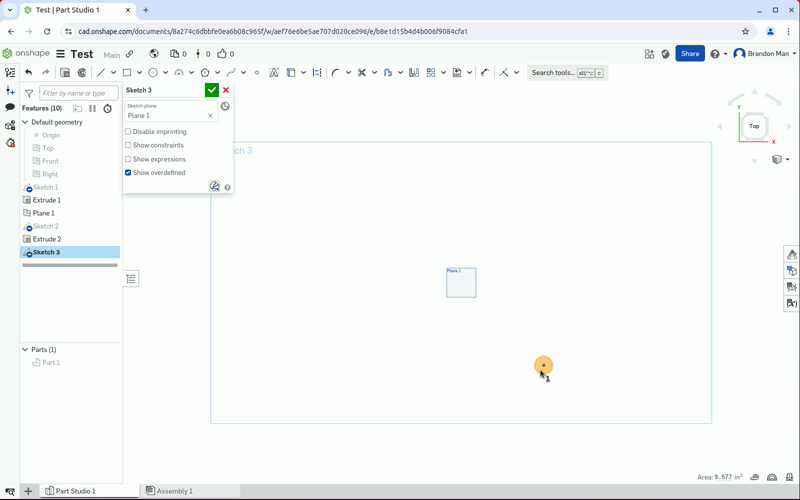
mouse_move(73, 352)
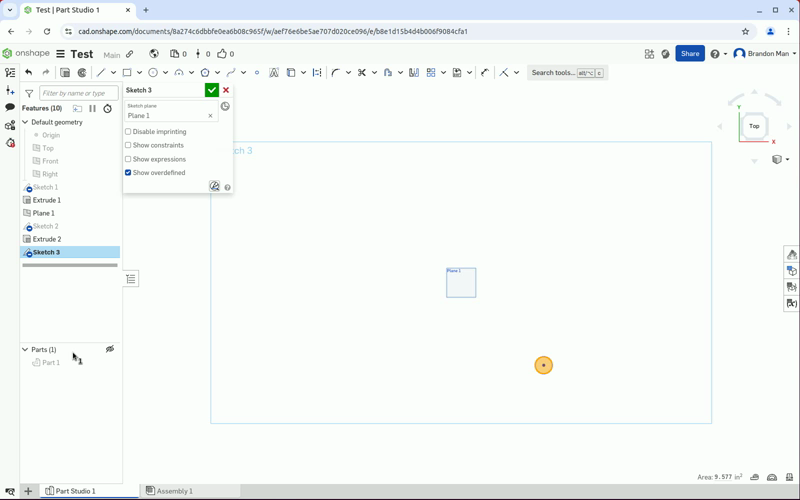
key(shift+y)
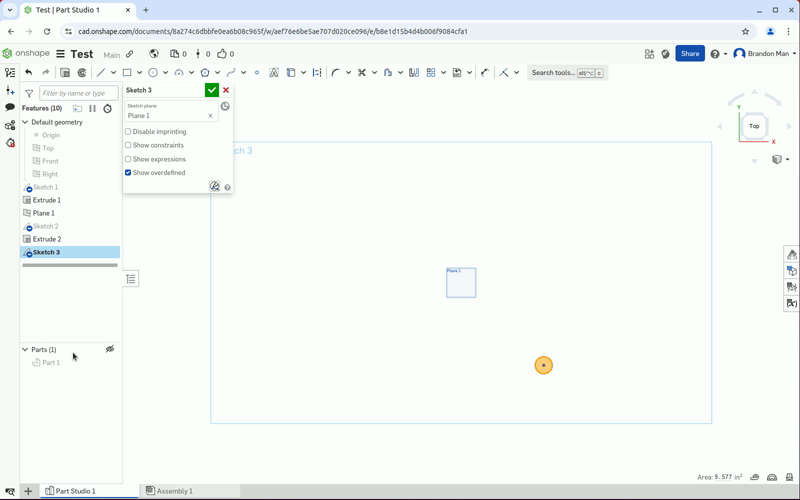
key(shift+e)
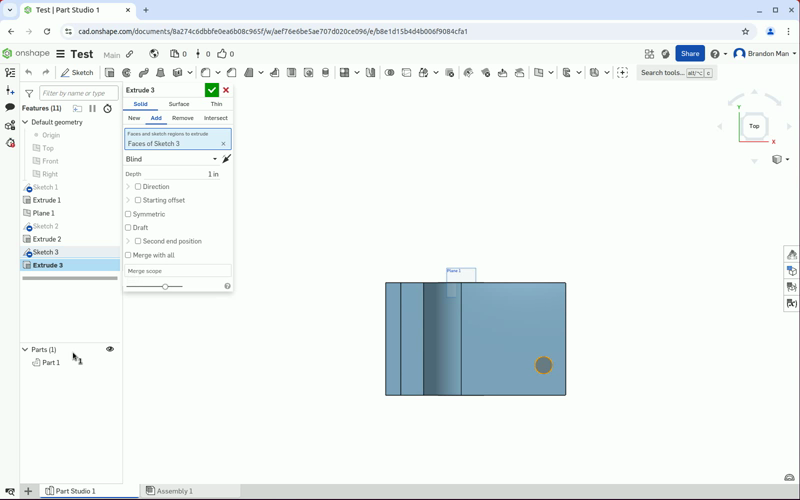
mouse_move(143, 106)
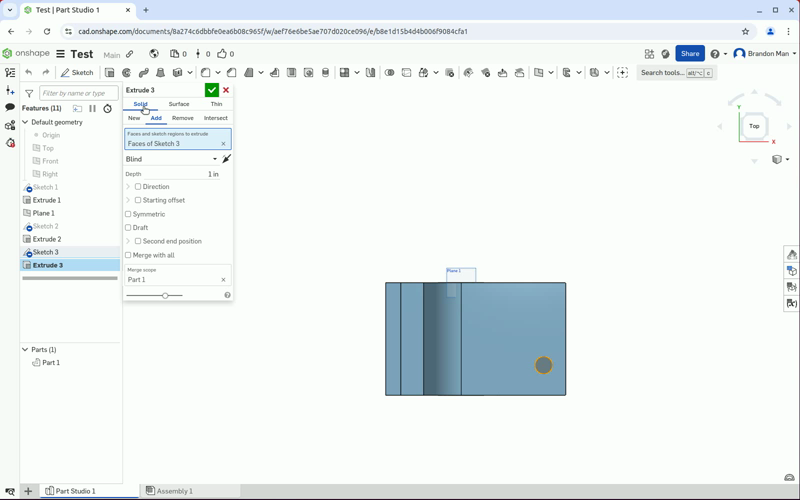
click(143, 106)
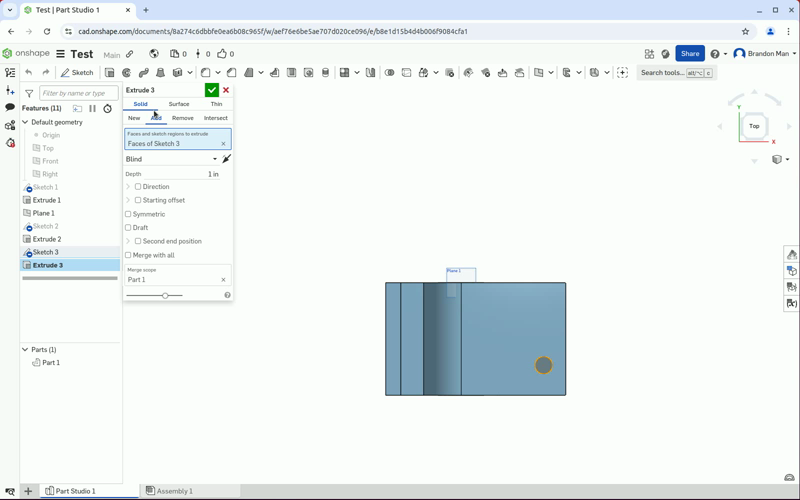
mouse_move(186, 120)
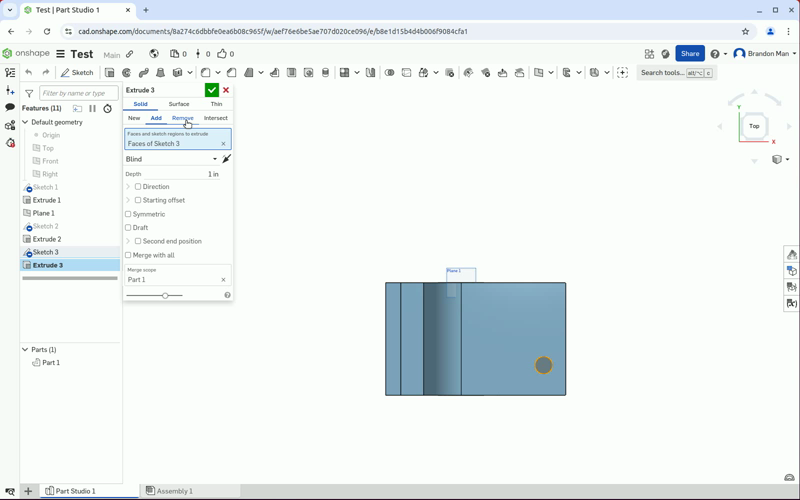
click(186, 120)
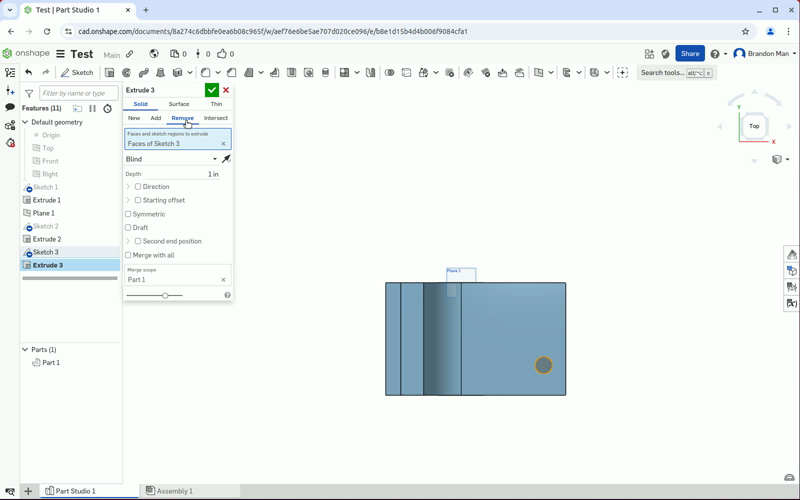
key(tab, 4)
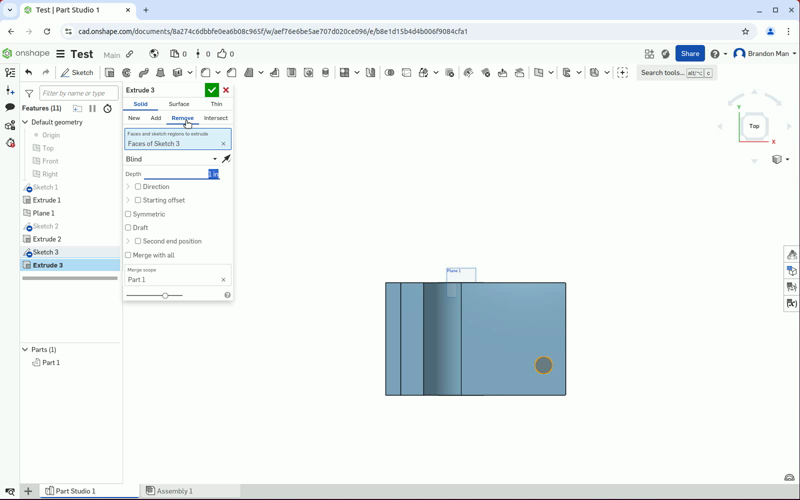
text(7.703)
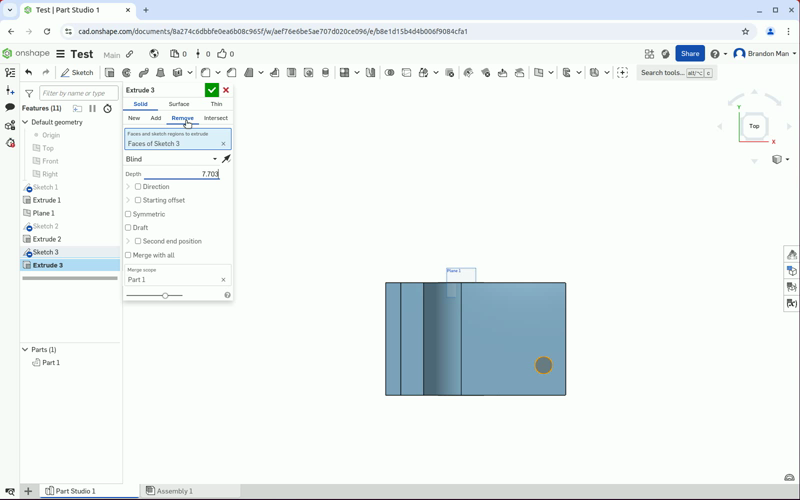
key(tab, 6)
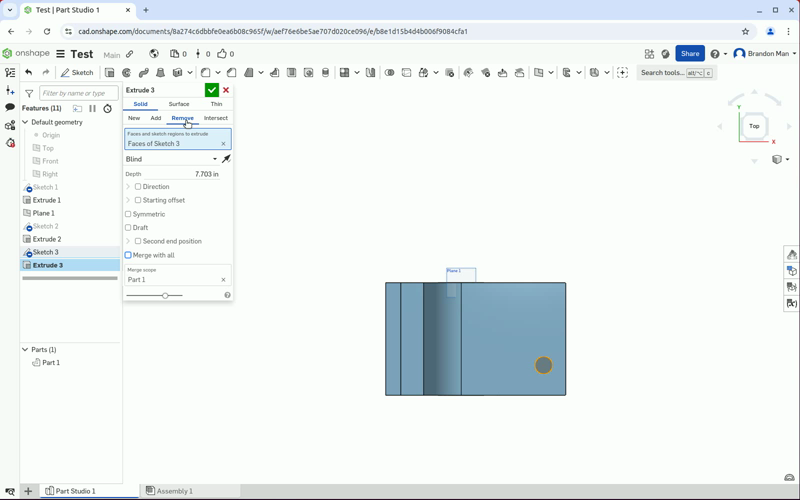
key(space)
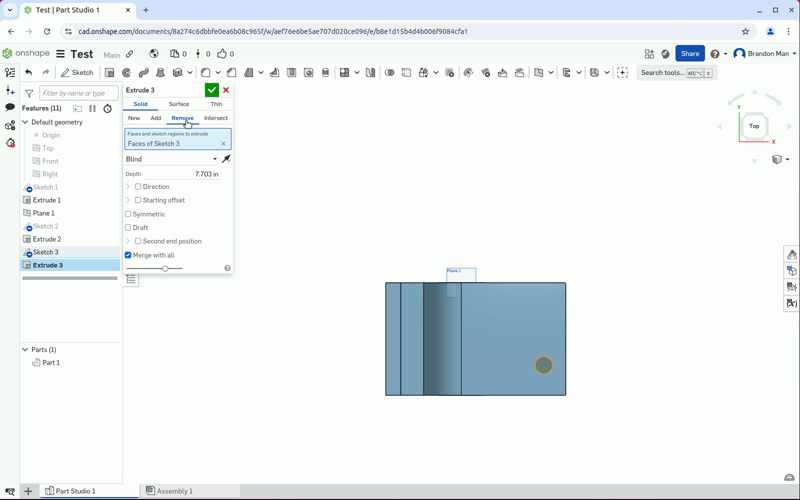
key(enter)
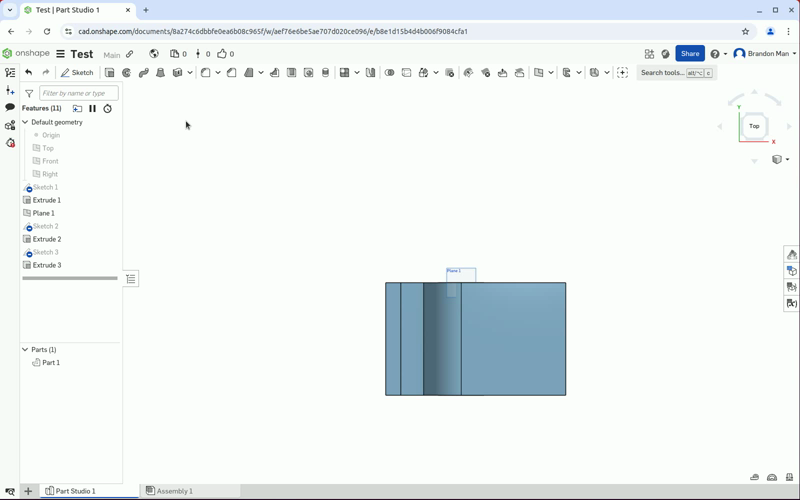
key(shift+h)
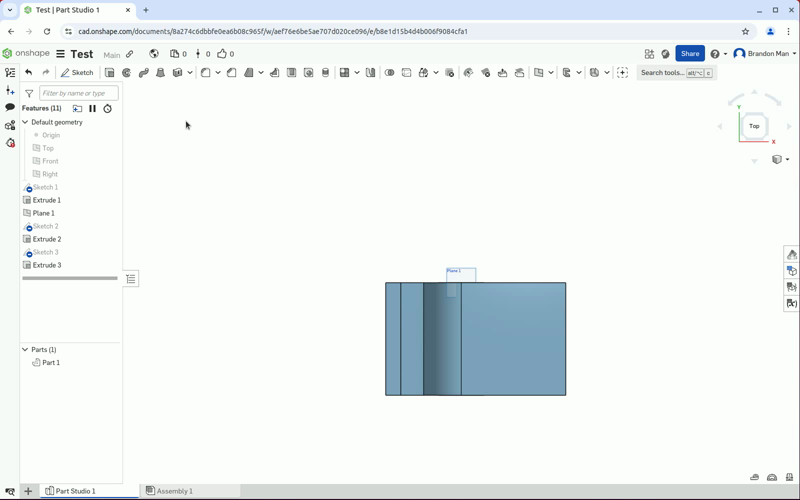
key(shift+h)
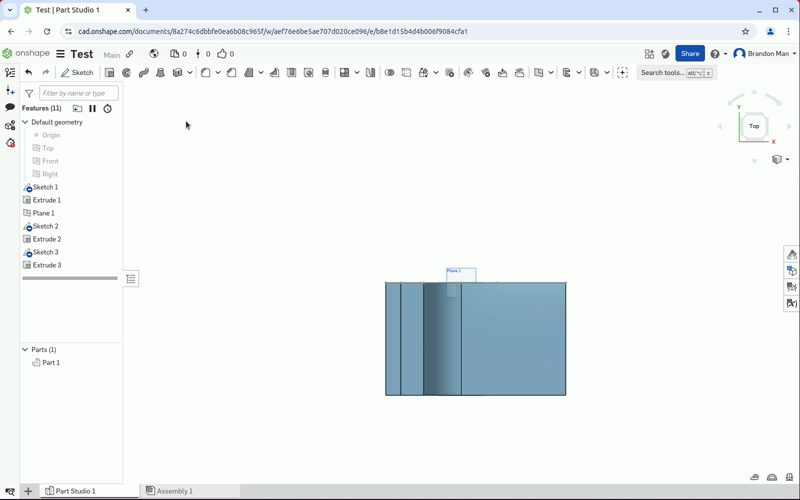
key(shift+7)
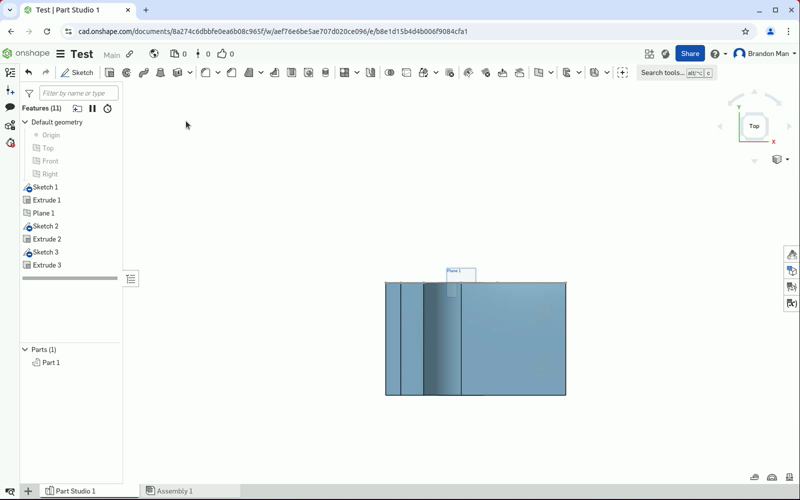
key(up, 3)
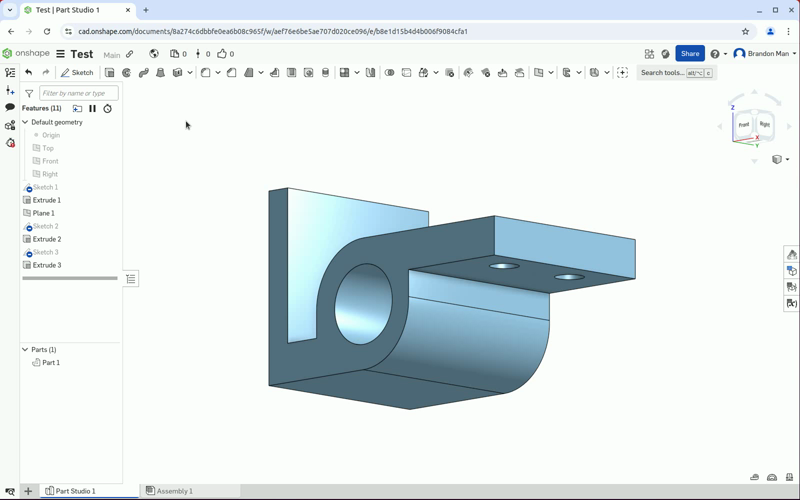
key(left, 3)
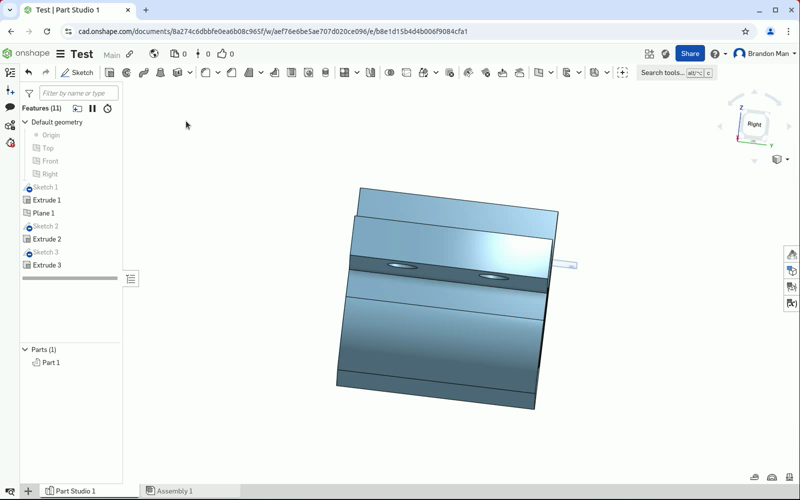
key(right, 3)
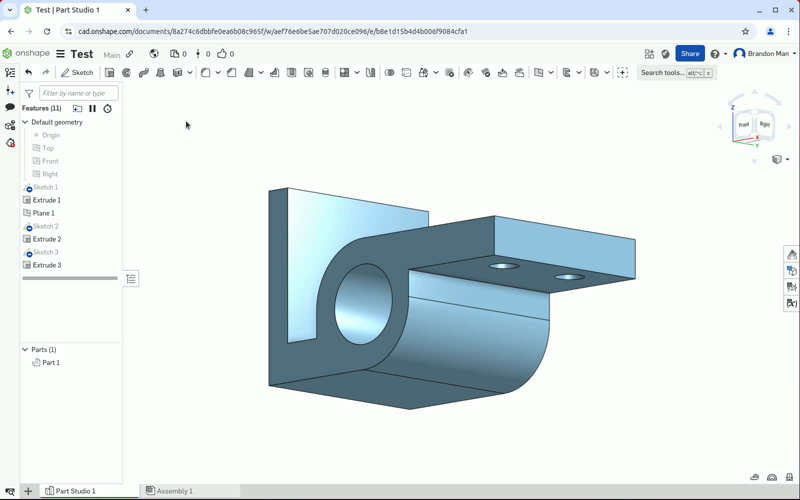
key(down, 3)
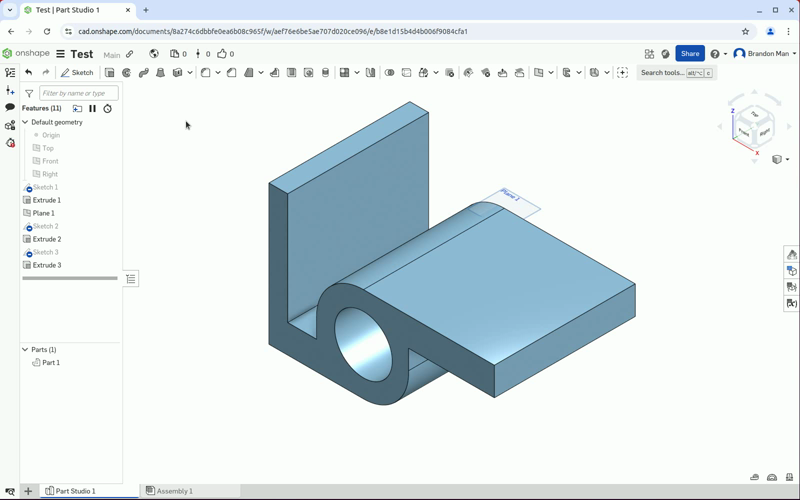
mouse_move(73, 189)
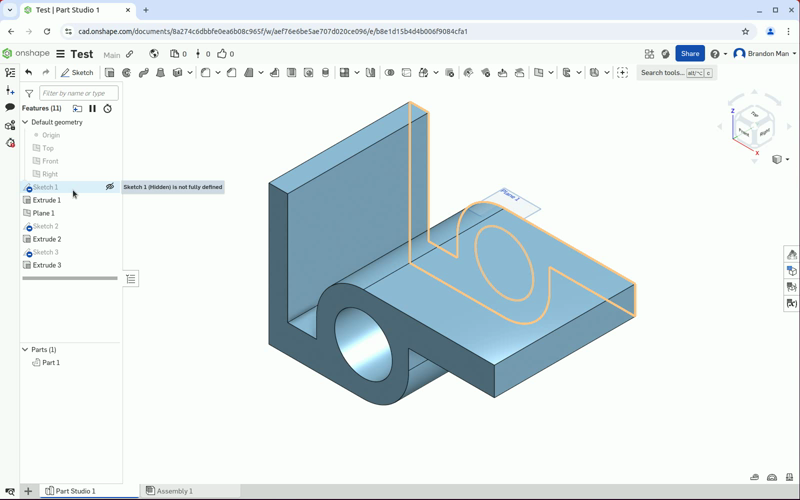
click(73, 189)